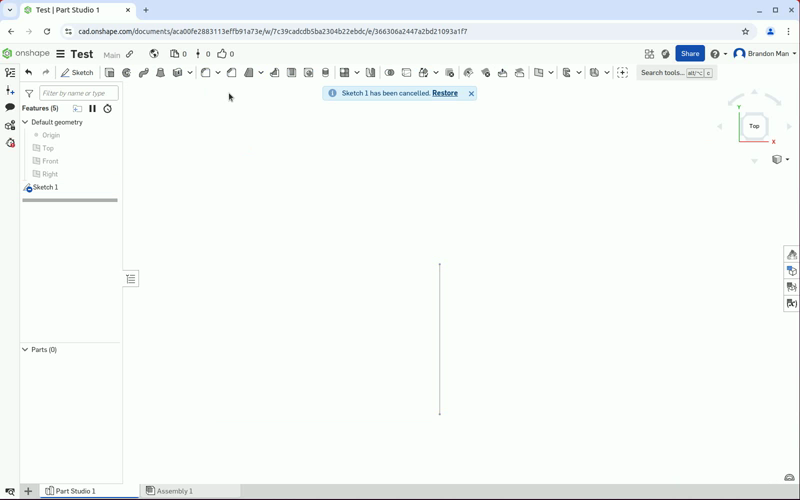
key(shift+h)
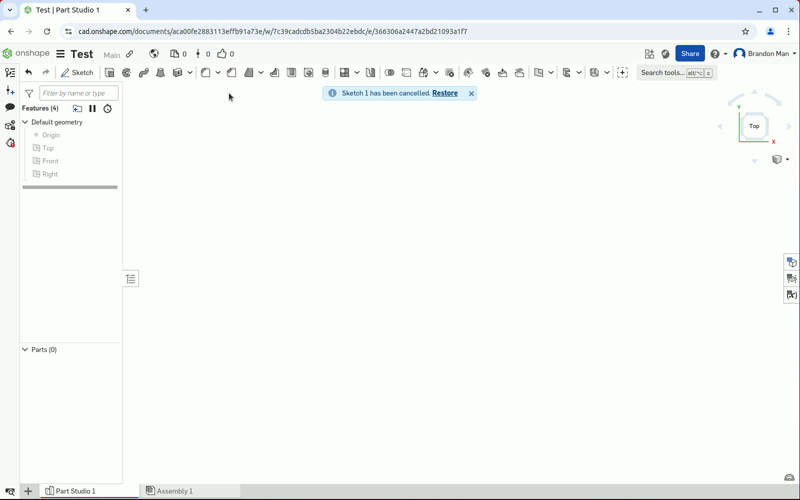
mouse_move(73, 352)
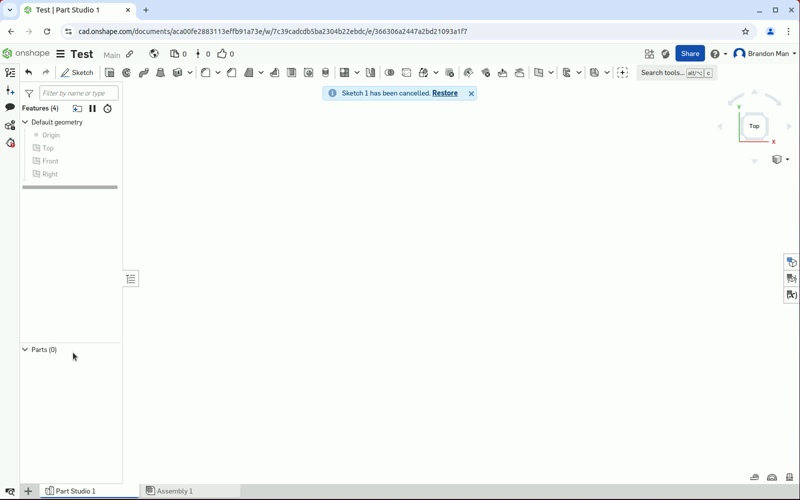
key(y)
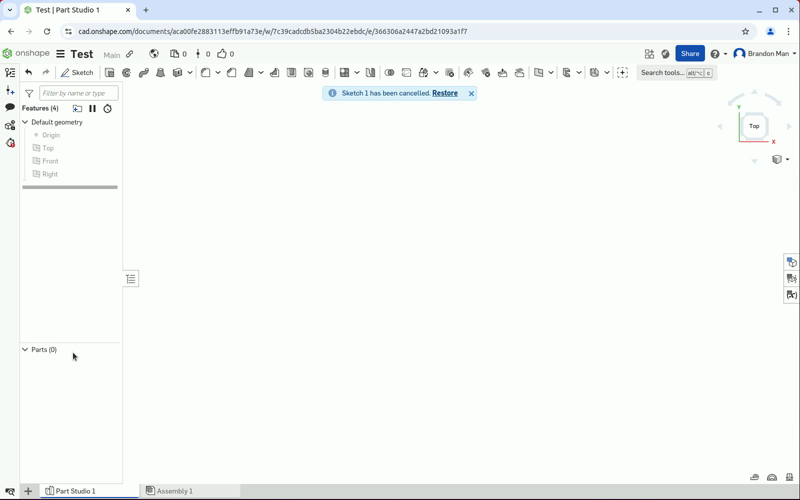
key(shift+p)
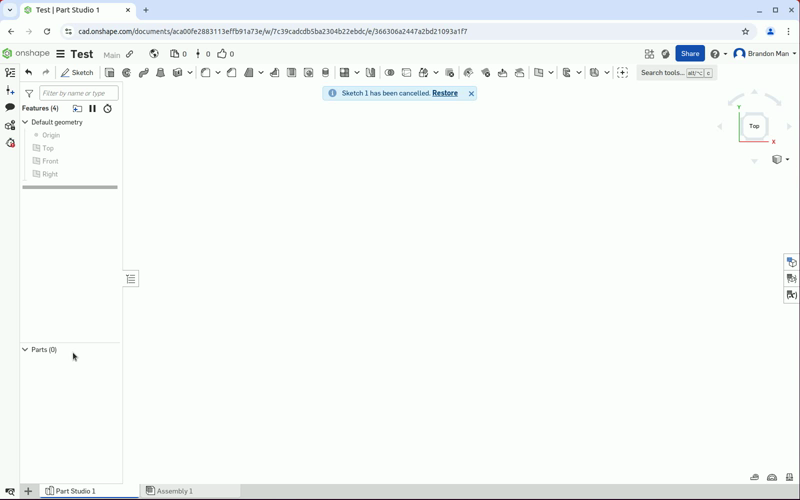
key(space)
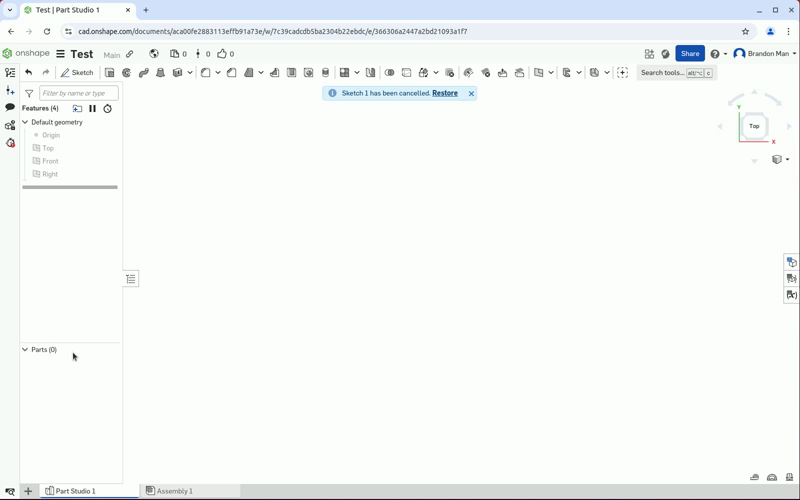
key_down(shift)
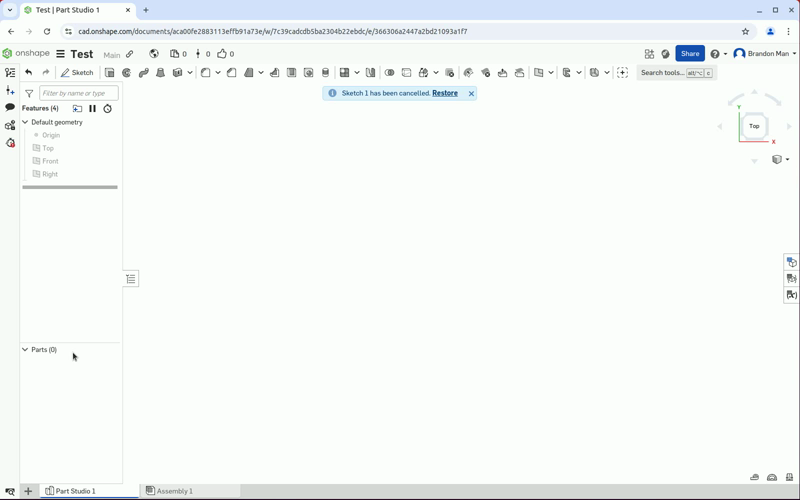
key(up)
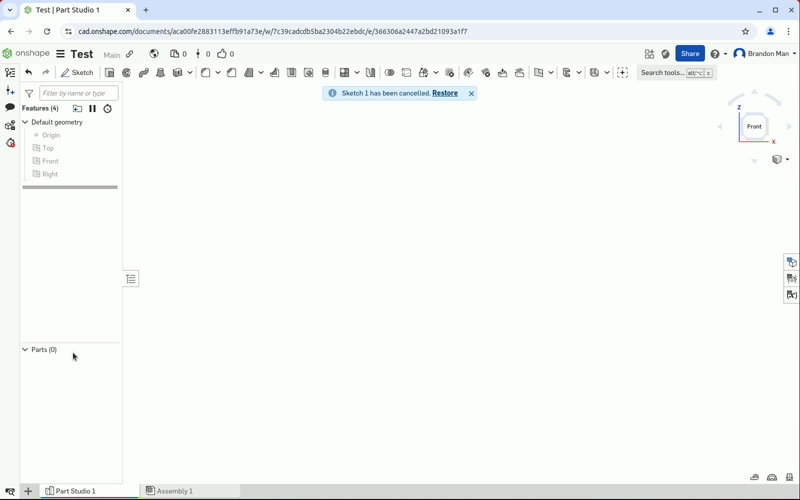
key_up(shift)
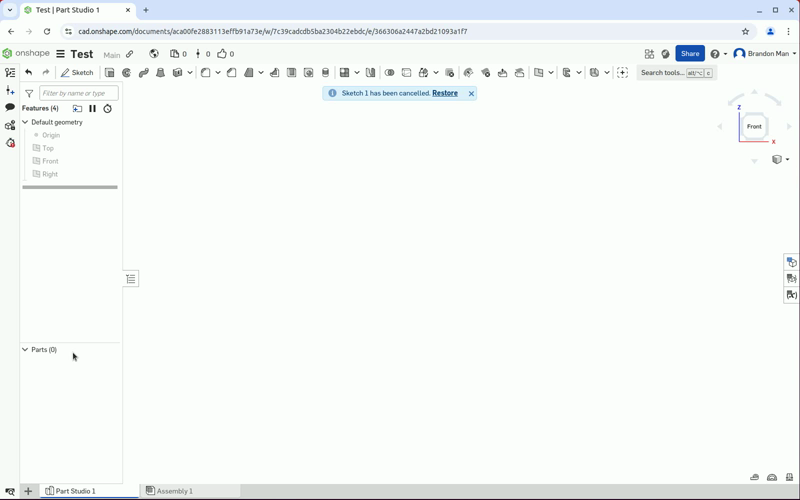
mouse_move(73, 352)
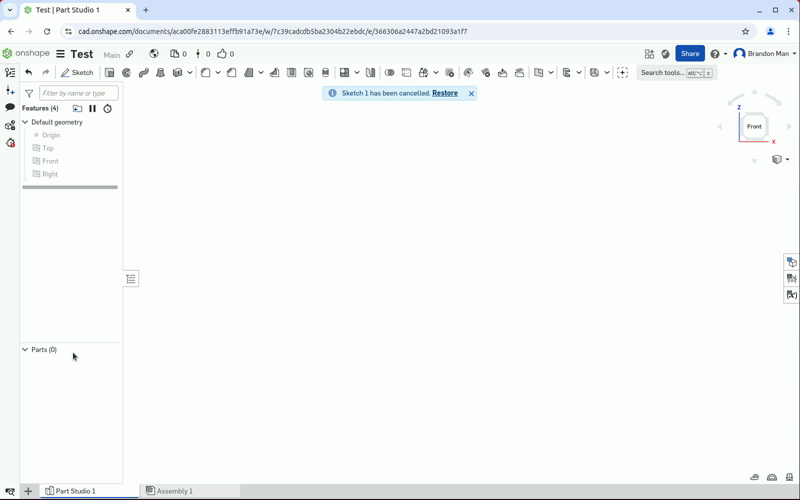
key(shift+y)
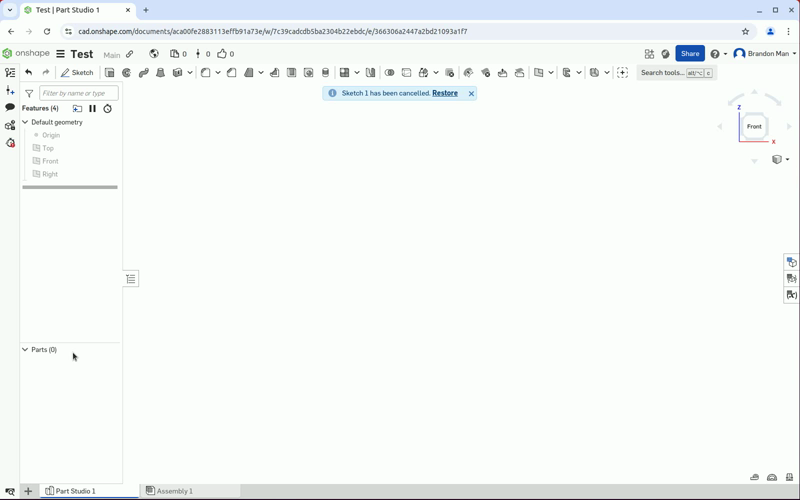
key(shift+s)
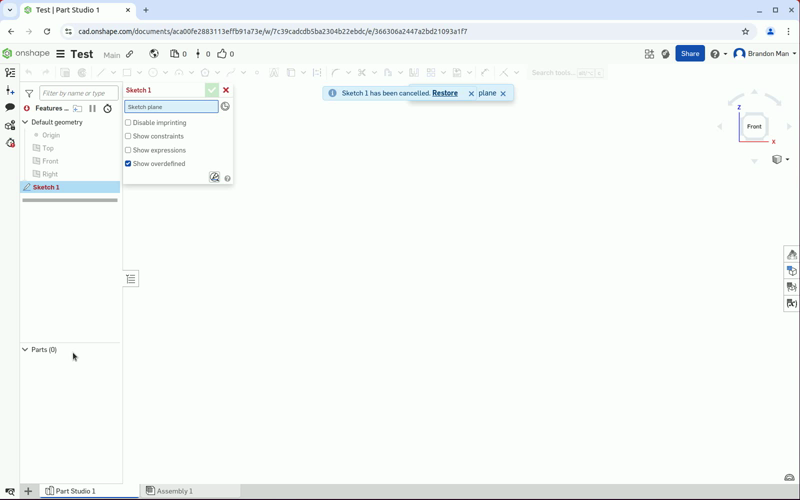
mouse_move(73, 163)
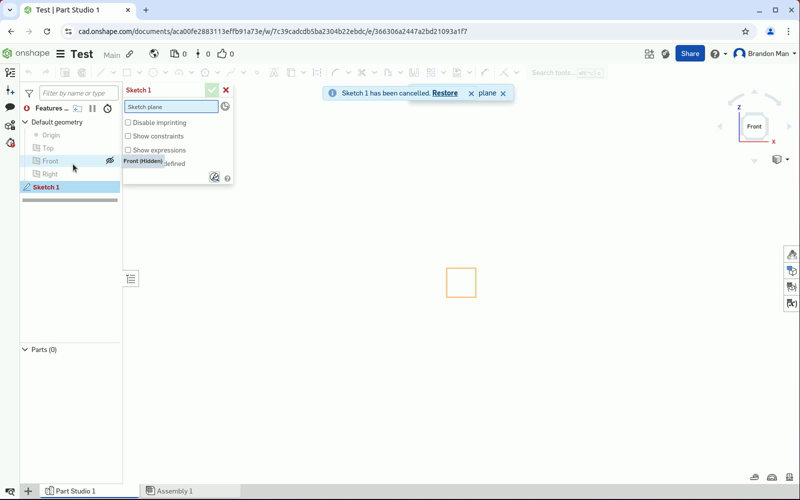
click(73, 163)
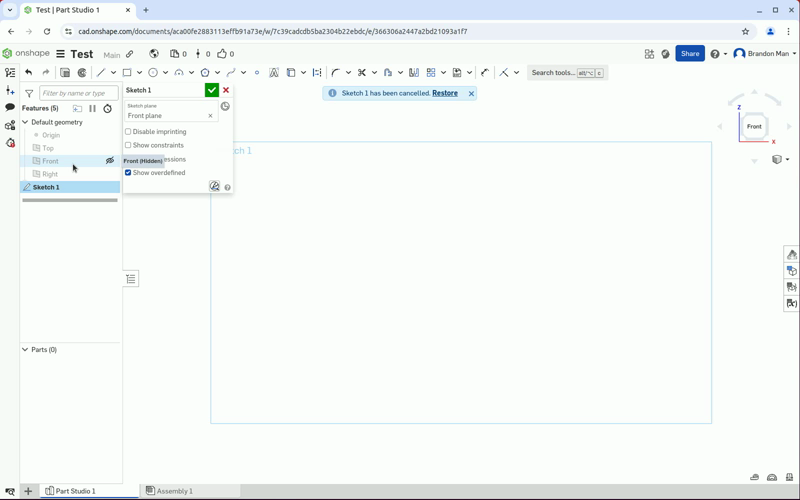
mouse_move(73, 352)
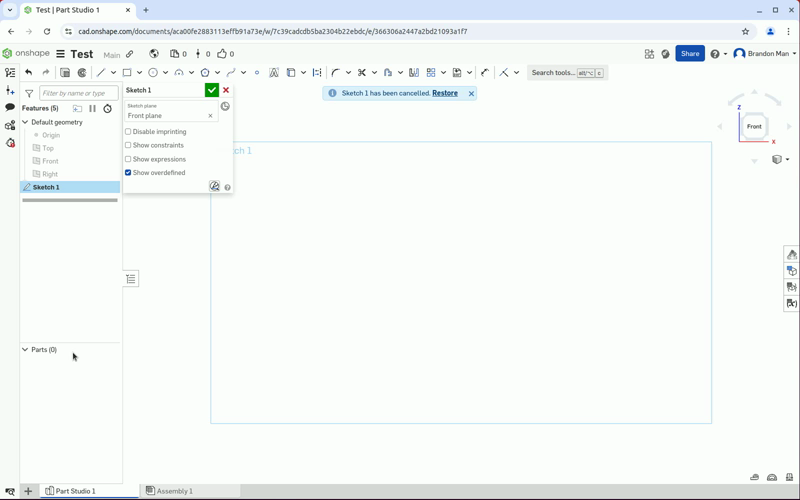
key(y)
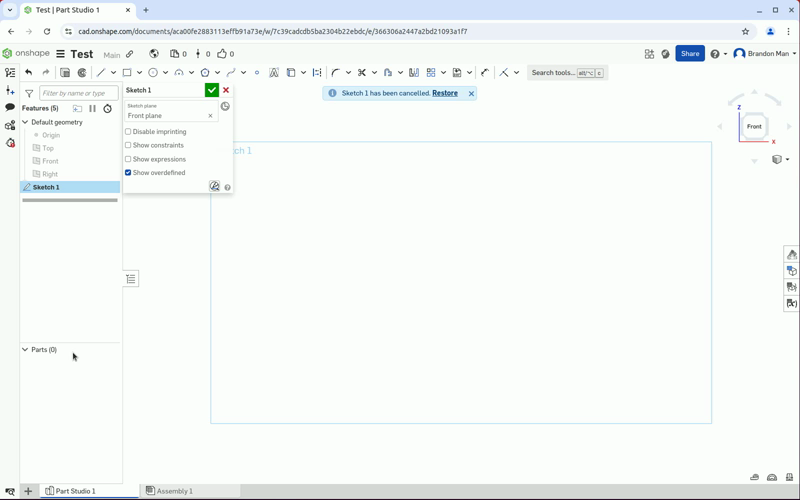
key(c)
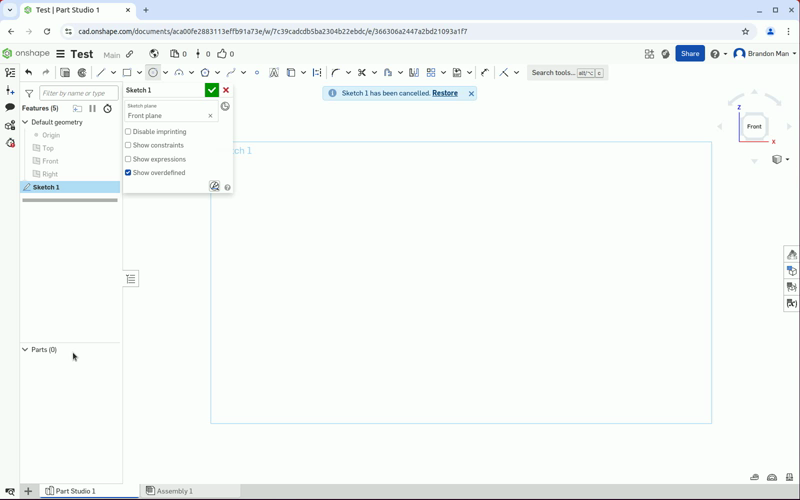
key_down(shift)
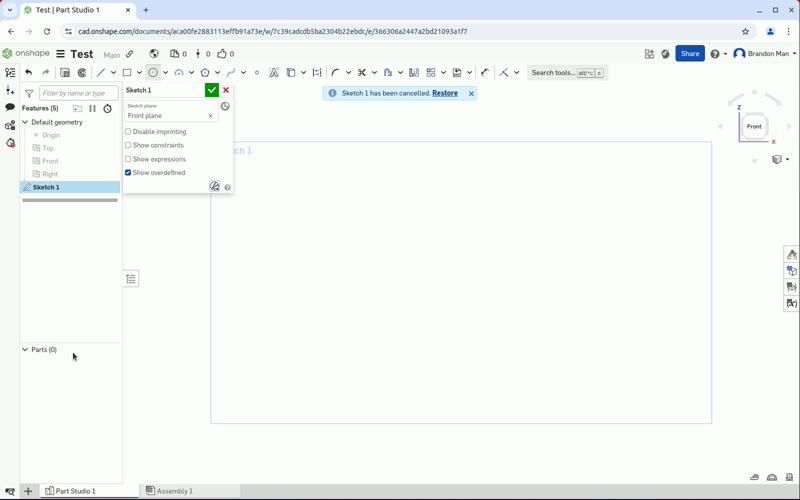
mouse_move(461, 282)
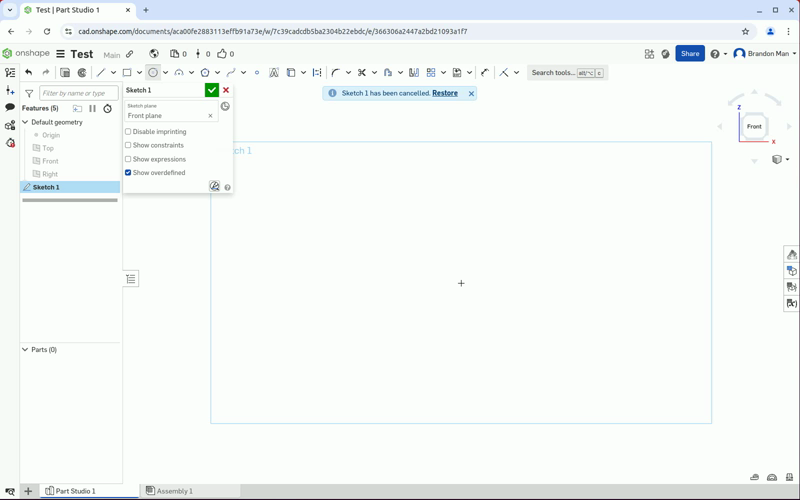
click(461, 282)
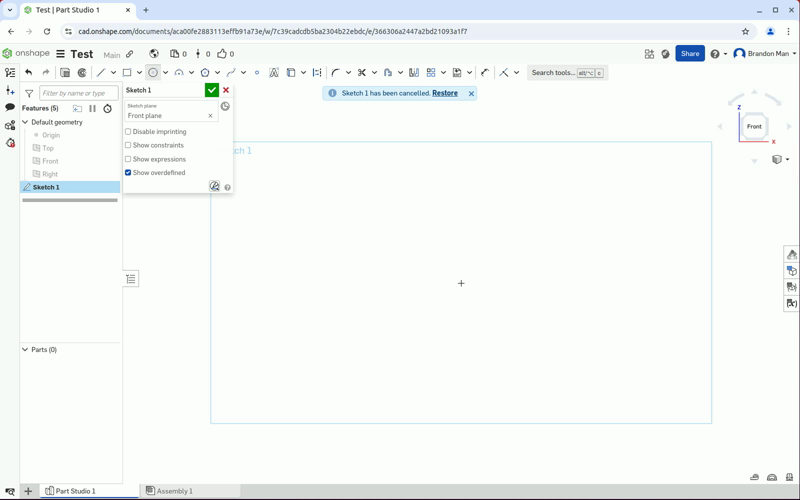
key_up(shift)
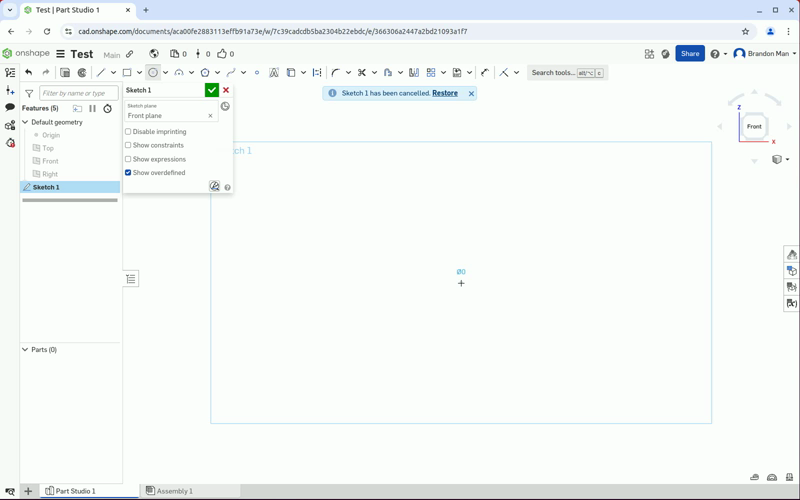
mouse_move(518, 282)
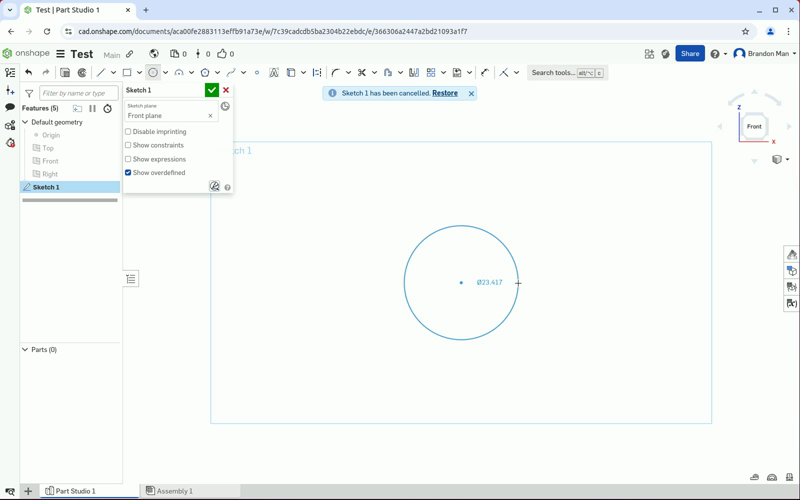
click(518, 282)
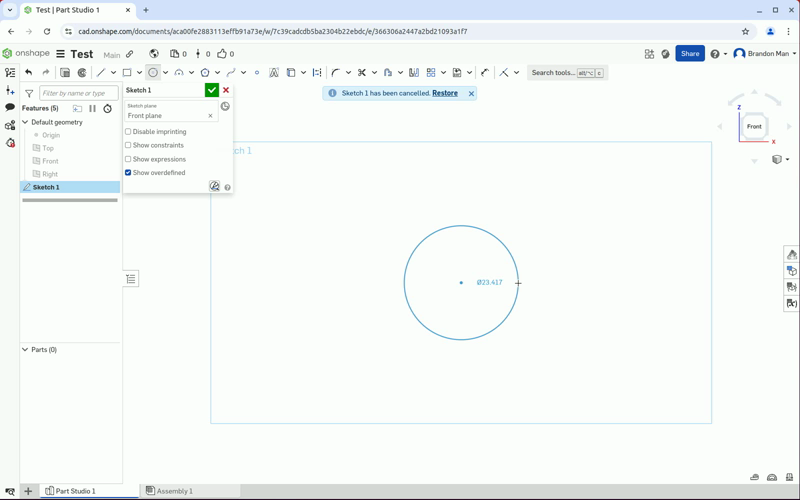
key(esc)
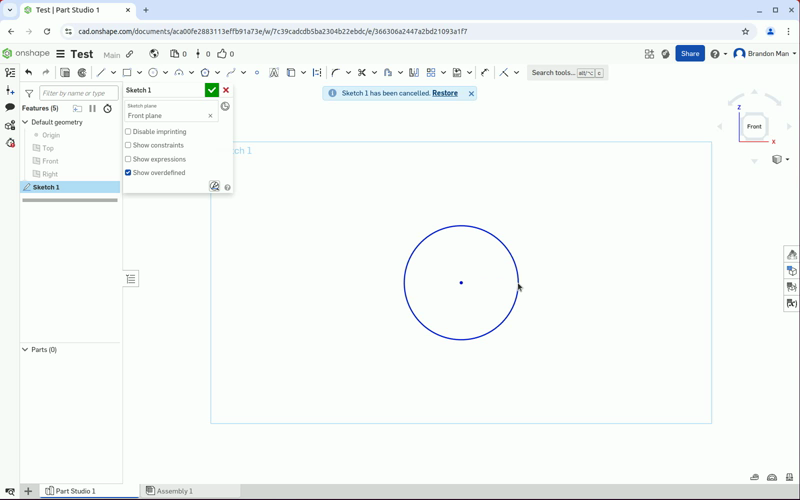
mouse_move(474, 289)
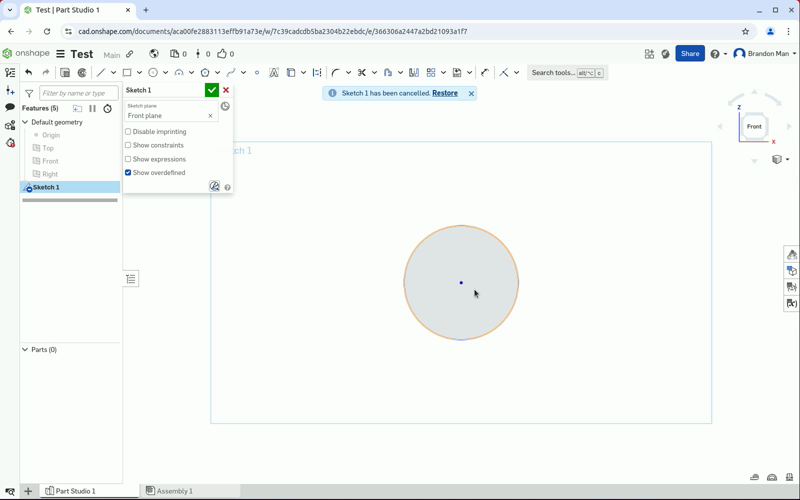
click(474, 289)
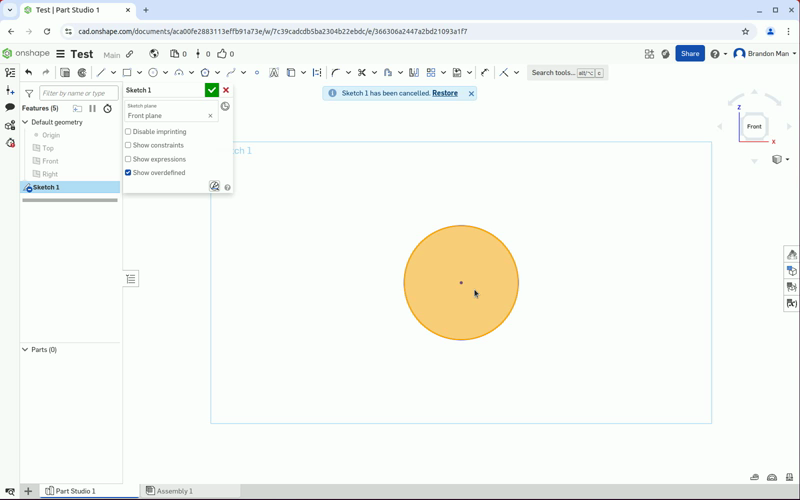
mouse_move(73, 352)
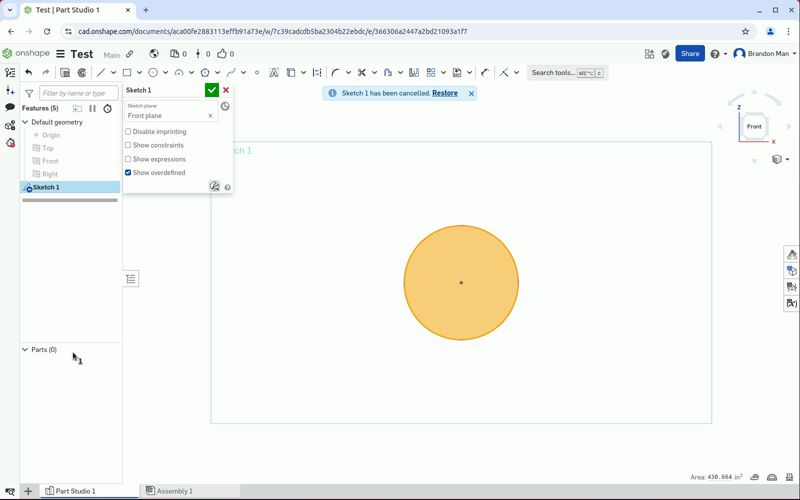
key(shift+y)
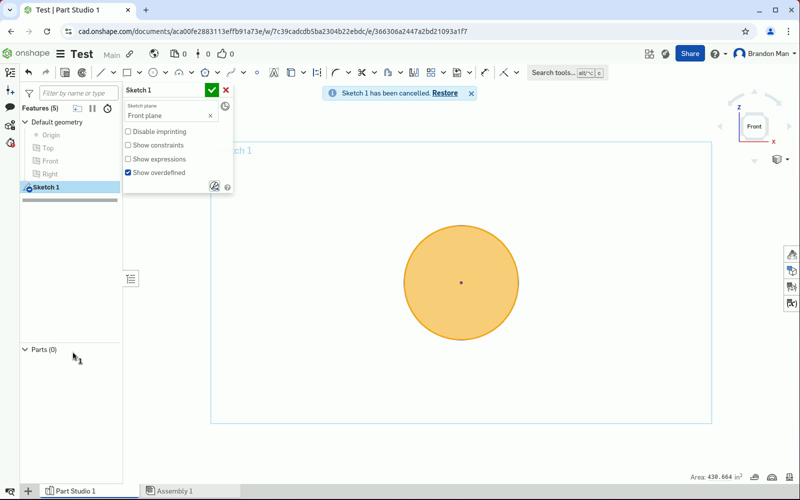
key(shift+e)
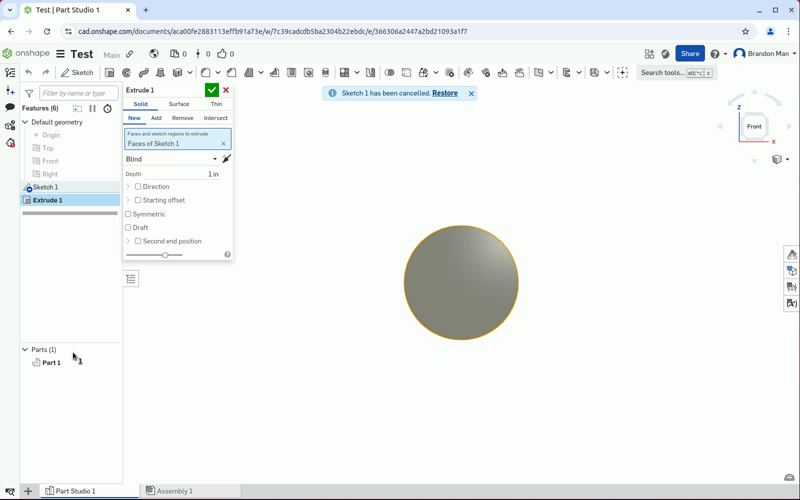
mouse_move(143, 106)
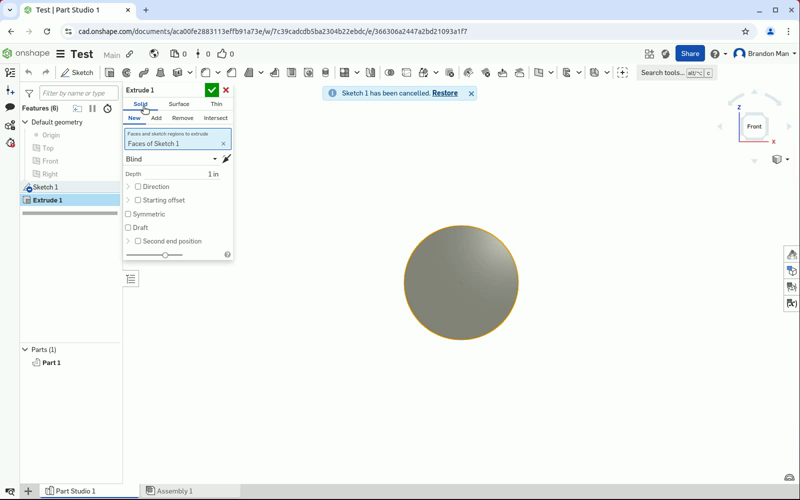
click(143, 106)
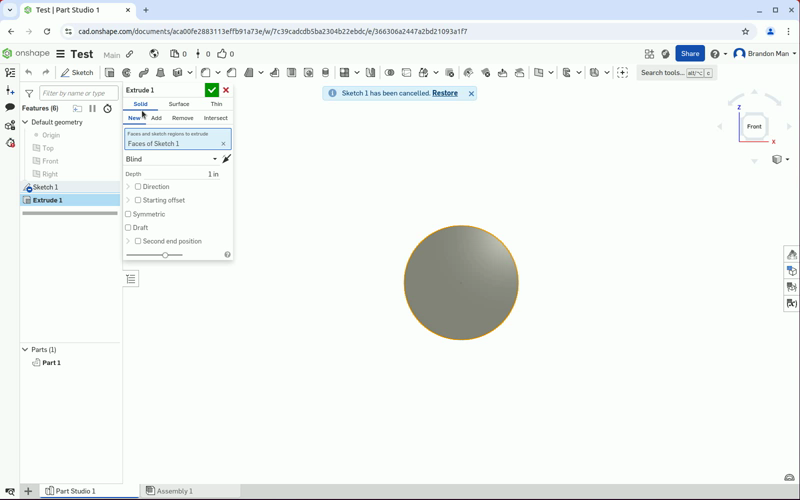
mouse_move(137, 120)
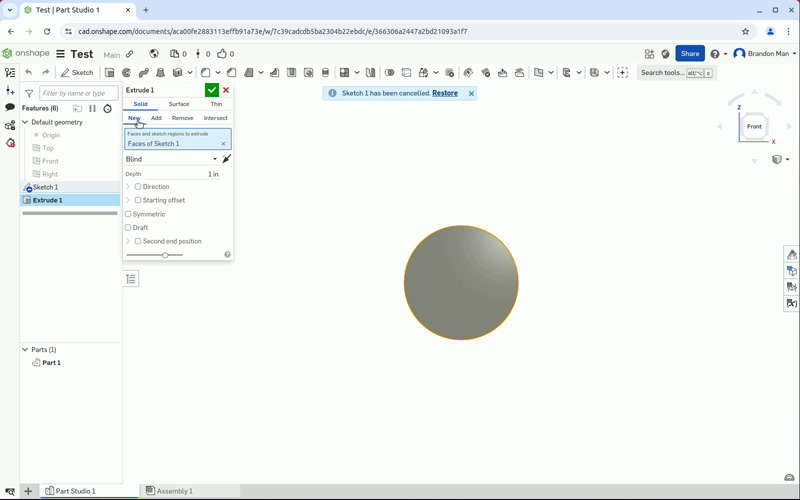
click(137, 120)
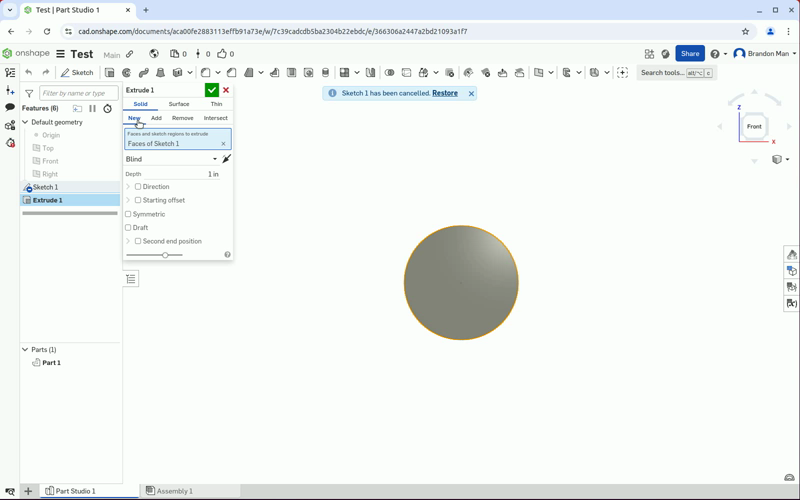
key(tab, 4)
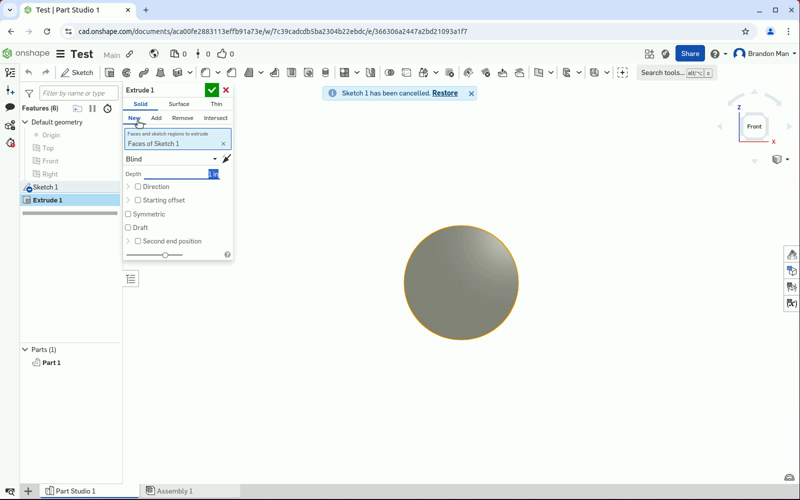
text(11.554)
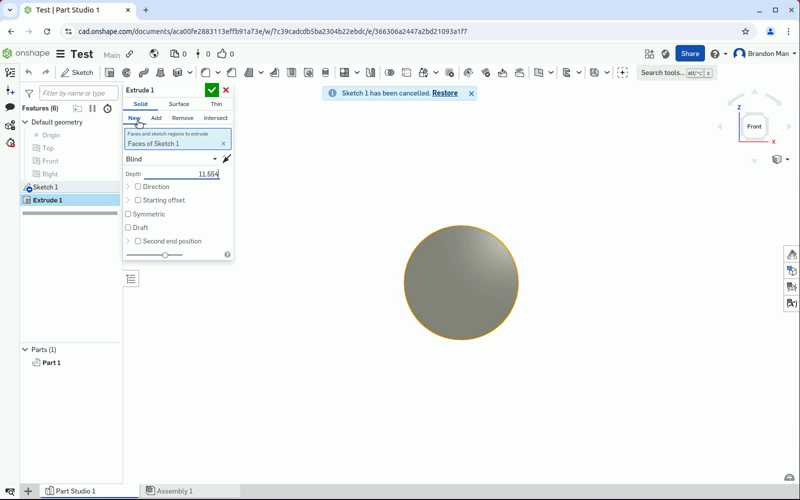
key(enter)
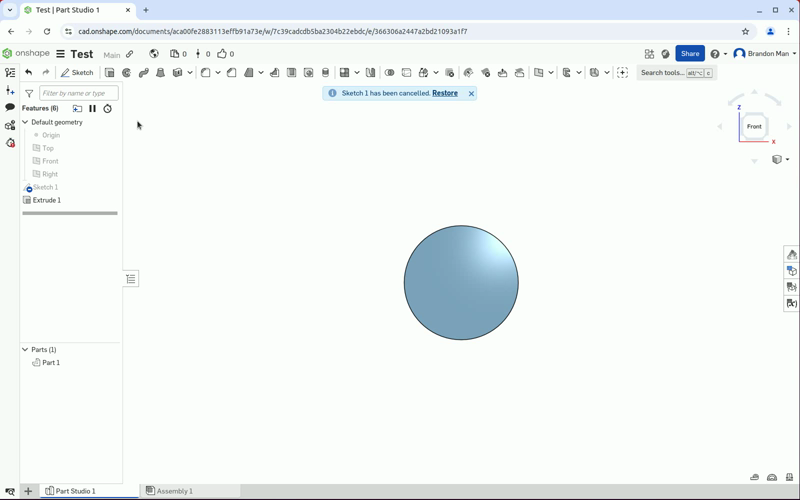
key(shift+h)
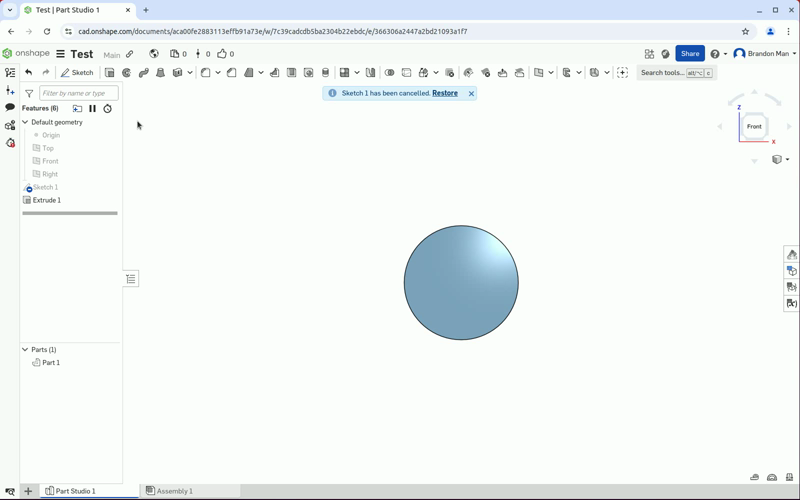
key(shift+h)
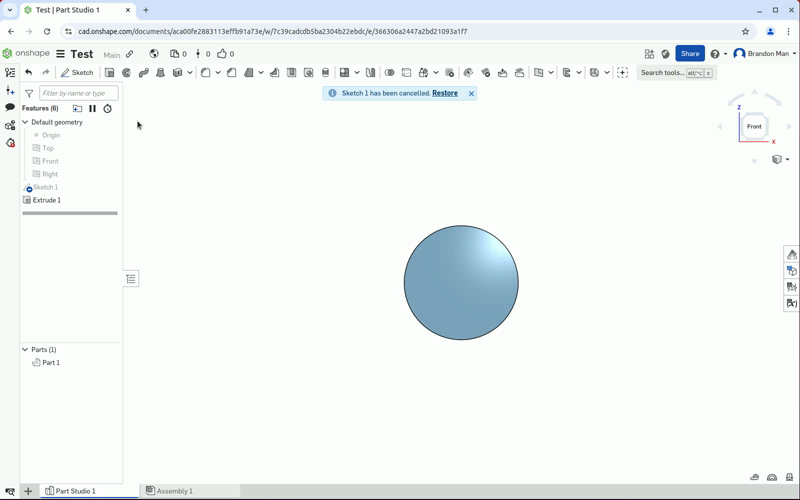
mouse_move(73, 189)
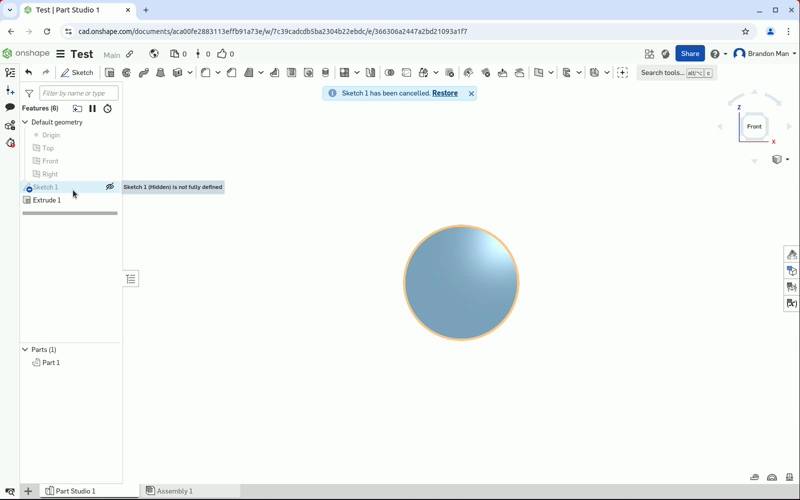
click(73, 189)
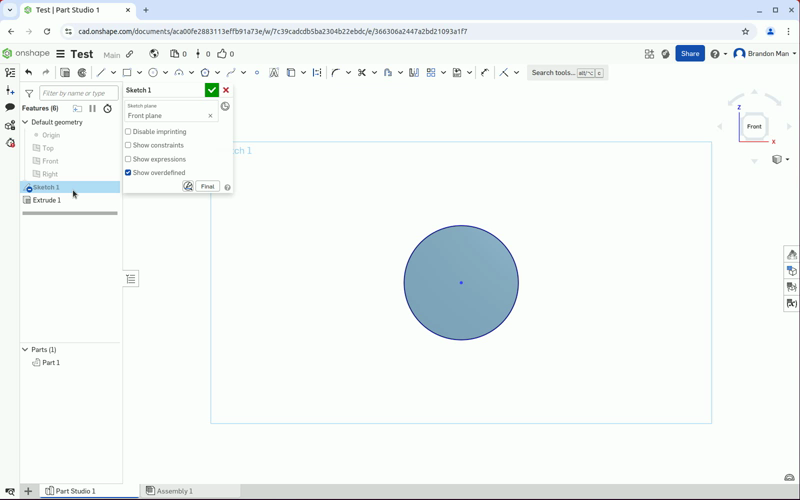
mouse_move(229, 92)
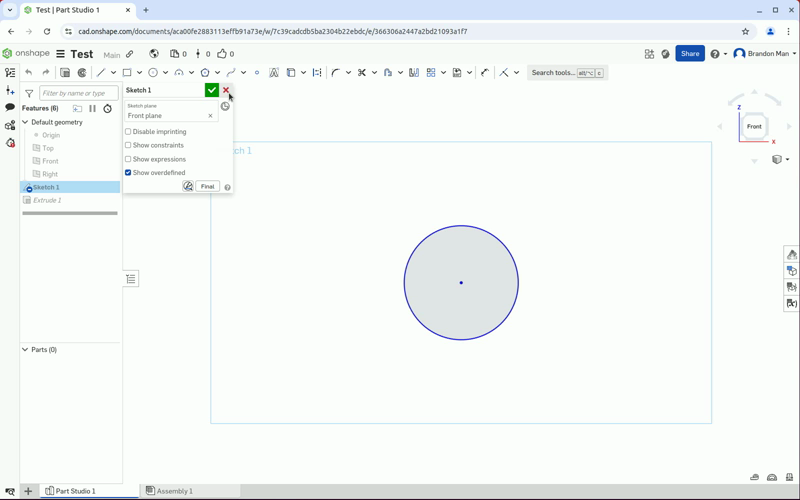
click(229, 92)
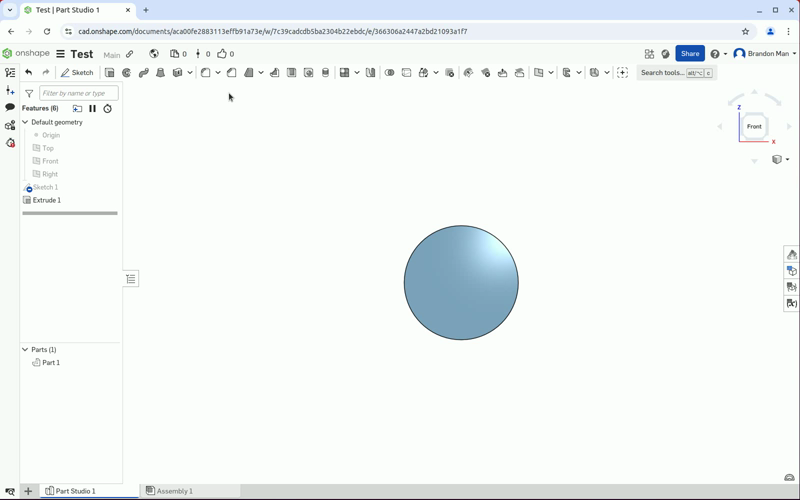
mouse_move(541, 75)
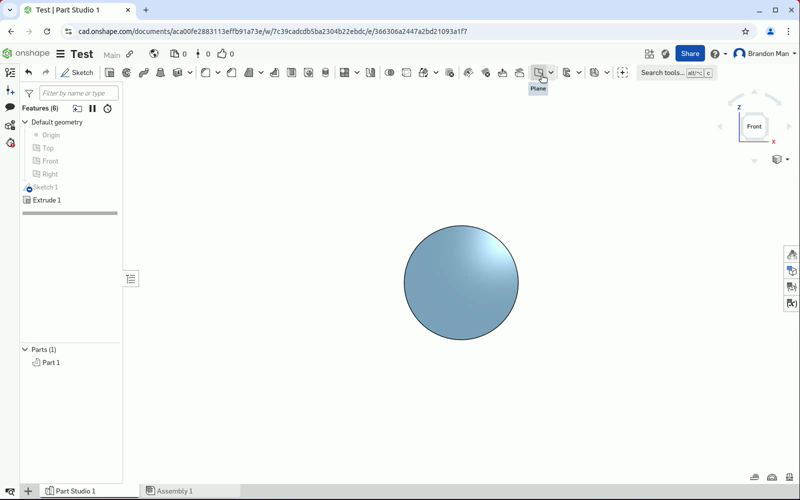
click(541, 75)
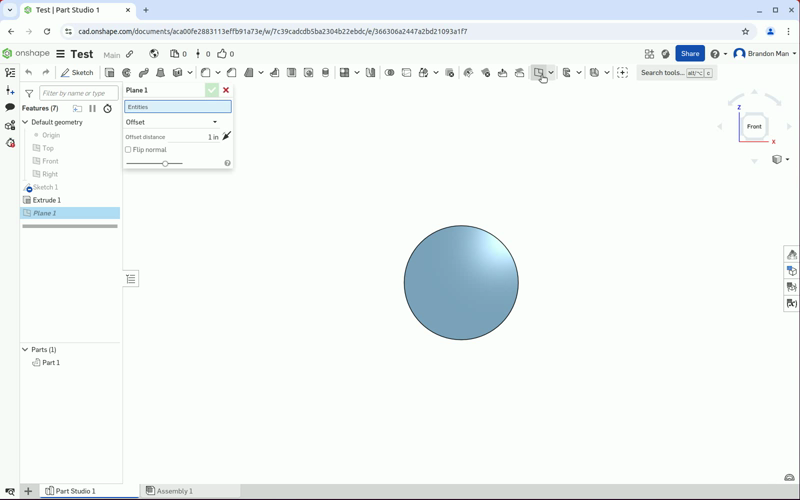
mouse_move(73, 163)
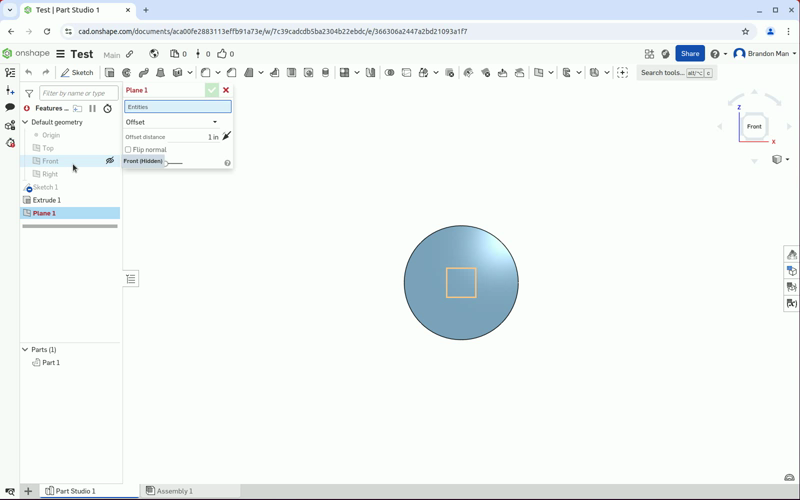
click(73, 163)
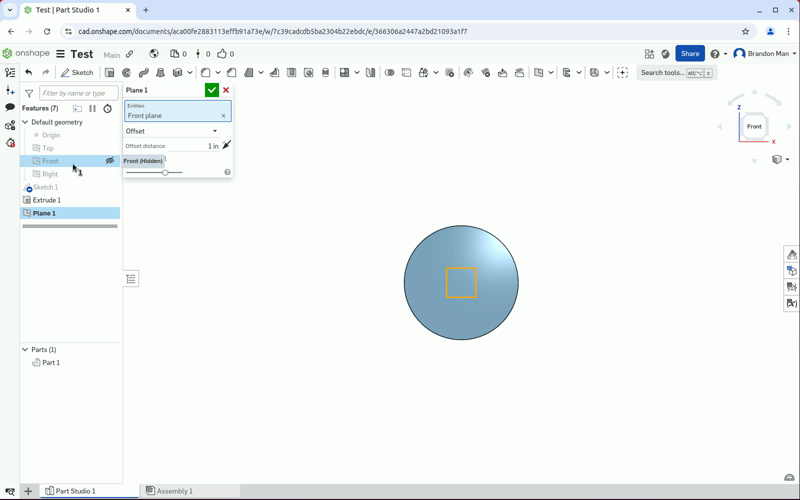
key(tab, 2)
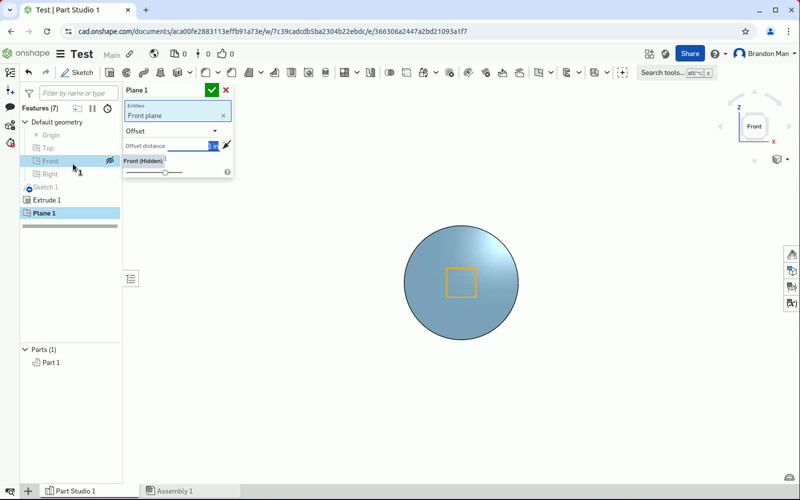
text(11.554)
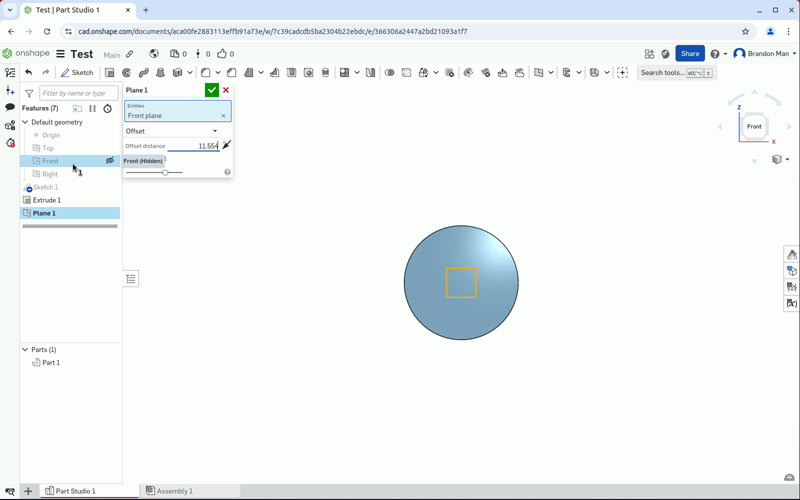
key(enter, 2)
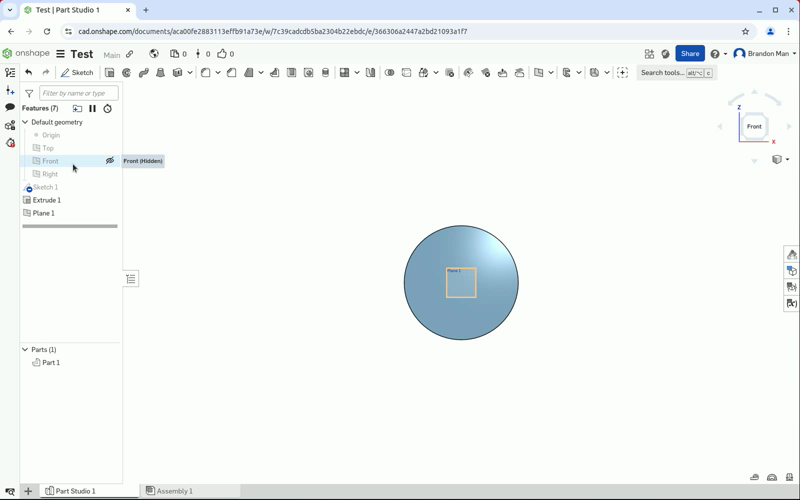
key(shift+s)
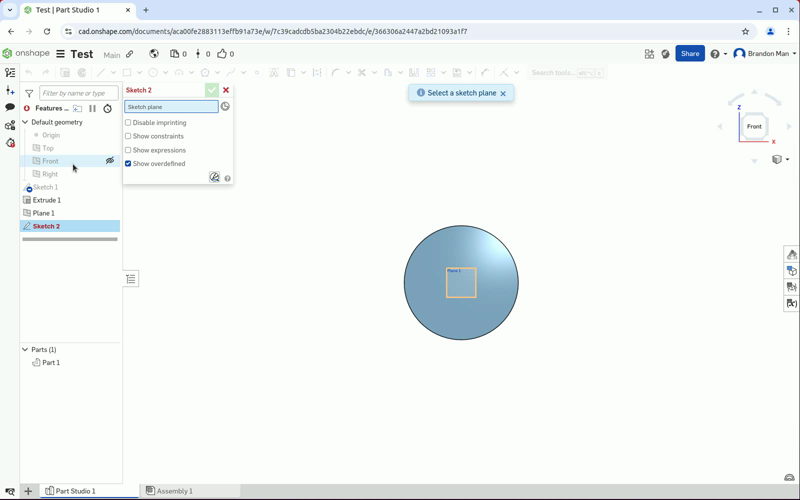
mouse_move(73, 215)
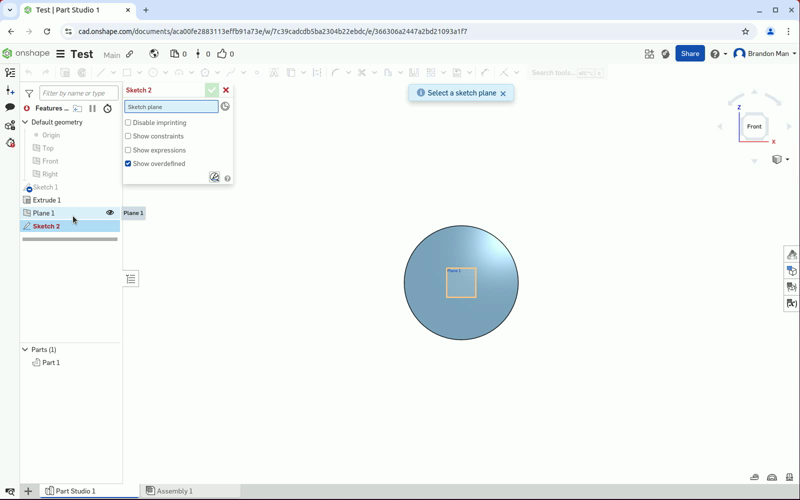
click(73, 215)
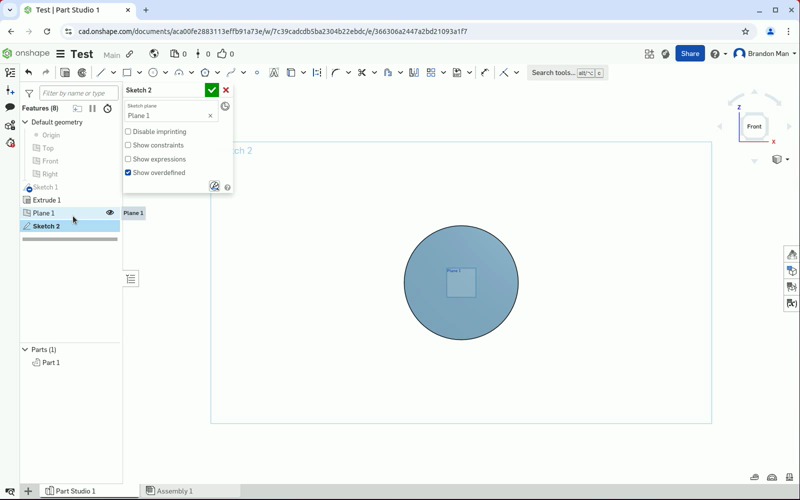
mouse_move(73, 352)
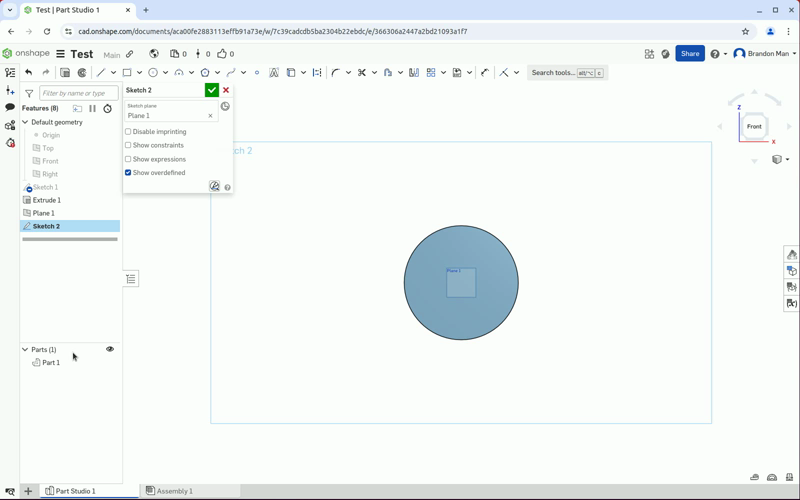
key(y)
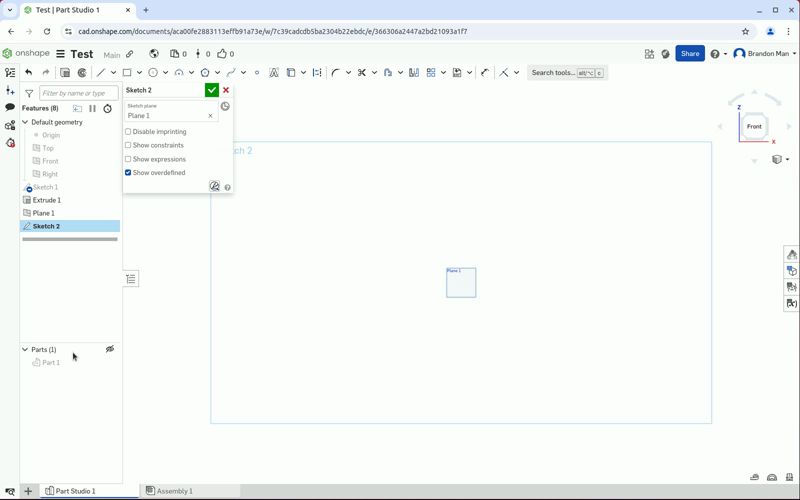
key(c)
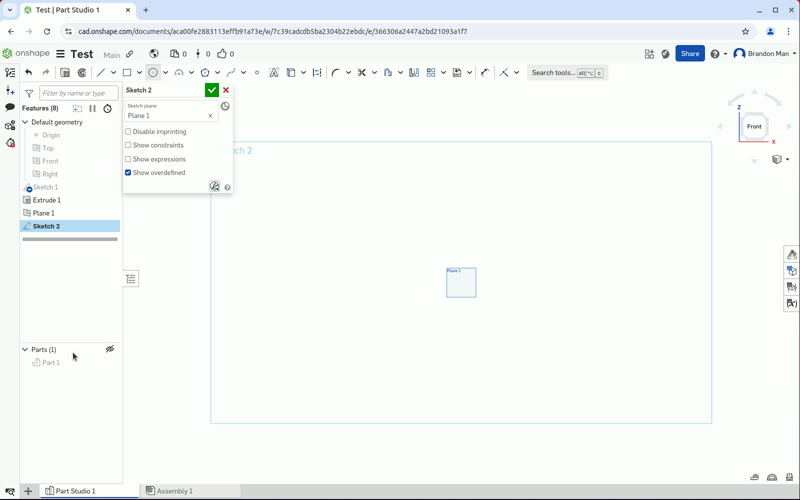
key_down(shift)
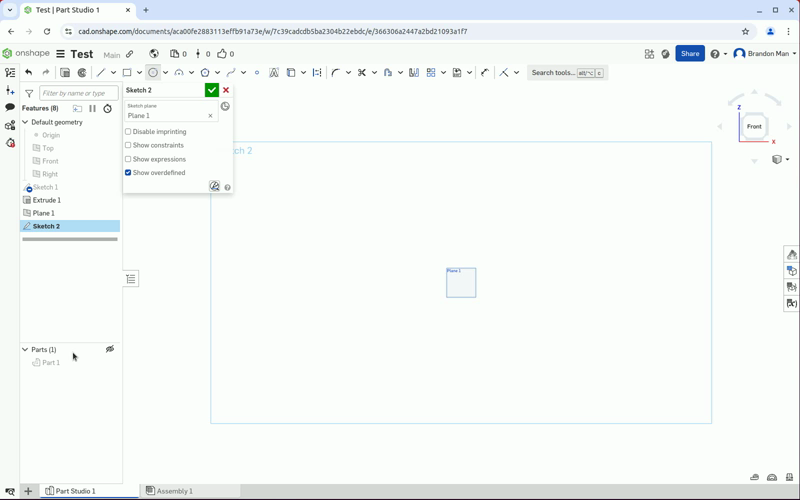
mouse_move(461, 282)
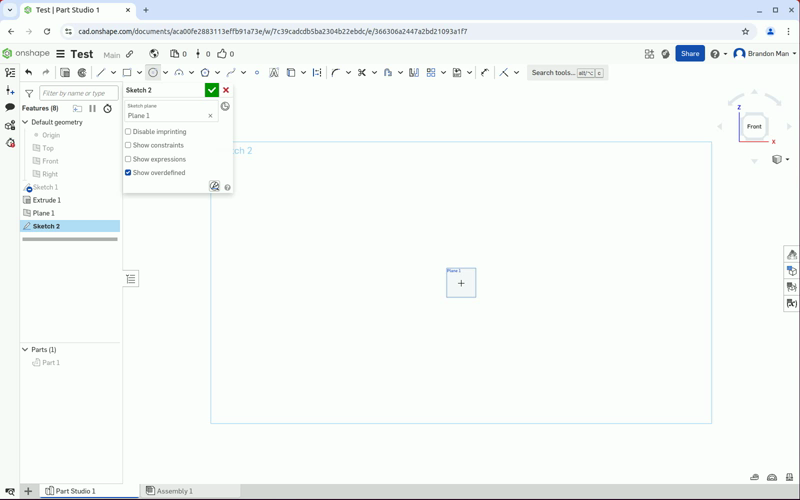
click(461, 282)
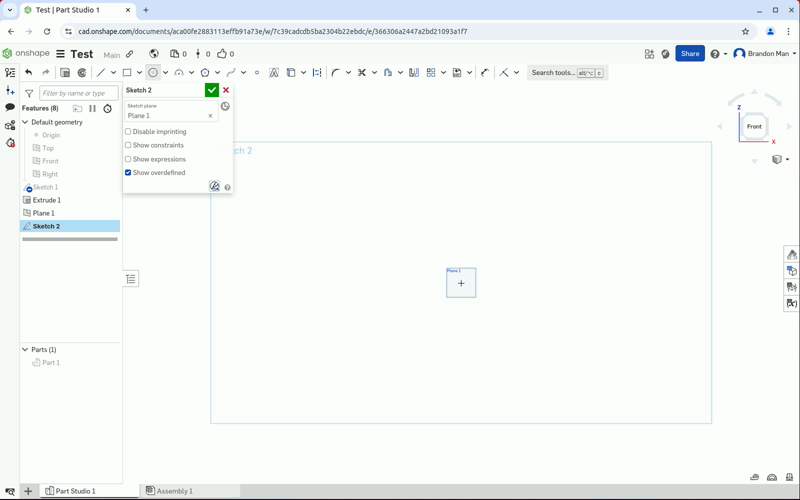
key_up(shift)
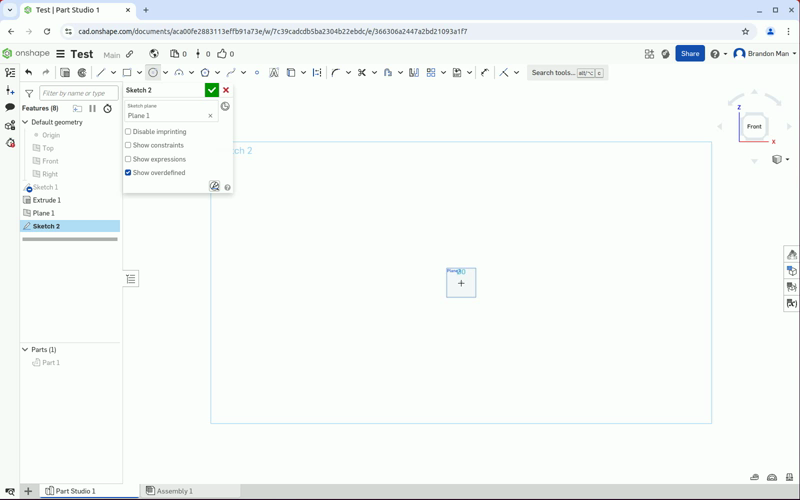
mouse_move(476, 282)
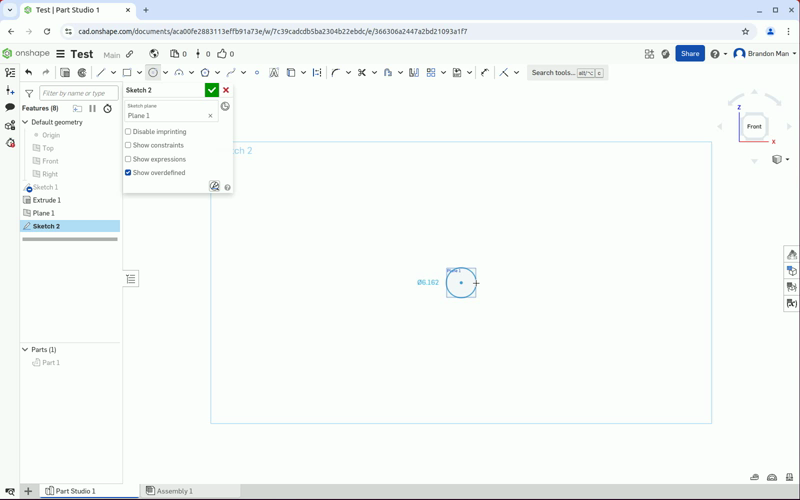
click(476, 282)
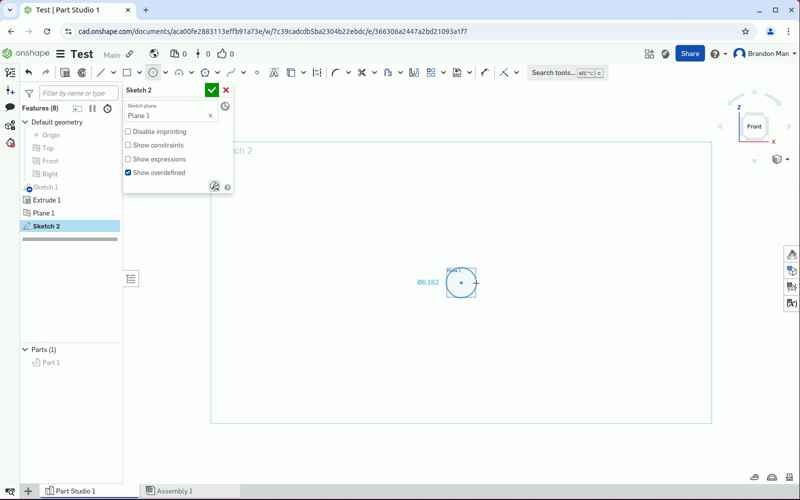
key(esc)
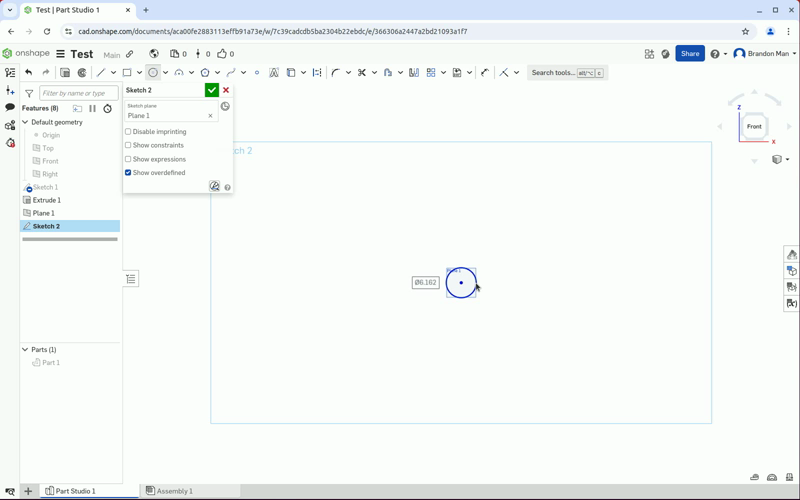
mouse_move(453, 289)
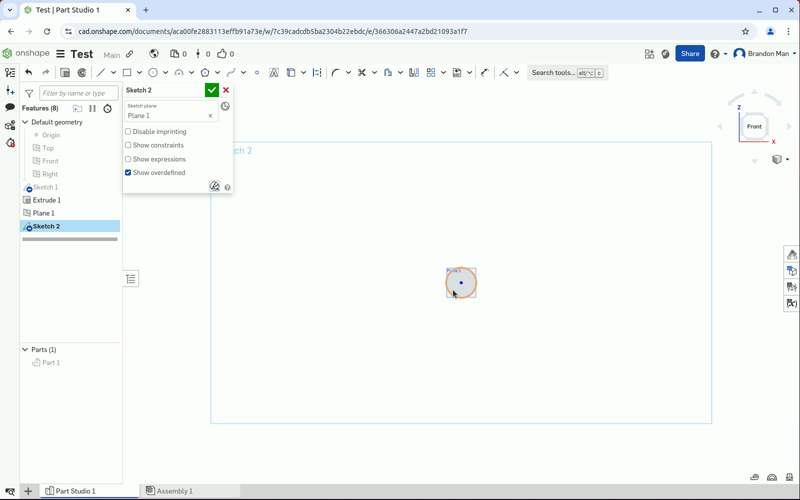
scroll(6)
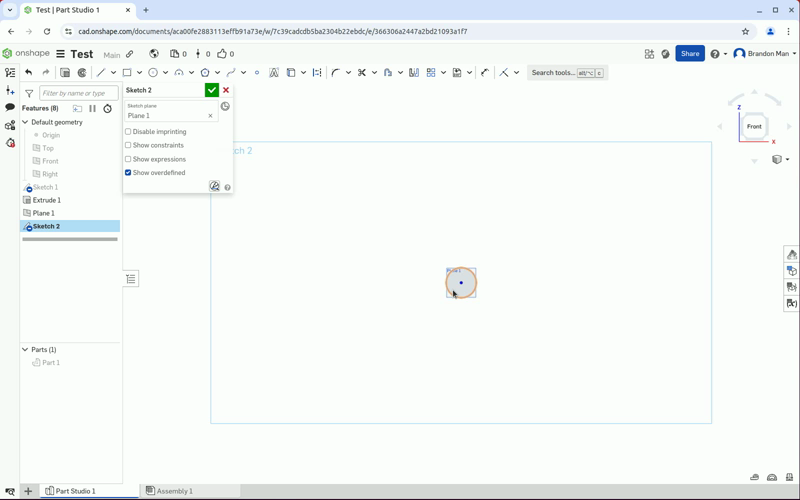
scroll(6)
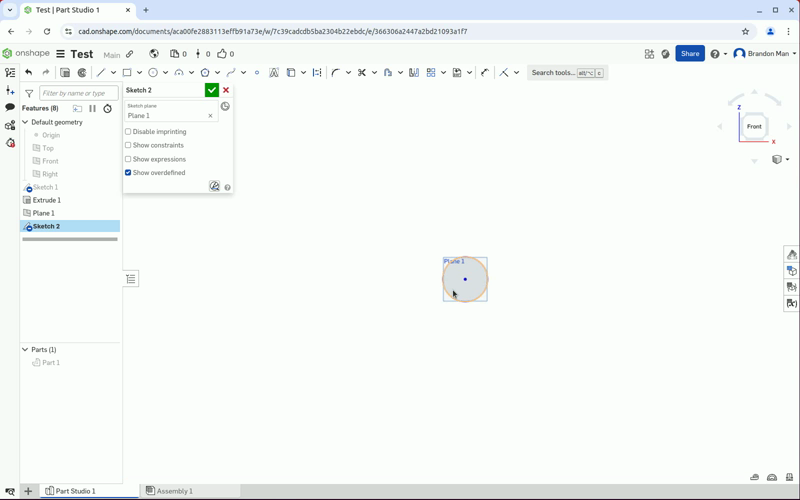
scroll(6)
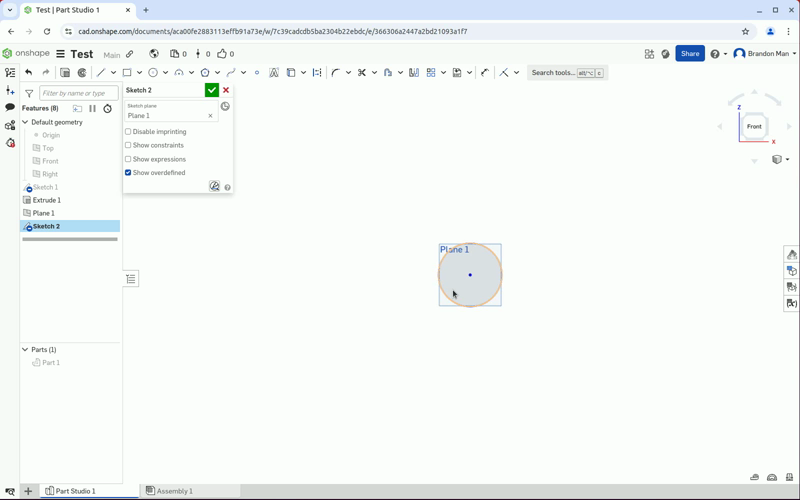
scroll(6)
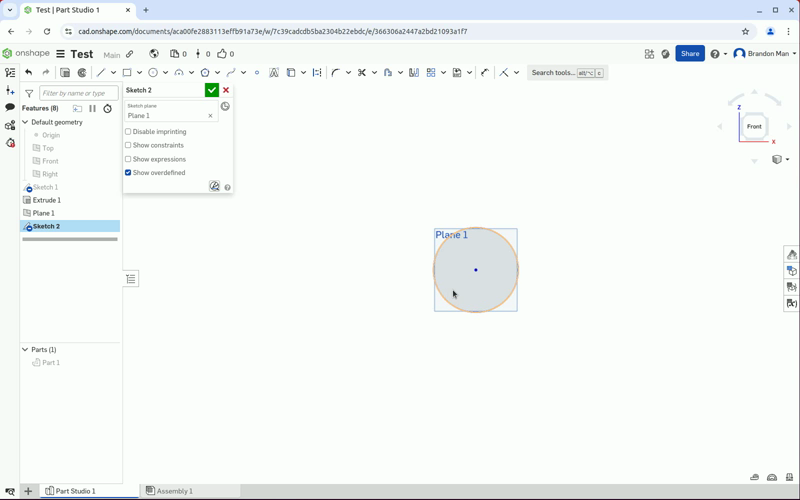
scroll(6)
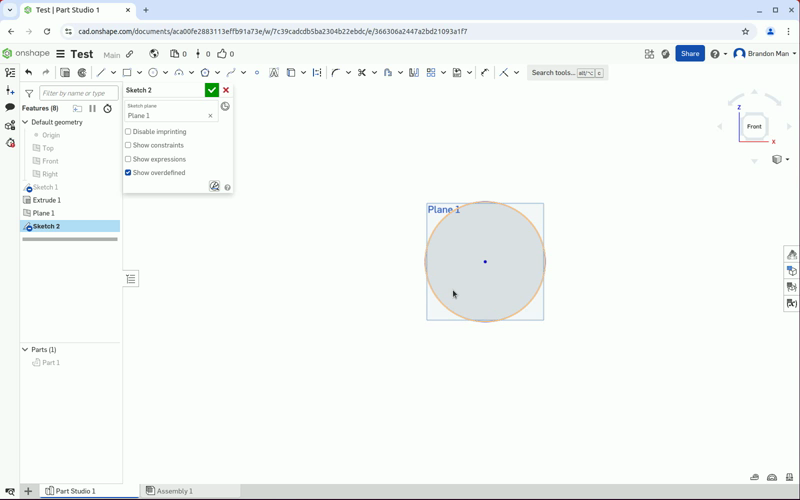
scroll(6)
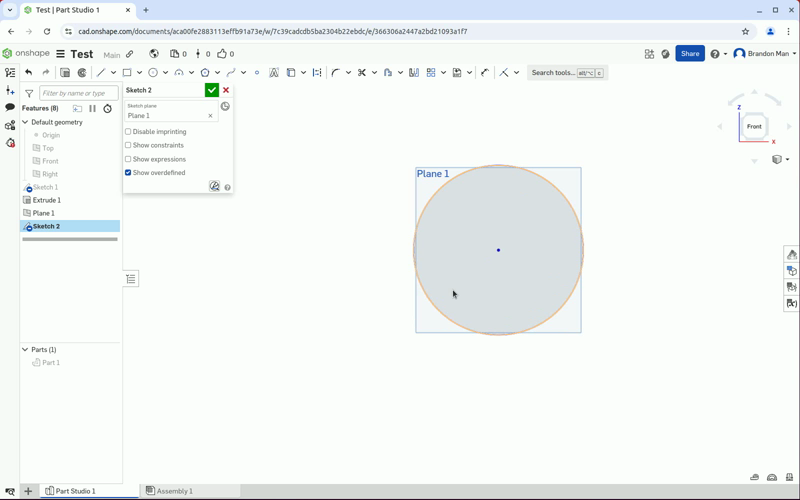
scroll(6)
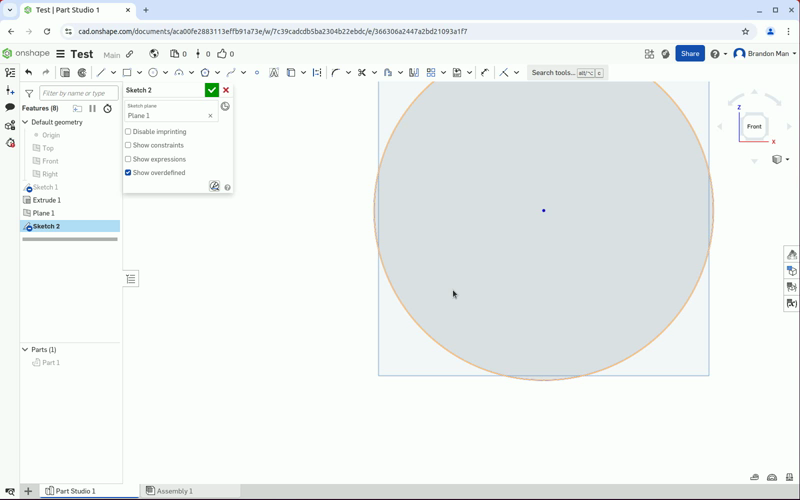
click(453, 289)
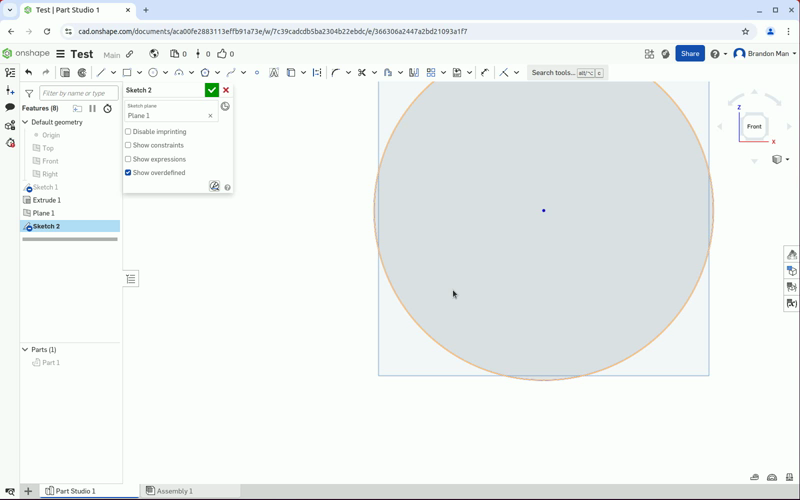
scroll(-6)
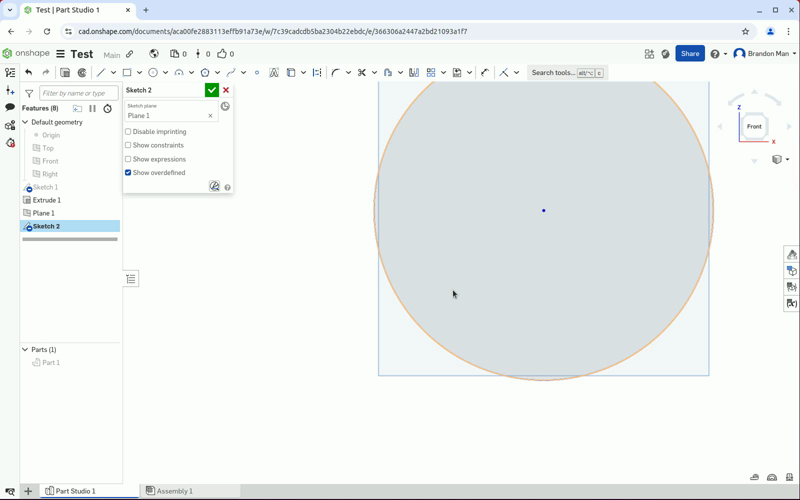
scroll(-6)
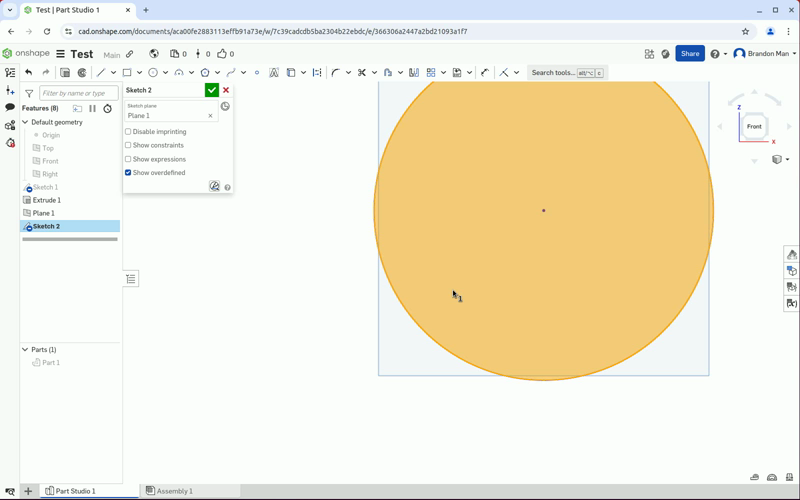
scroll(-6)
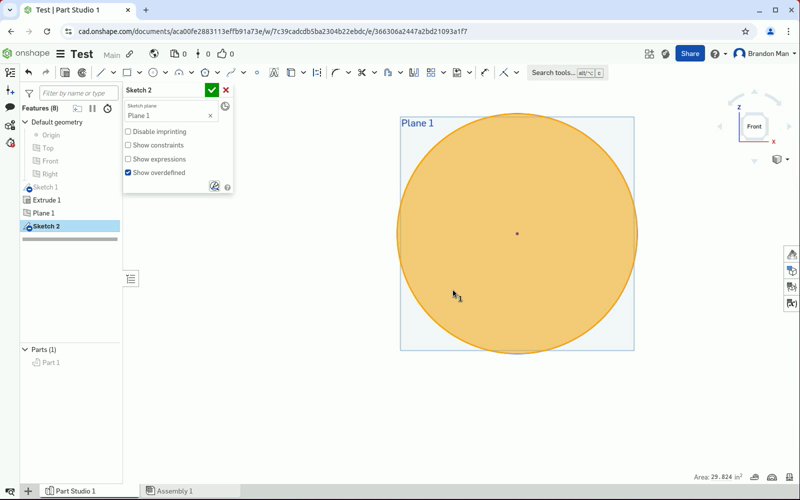
scroll(-6)
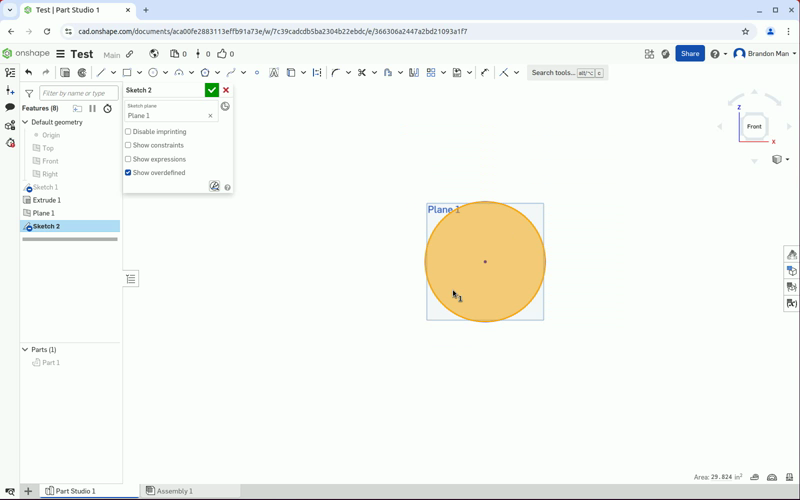
scroll(-6)
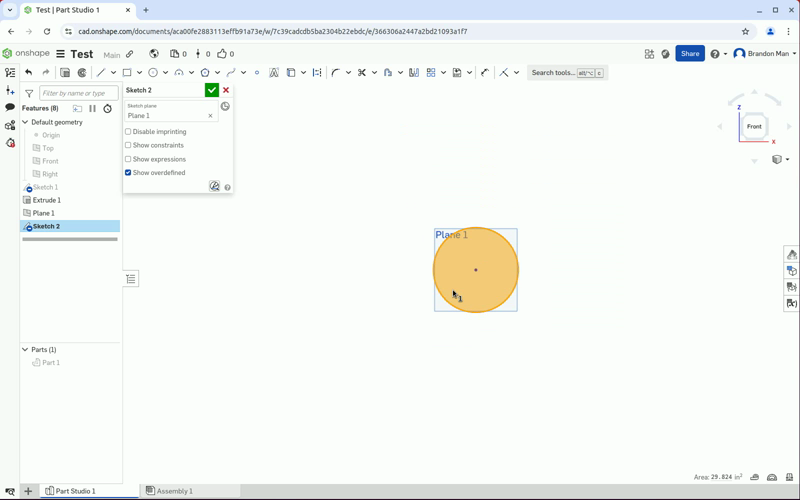
scroll(-6)
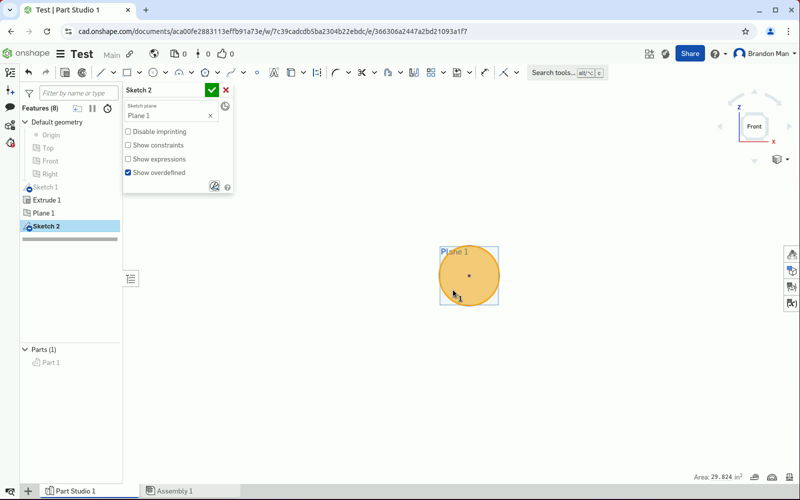
scroll(-6)
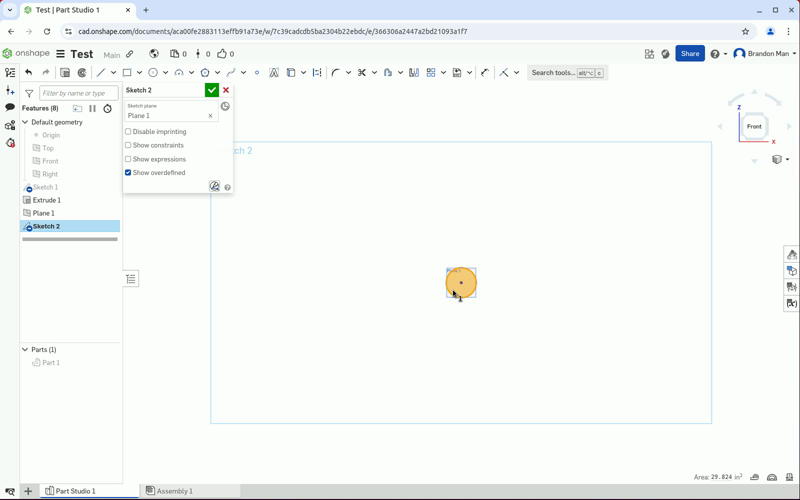
mouse_move(73, 352)
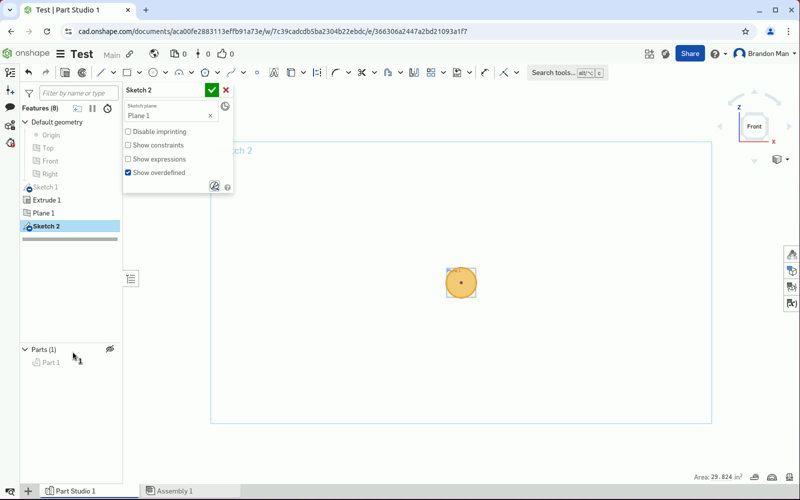
key(shift+y)
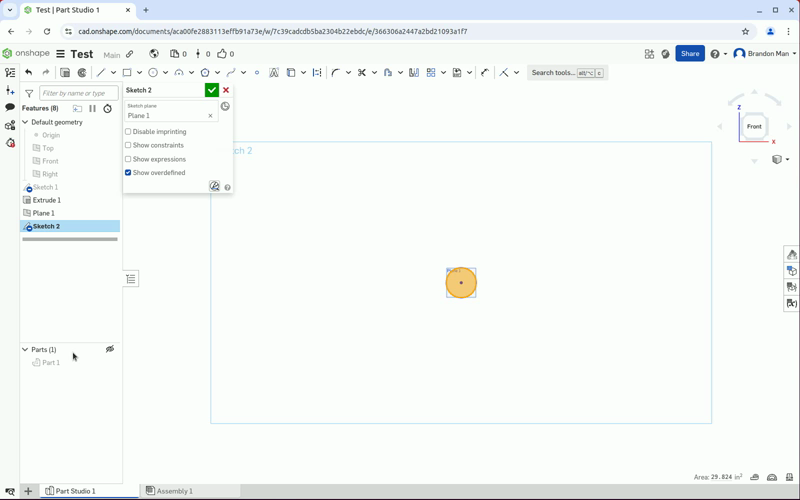
key(shift+e)
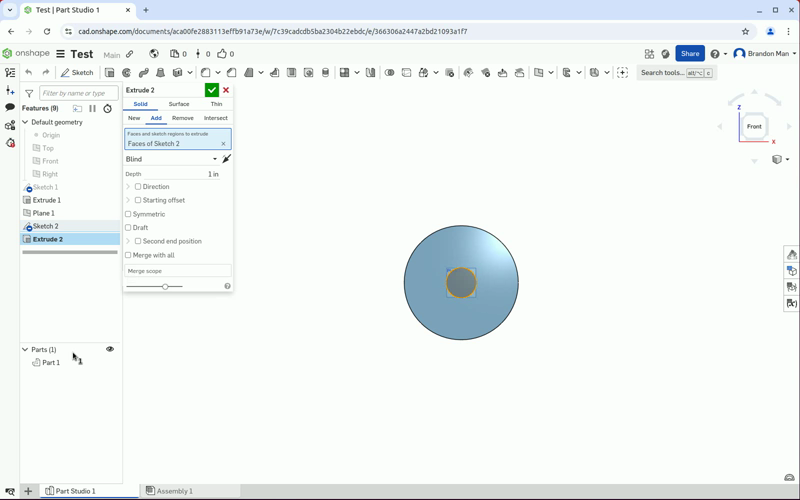
mouse_move(143, 106)
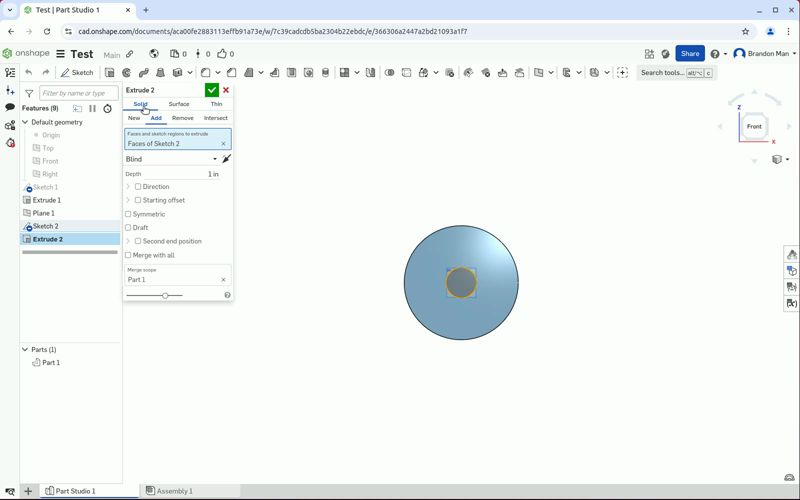
click(143, 106)
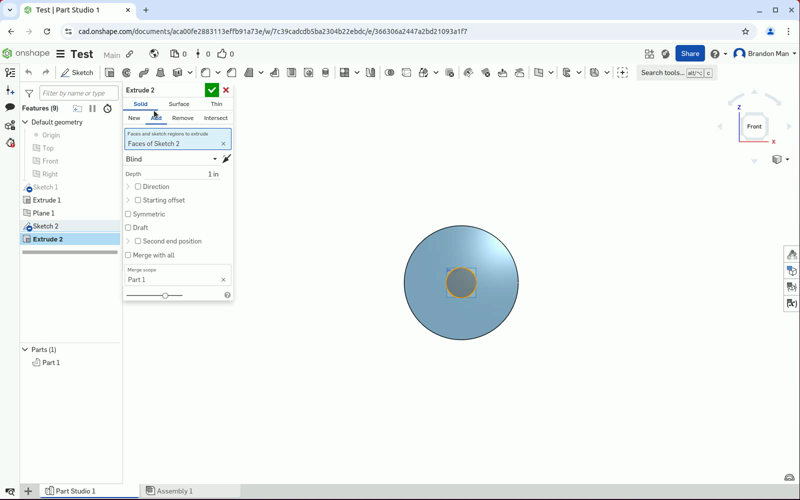
mouse_move(186, 120)
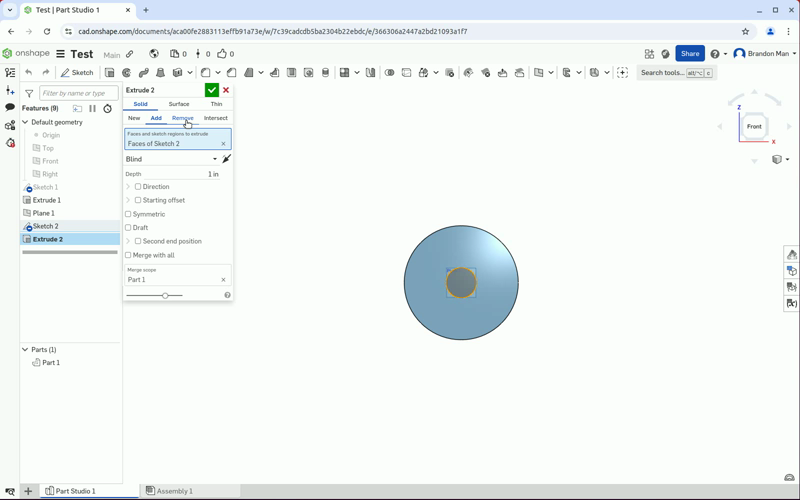
click(186, 120)
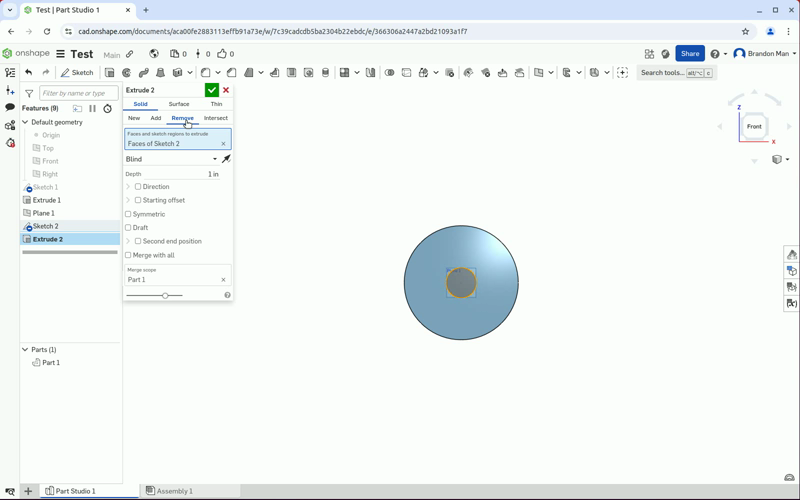
key(tab, 4)
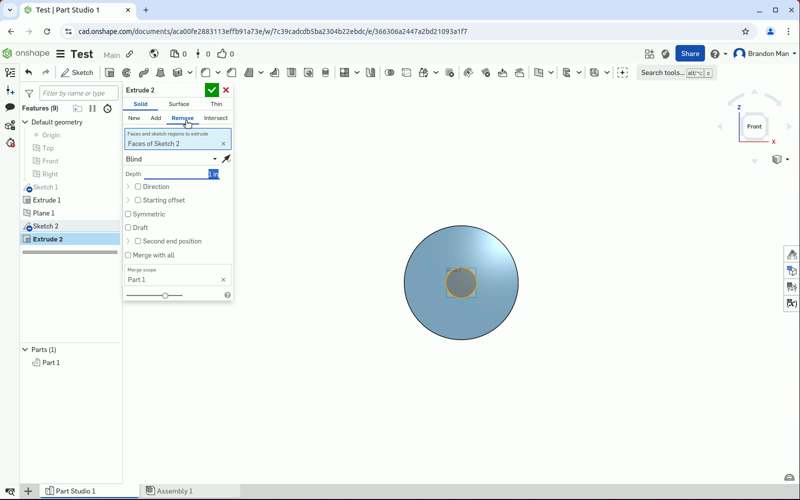
text(11.554)
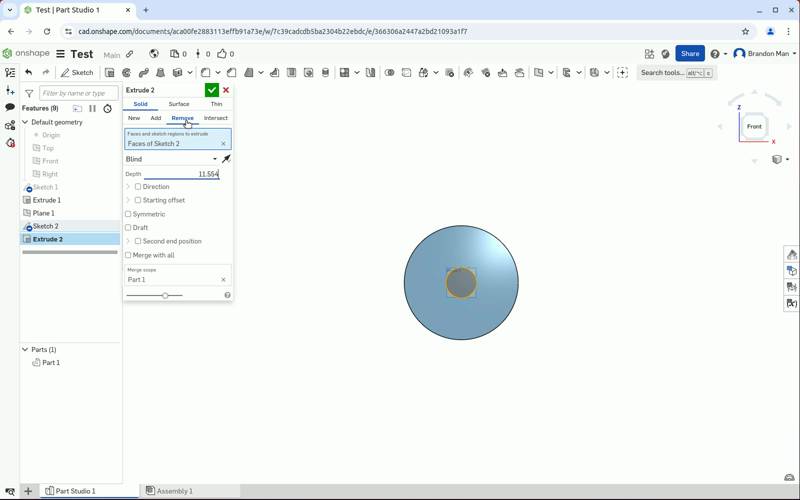
key(tab, 6)
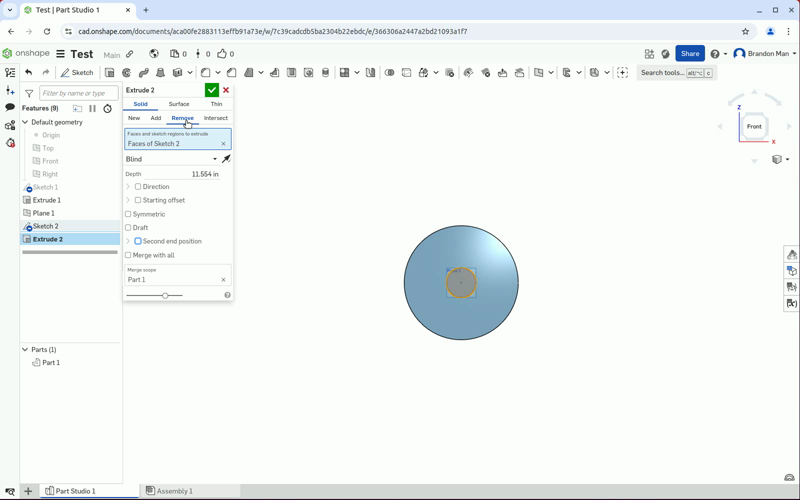
key(space)
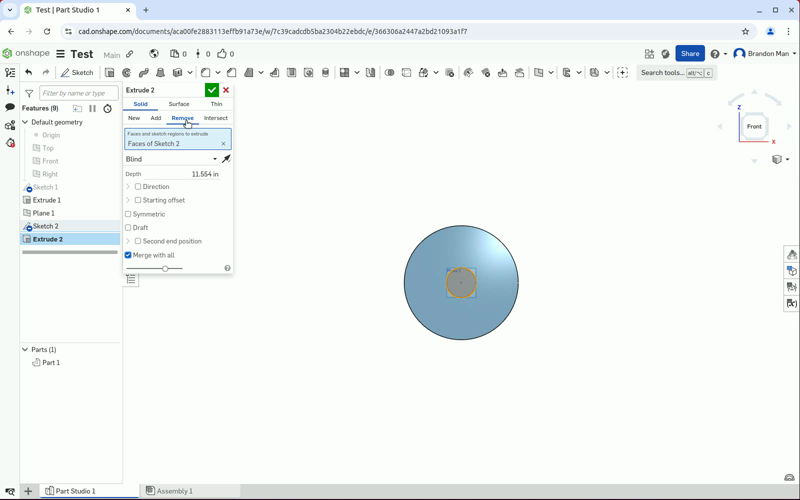
key(enter)
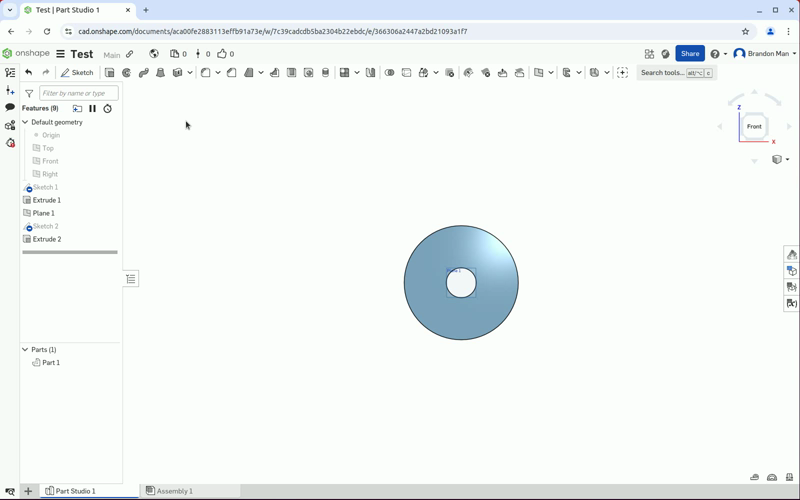
key(shift+h)
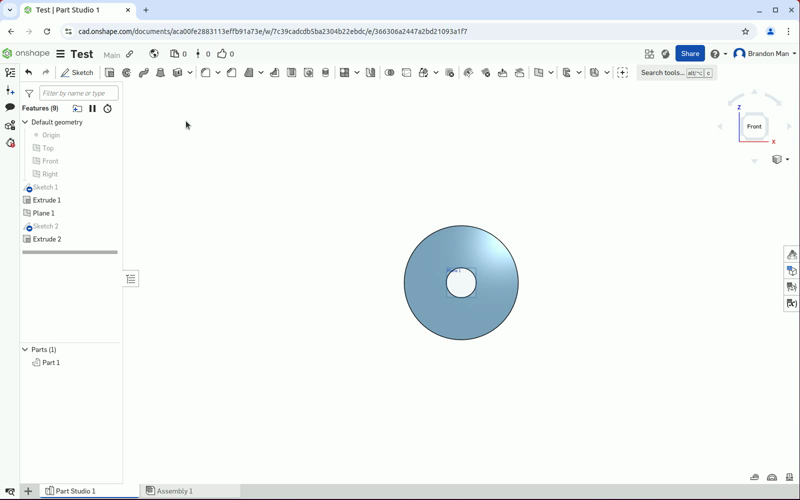
key(shift+h)
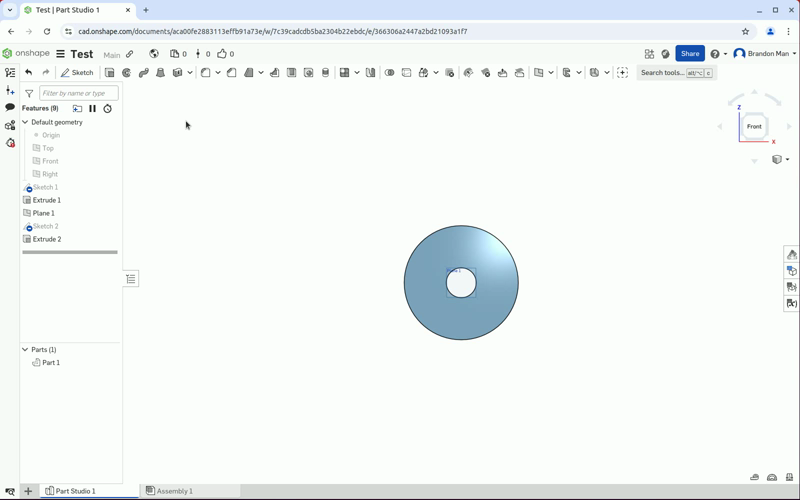
mouse_move(73, 189)
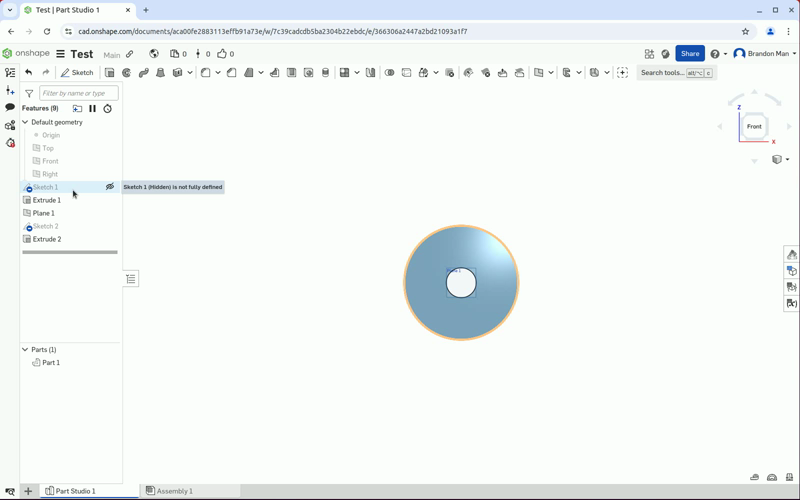
click(73, 189)
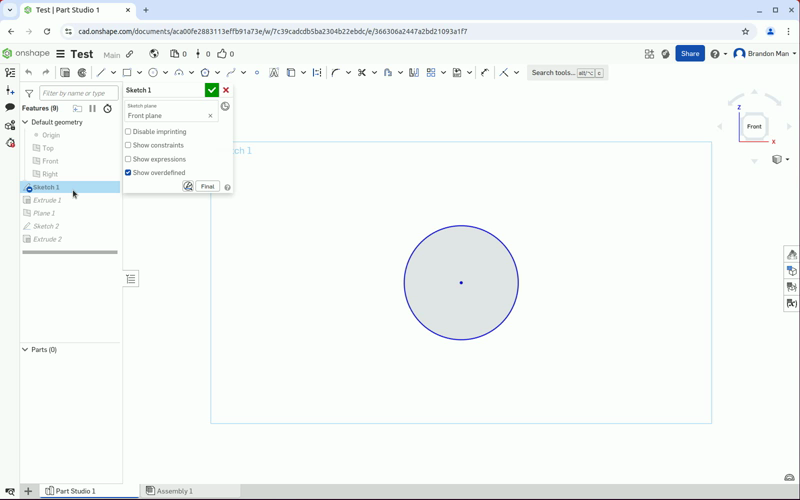
mouse_move(229, 92)
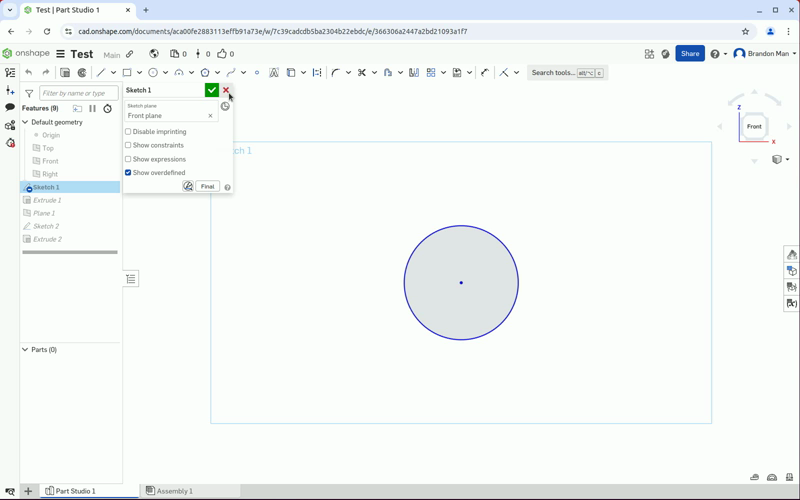
click(229, 92)
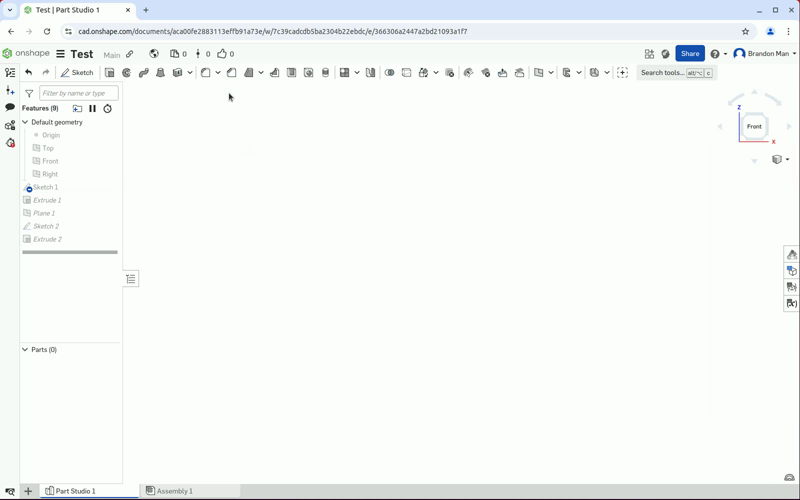
key(shift+s)
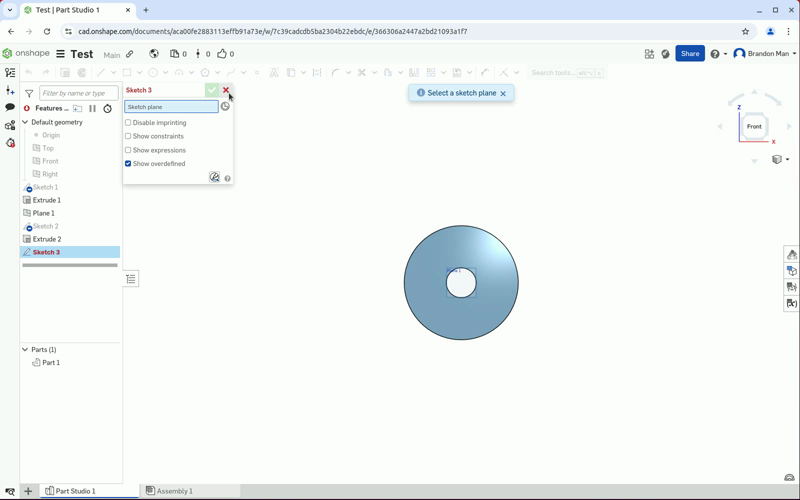
mouse_move(73, 215)
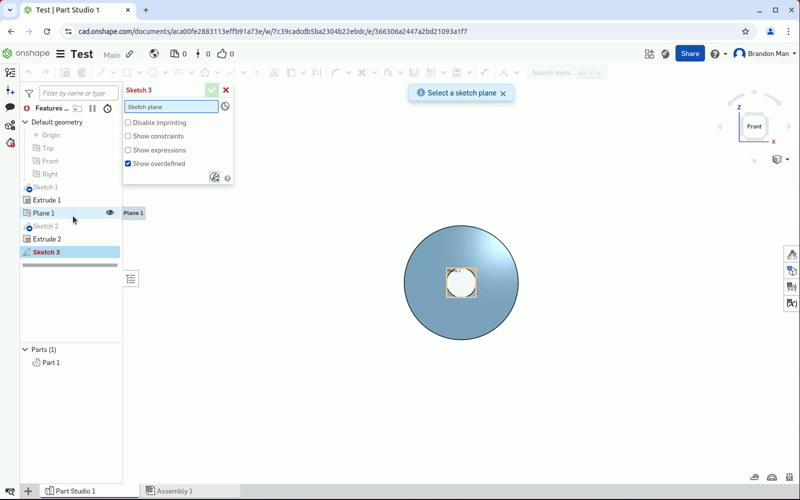
click(73, 215)
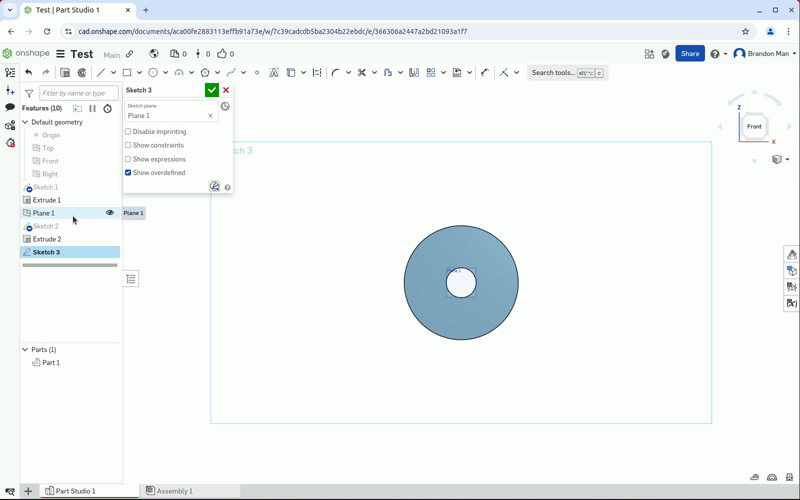
mouse_move(73, 352)
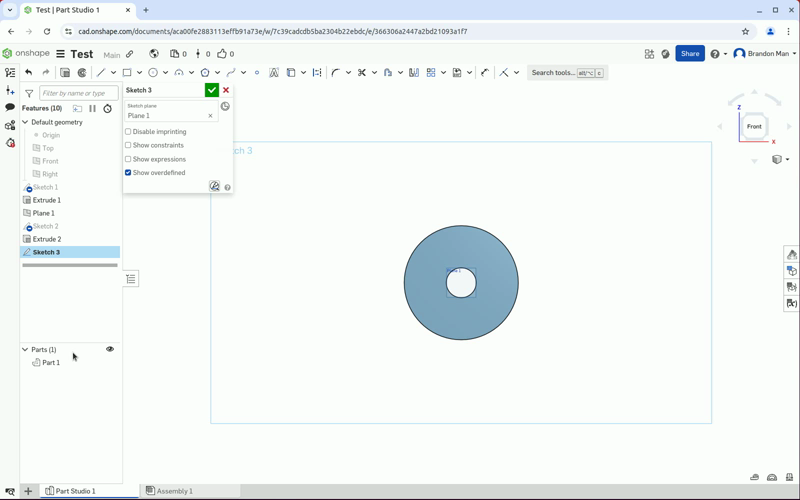
key(y)
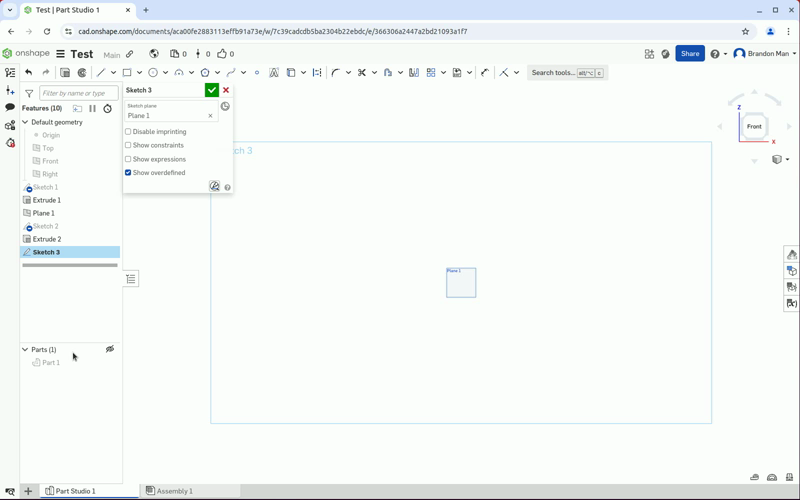
key(c)
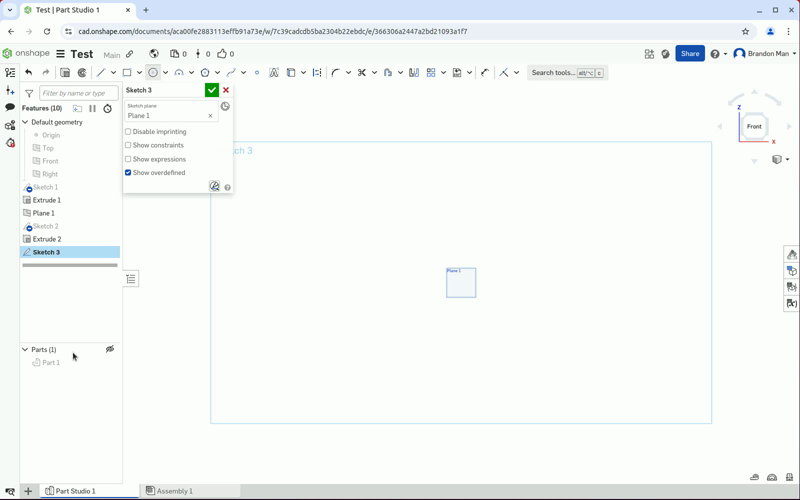
key_down(shift)
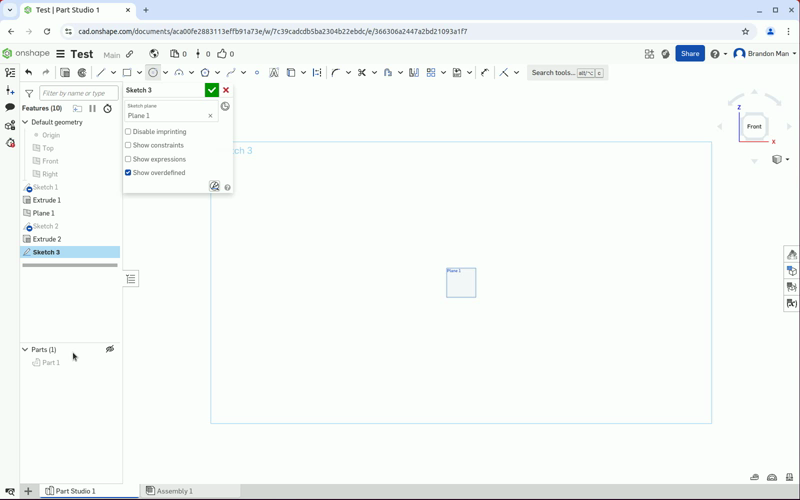
mouse_move(423, 270)
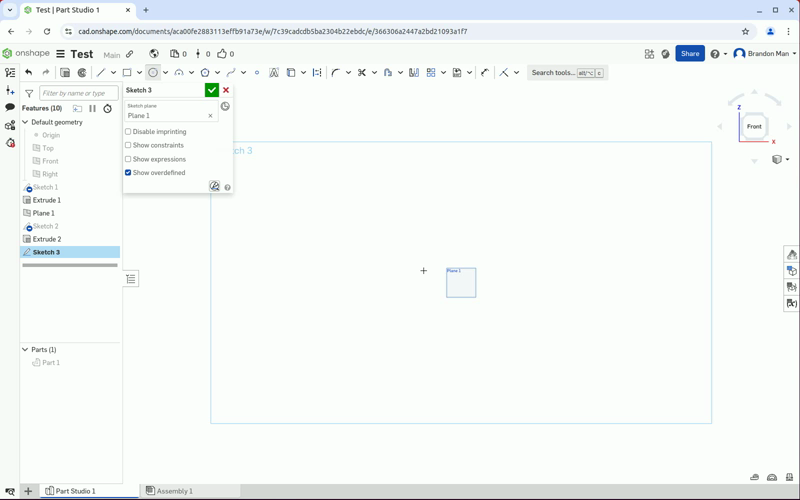
click(423, 270)
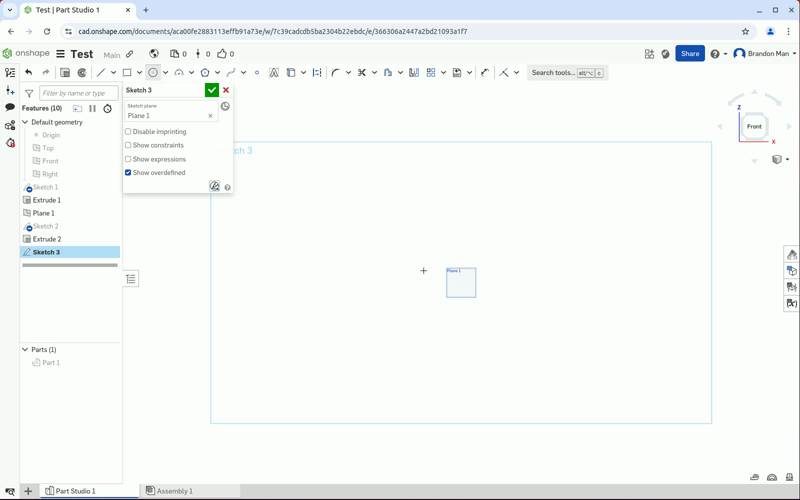
key_up(shift)
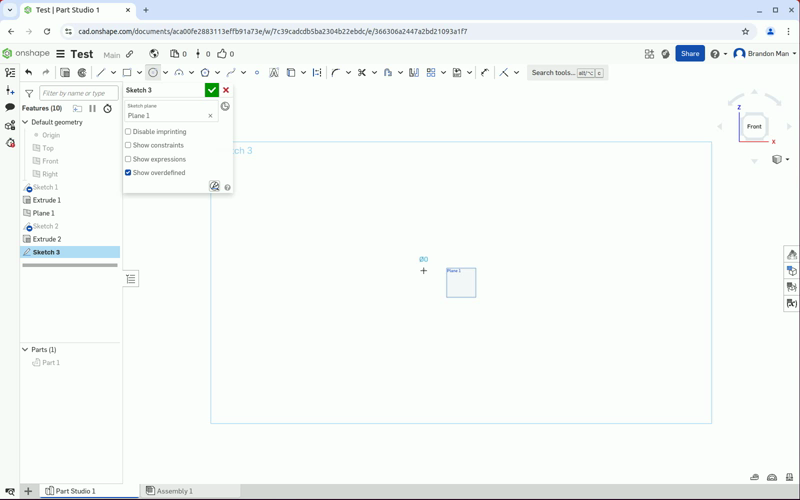
mouse_move(432, 270)
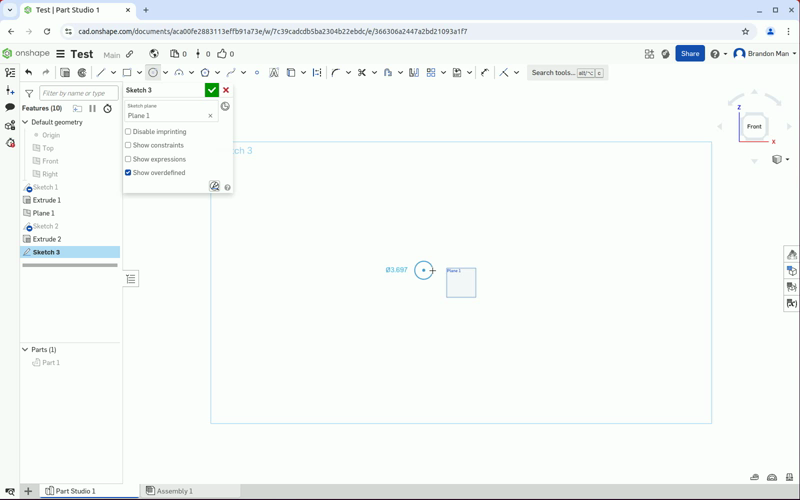
click(432, 270)
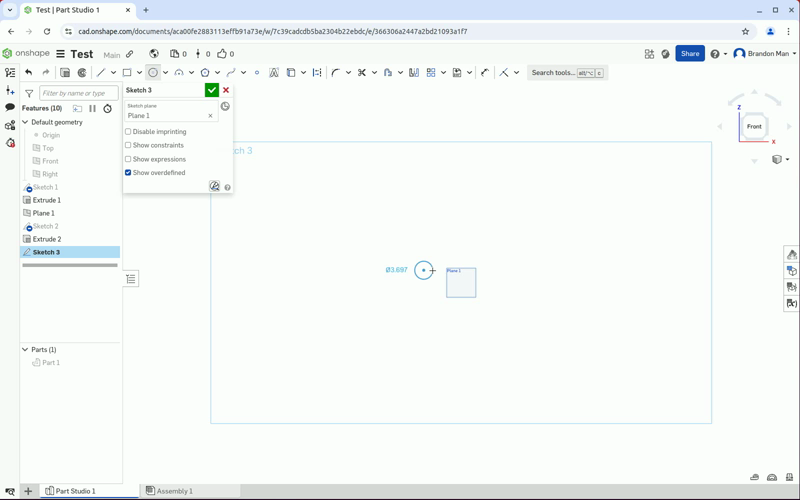
key(esc)
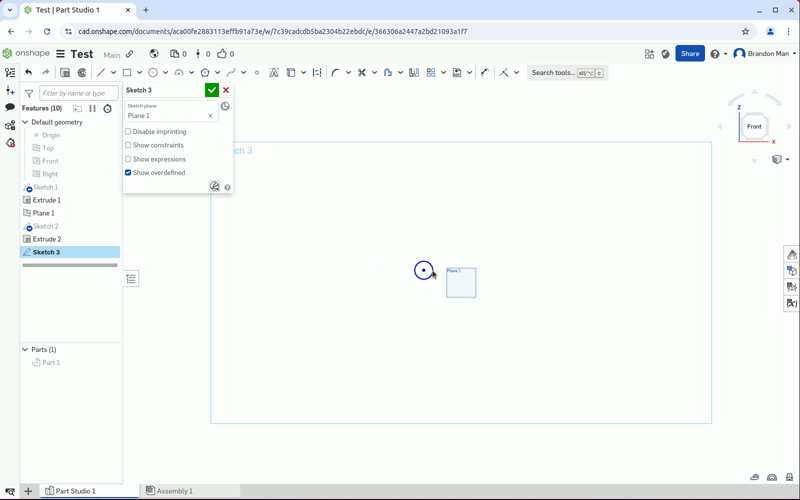
mouse_move(428, 273)
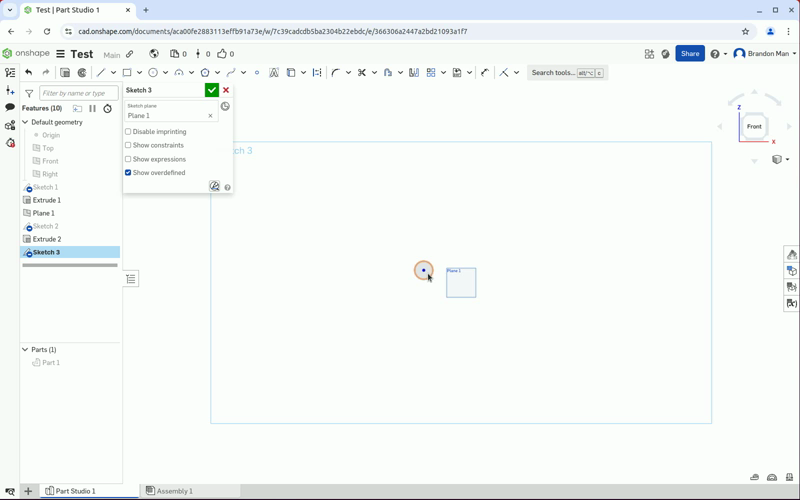
scroll(6)
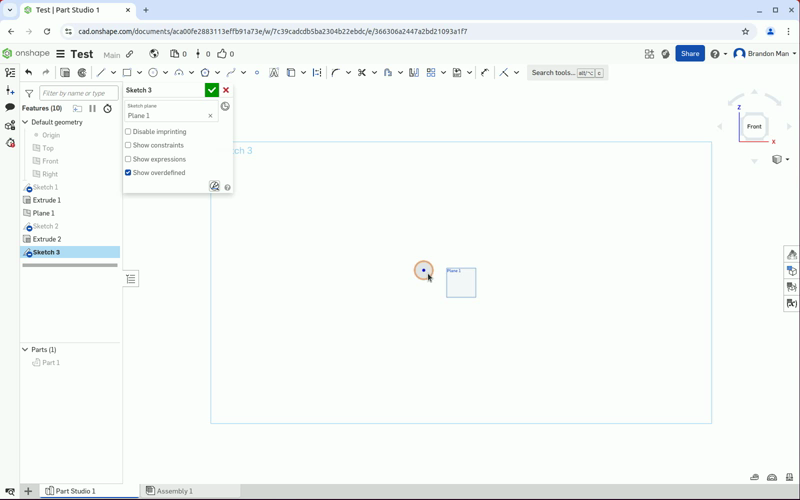
scroll(6)
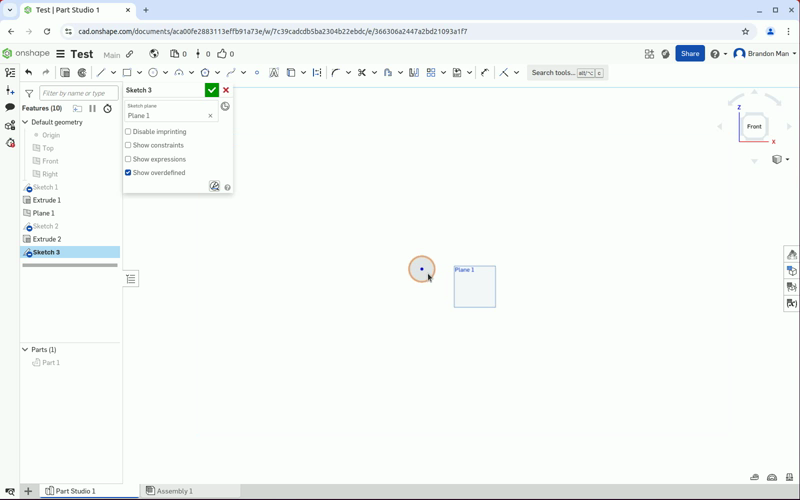
scroll(6)
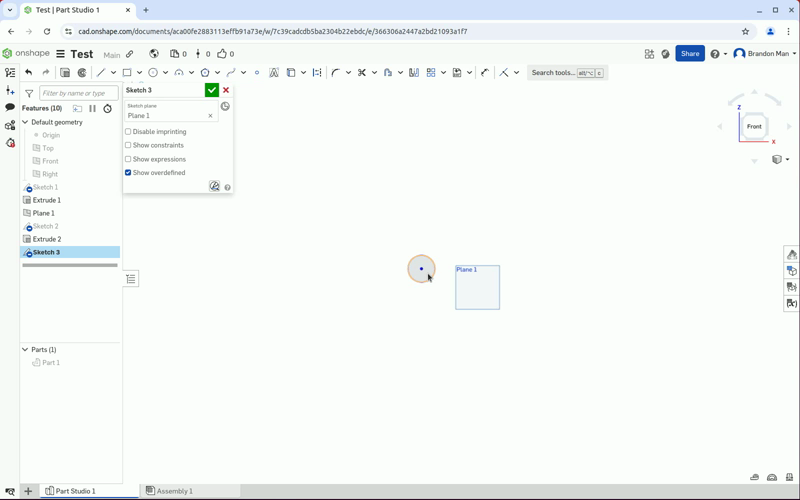
scroll(6)
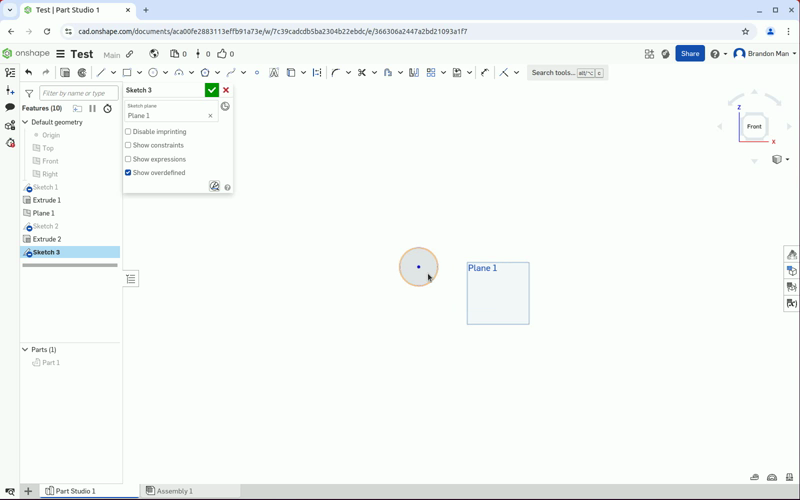
scroll(6)
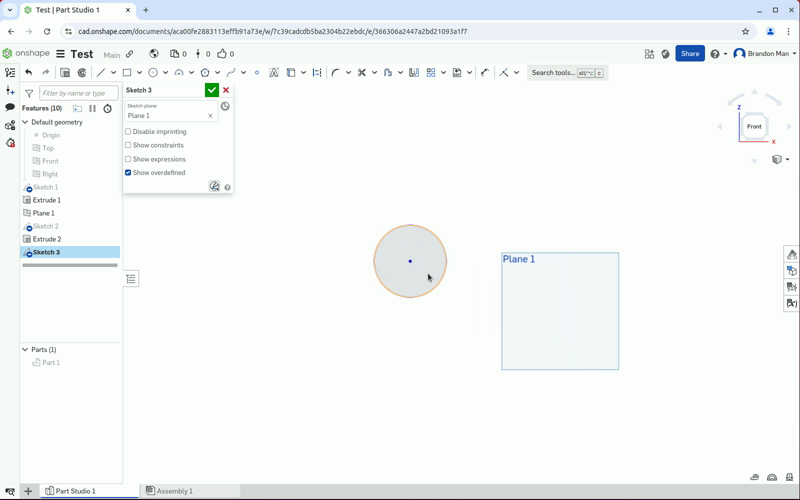
scroll(6)
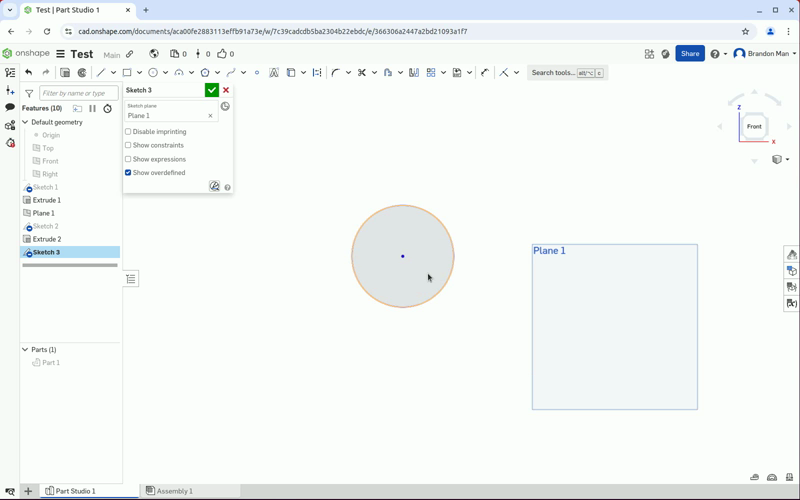
scroll(6)
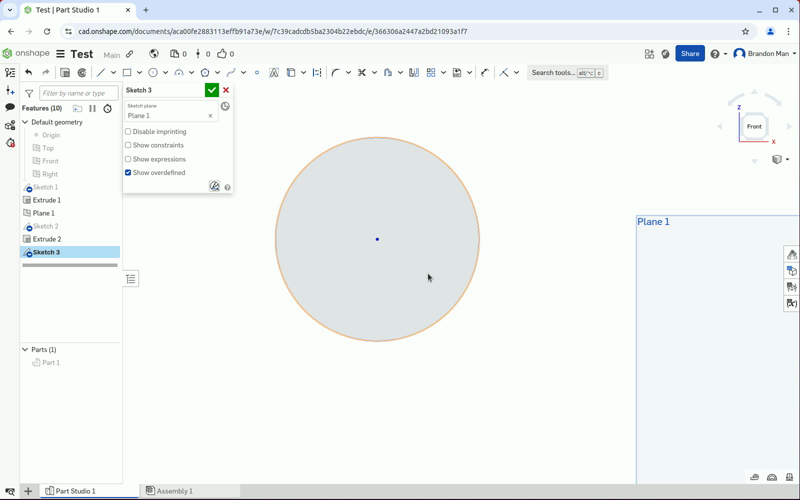
click(428, 273)
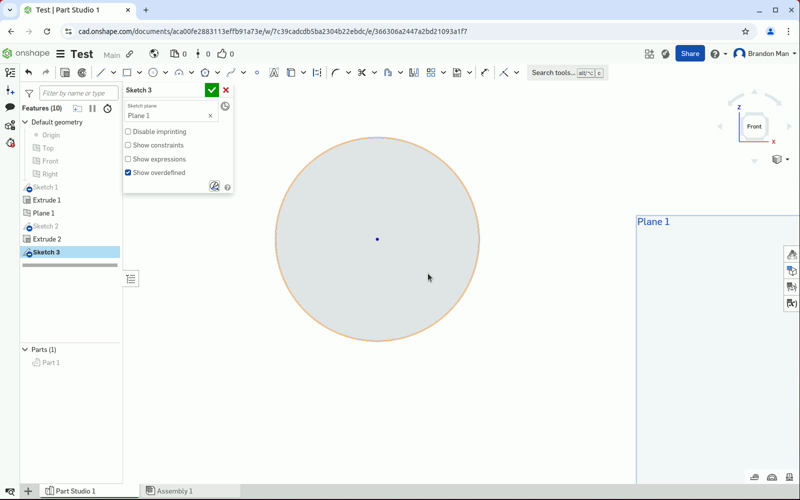
scroll(-6)
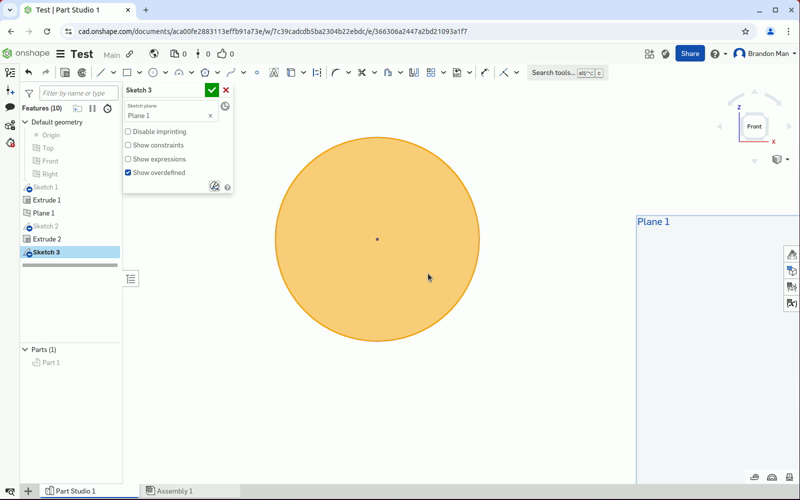
scroll(-6)
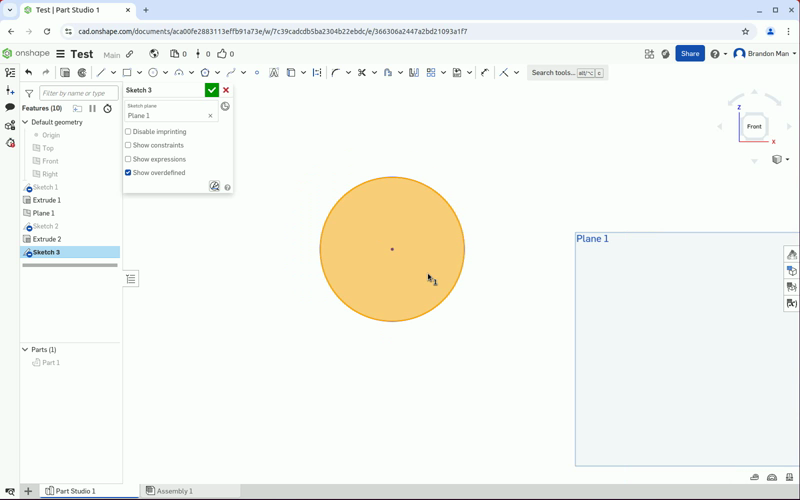
scroll(-6)
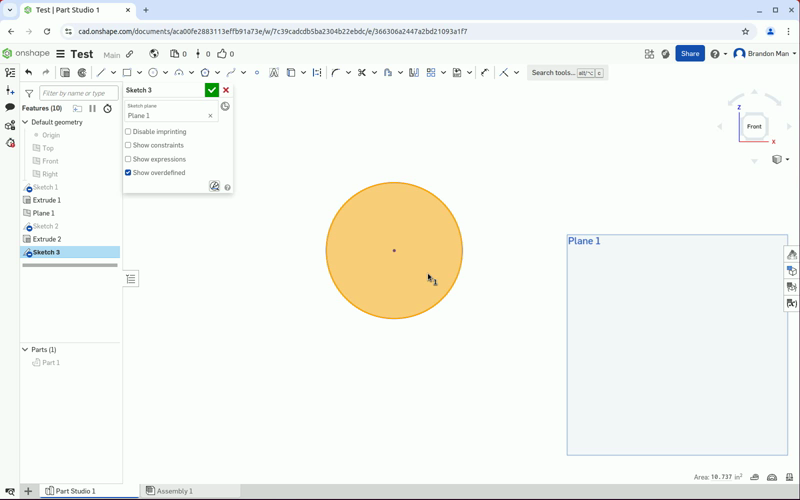
scroll(-6)
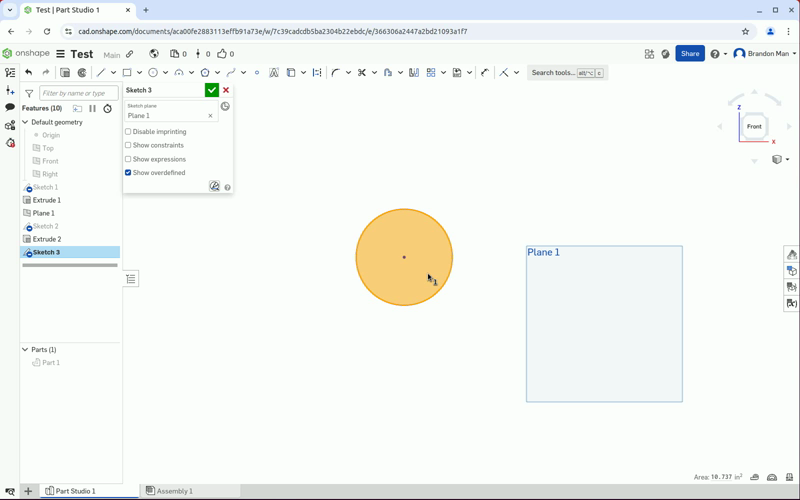
scroll(-6)
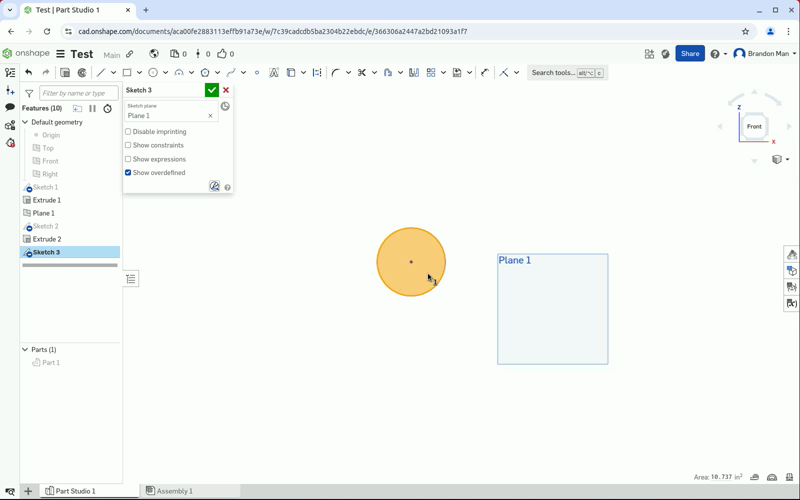
scroll(-6)
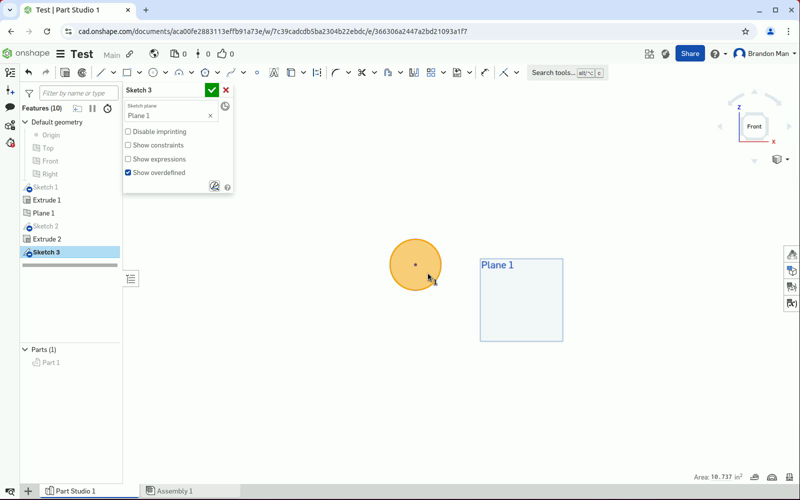
scroll(-6)
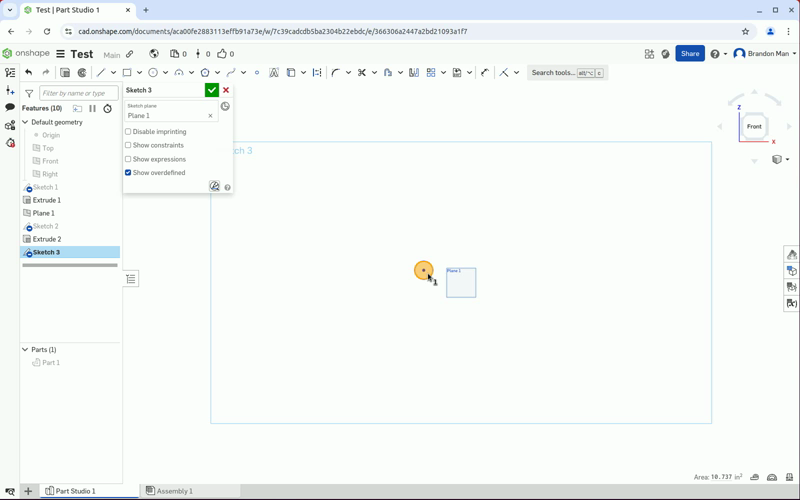
mouse_move(73, 352)
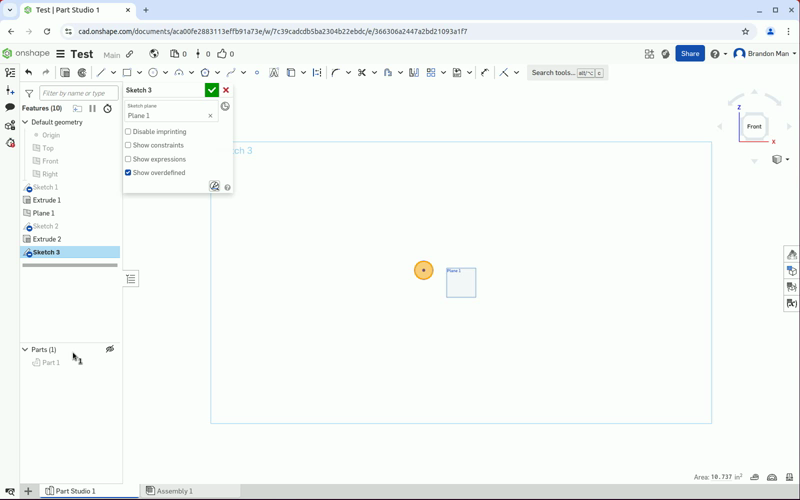
key(shift+y)
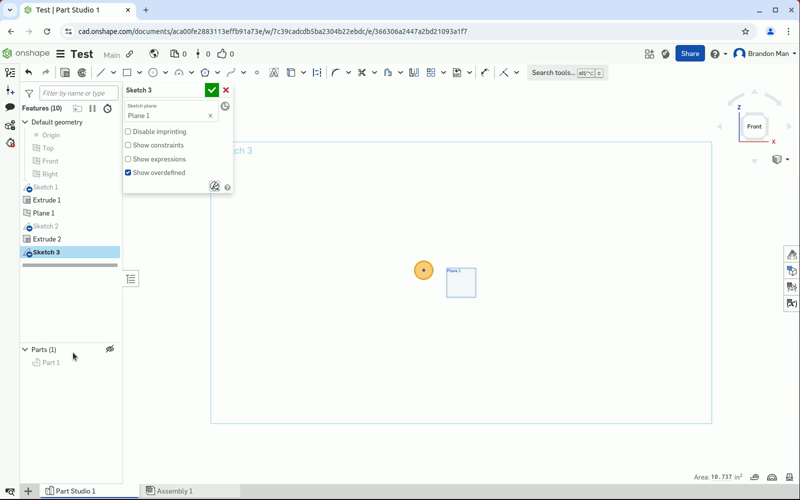
key(shift+e)
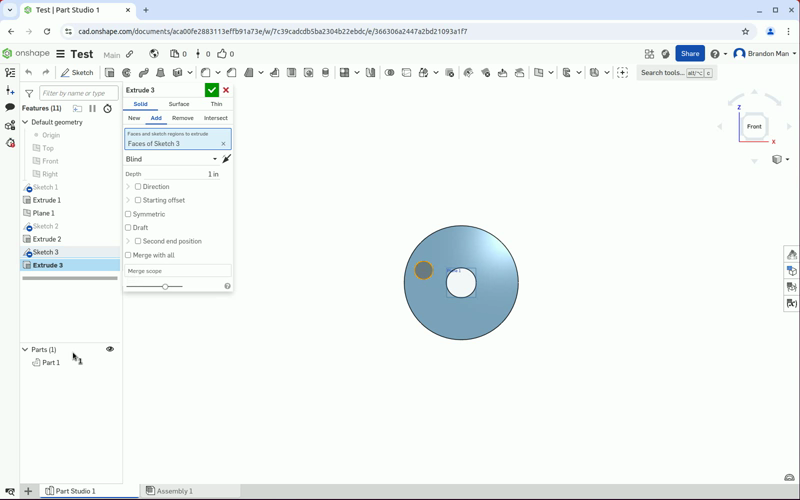
mouse_move(143, 106)
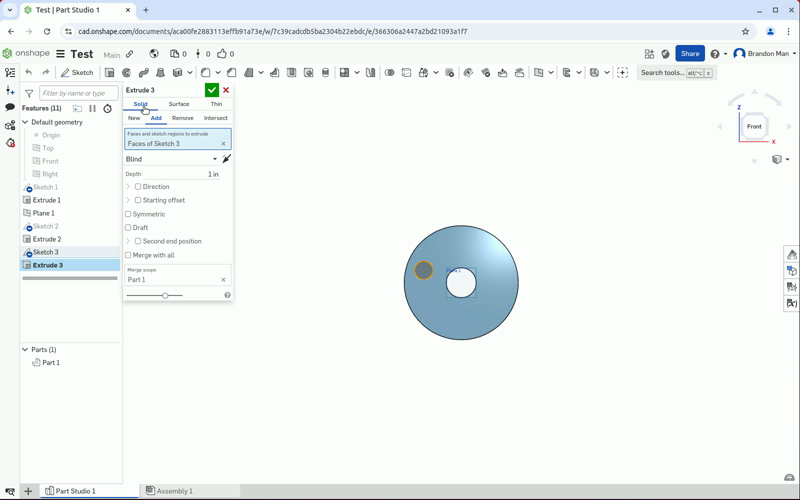
click(143, 106)
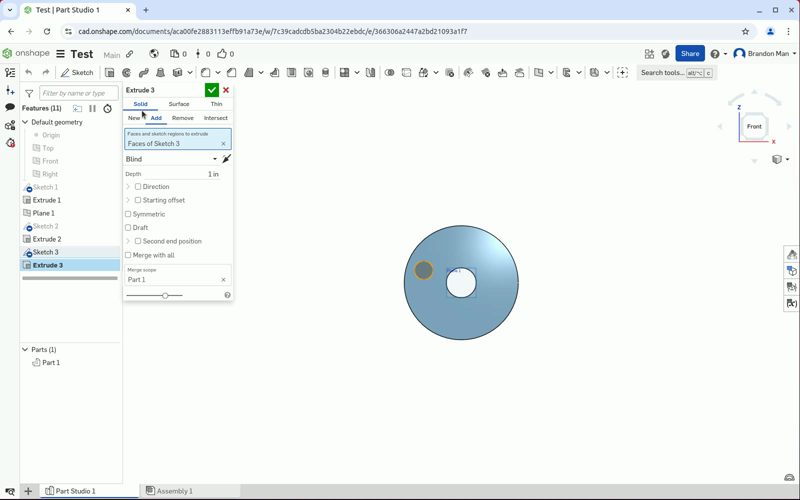
mouse_move(137, 120)
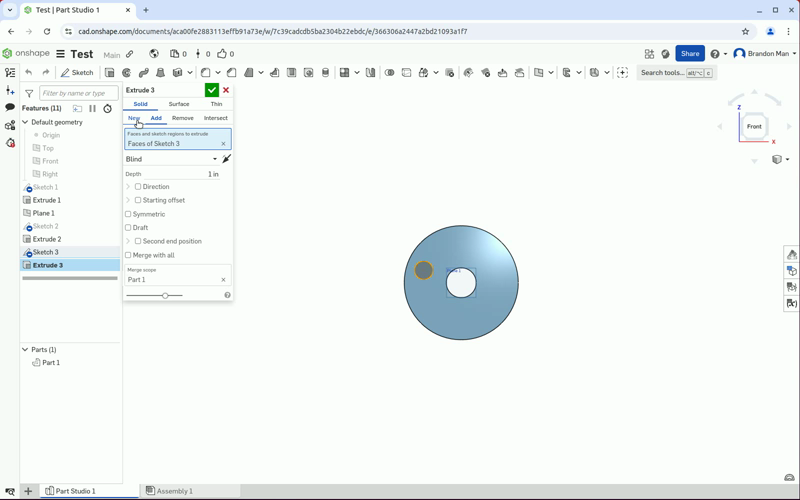
click(137, 120)
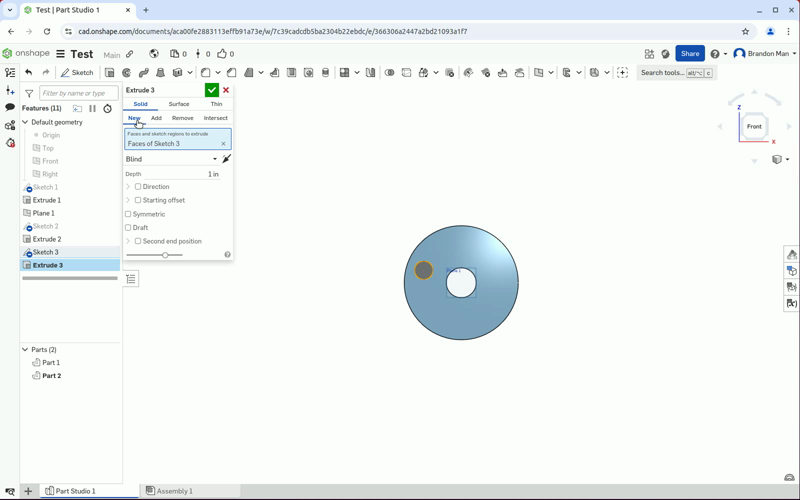
key(tab, 4)
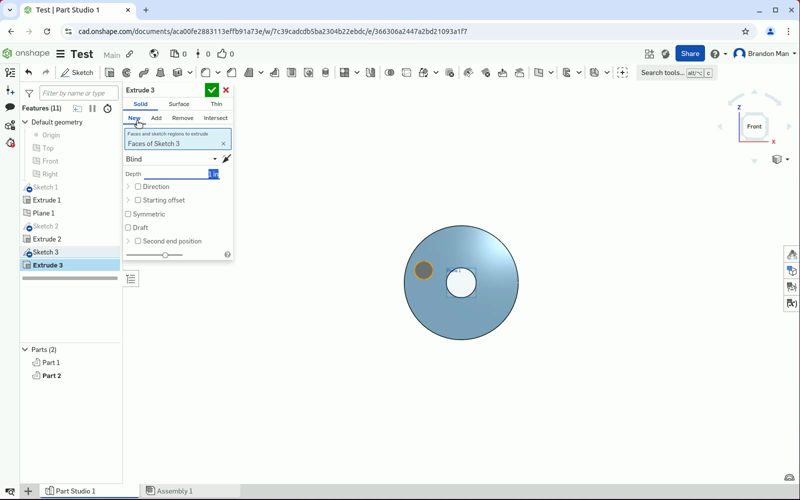
text(11.554)
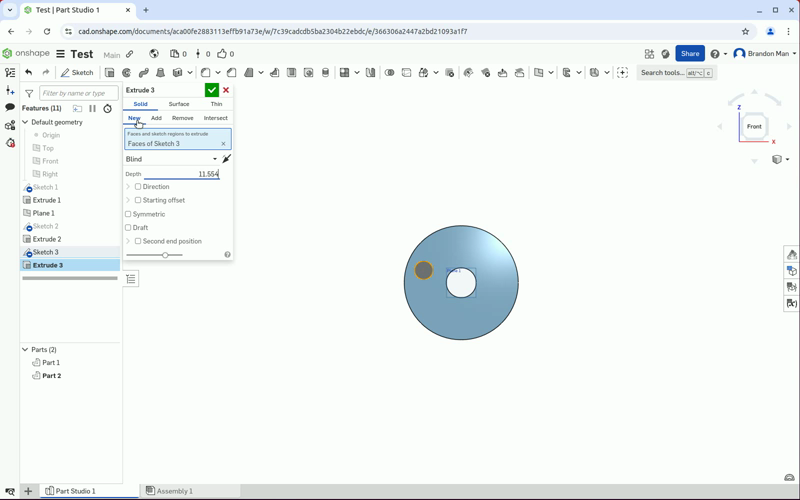
key(enter)
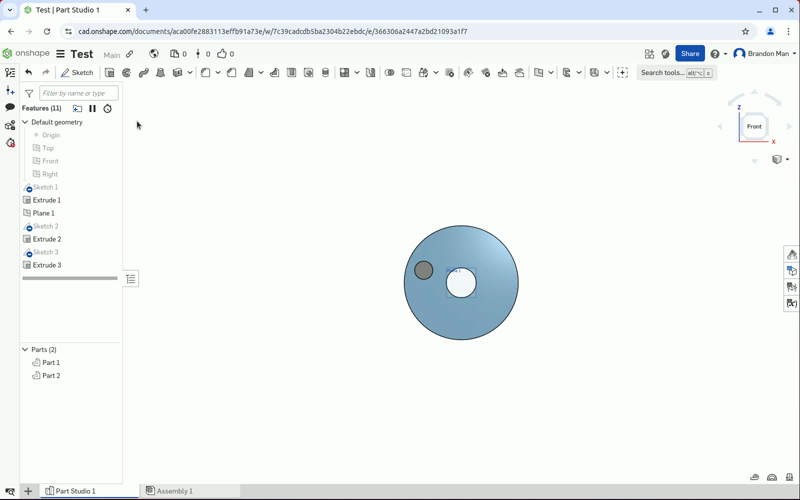
key(shift+h)
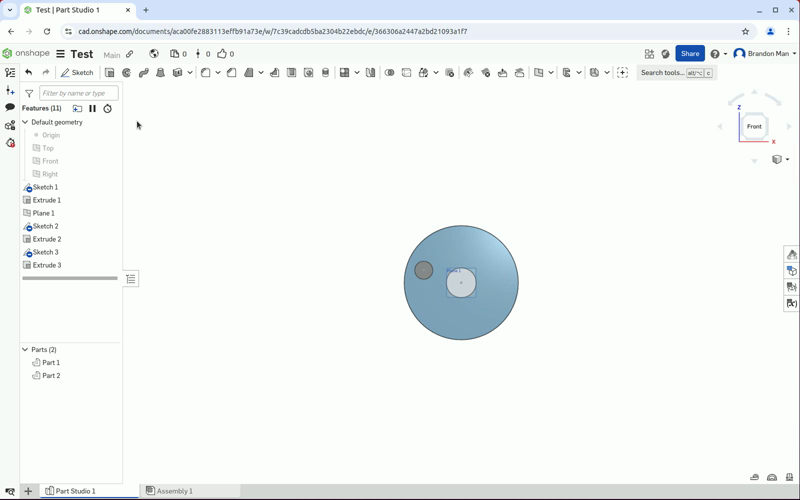
key(shift+h)
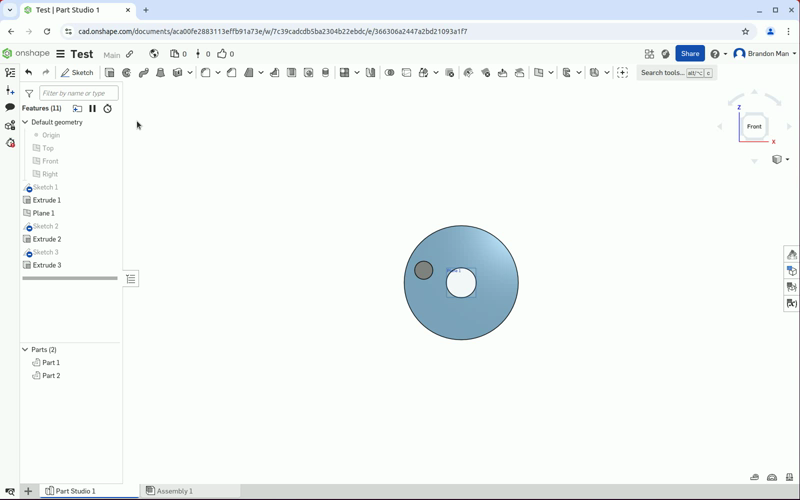
mouse_move(73, 189)
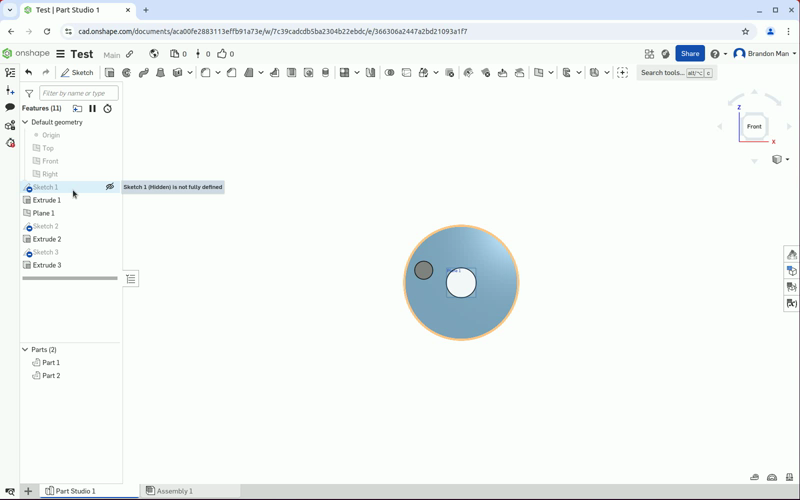
click(73, 189)
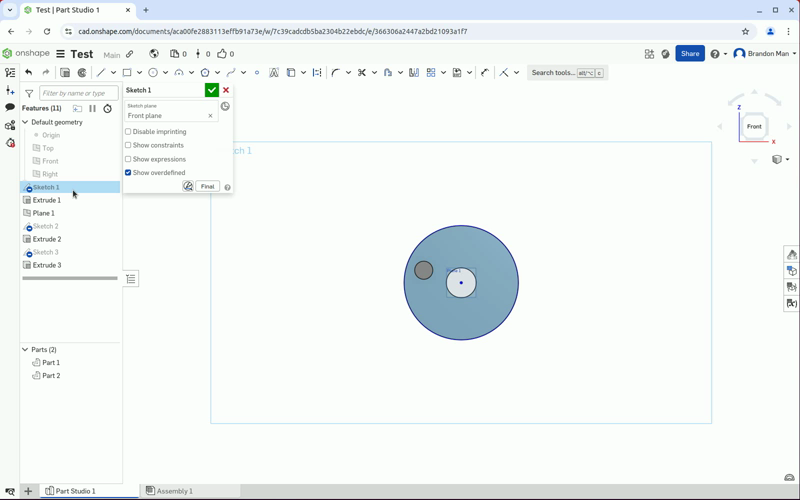
mouse_move(229, 92)
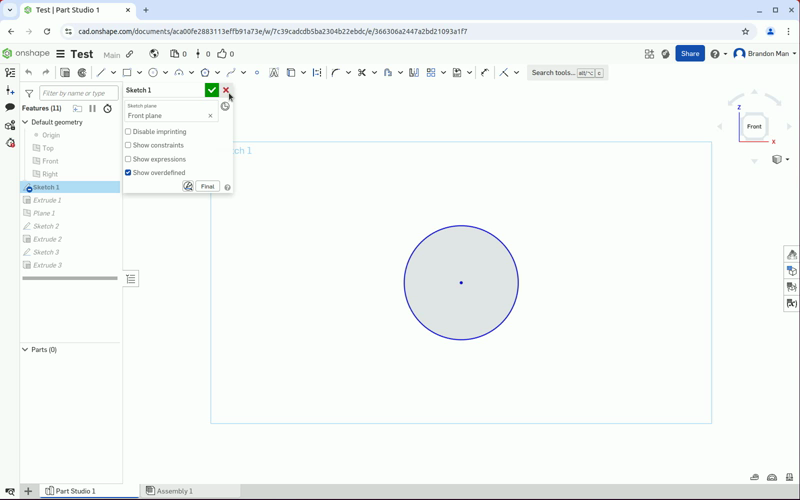
click(229, 92)
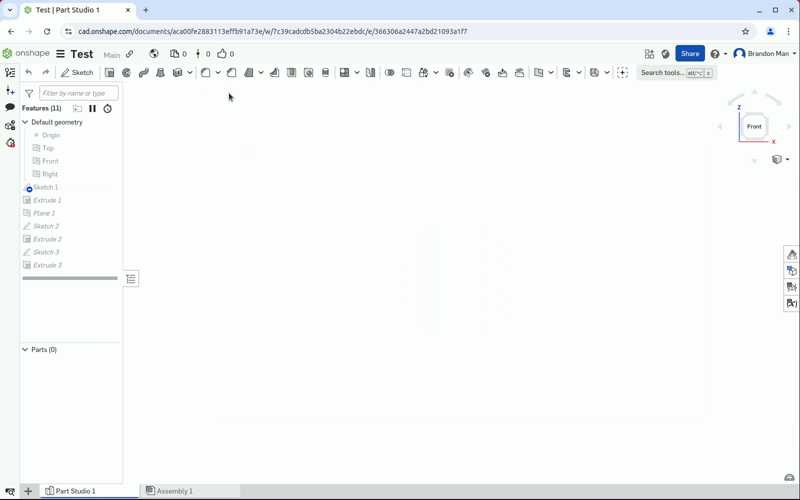
key(shift+s)
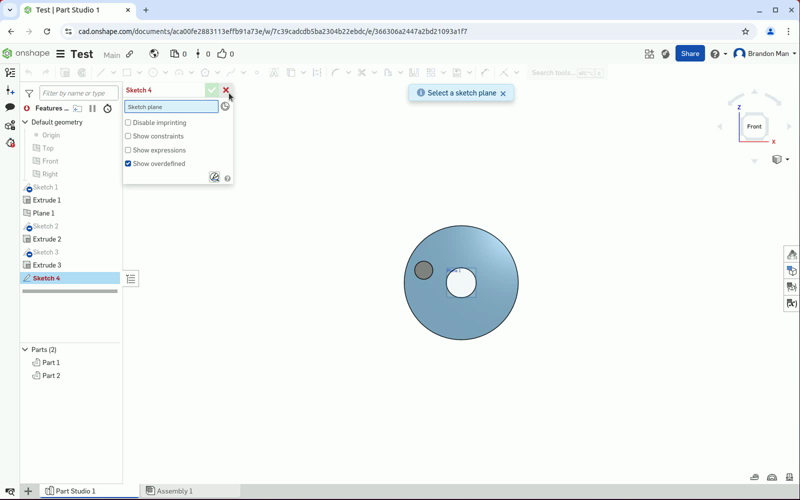
mouse_move(73, 215)
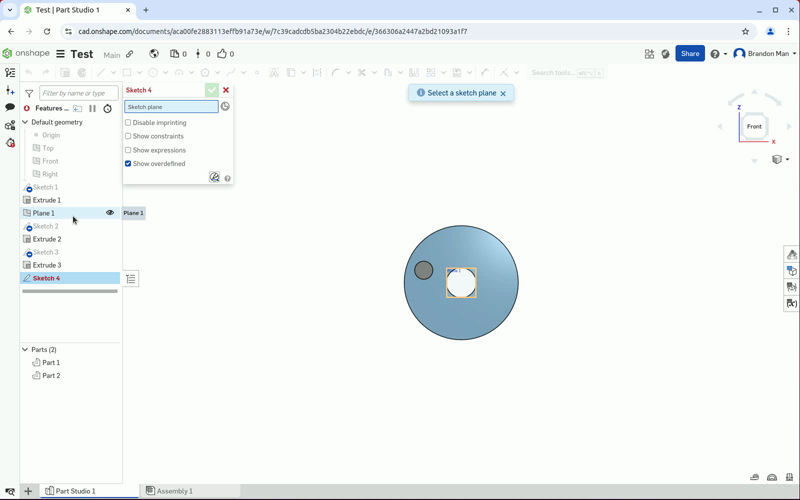
click(73, 215)
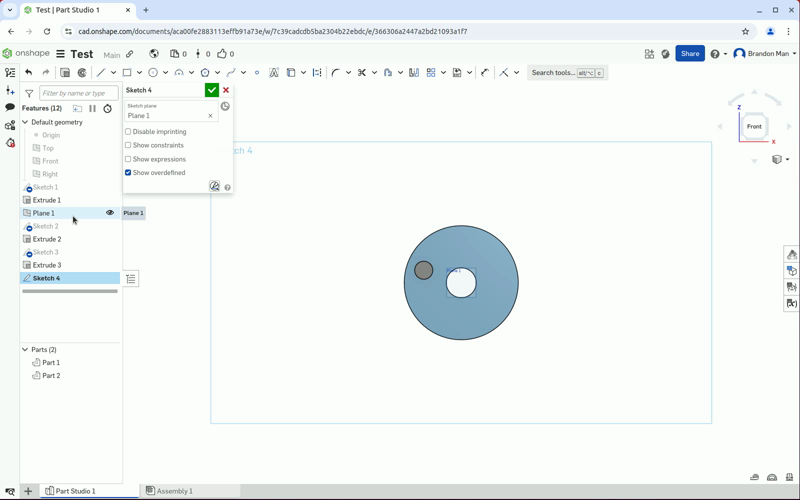
mouse_move(73, 352)
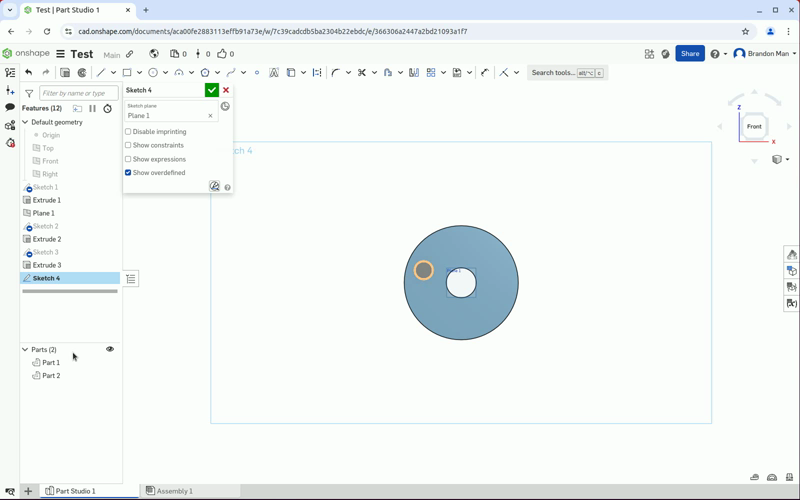
key(y)
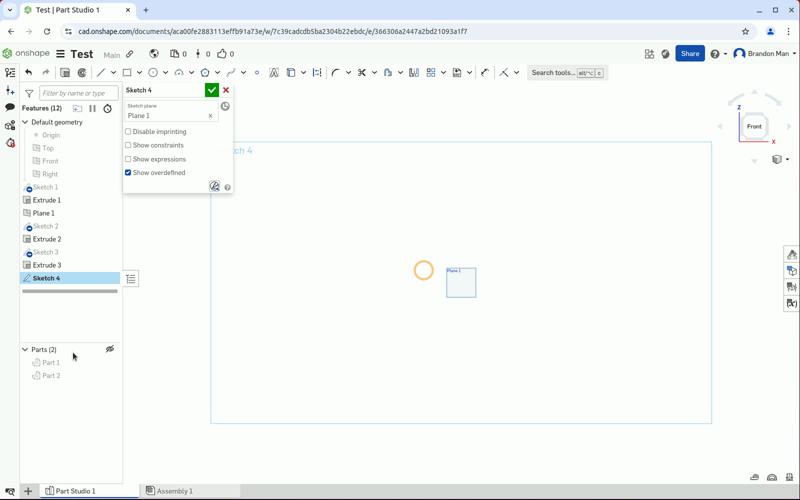
key(c)
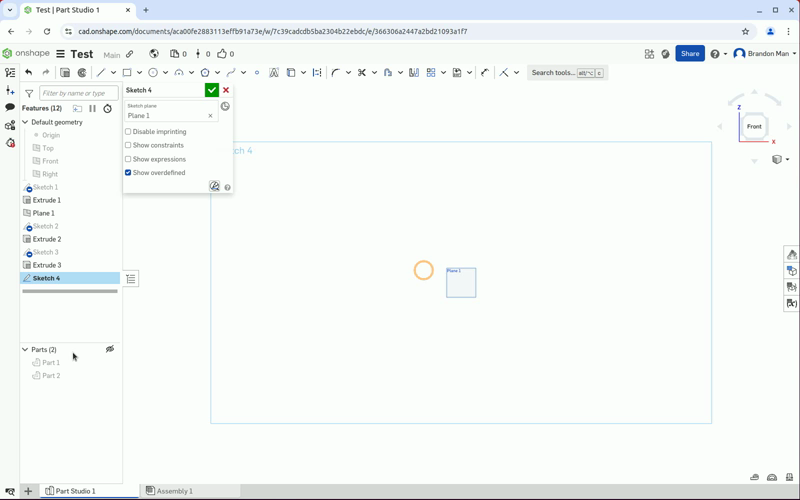
key_down(shift)
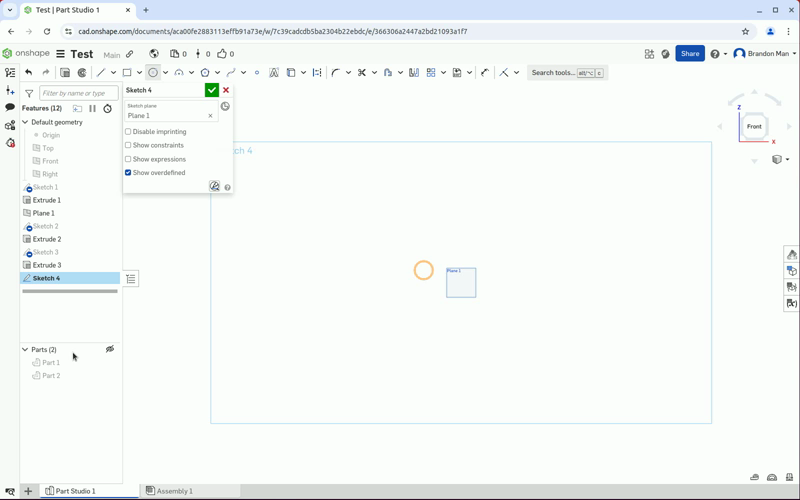
mouse_move(436, 314)
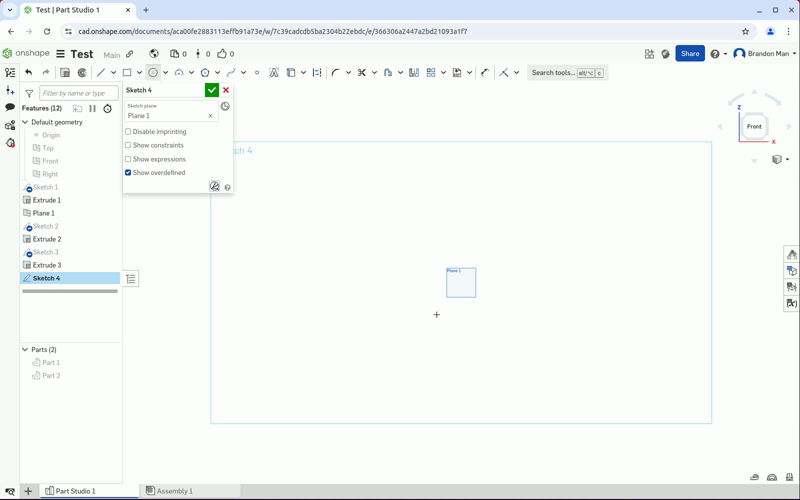
click(436, 314)
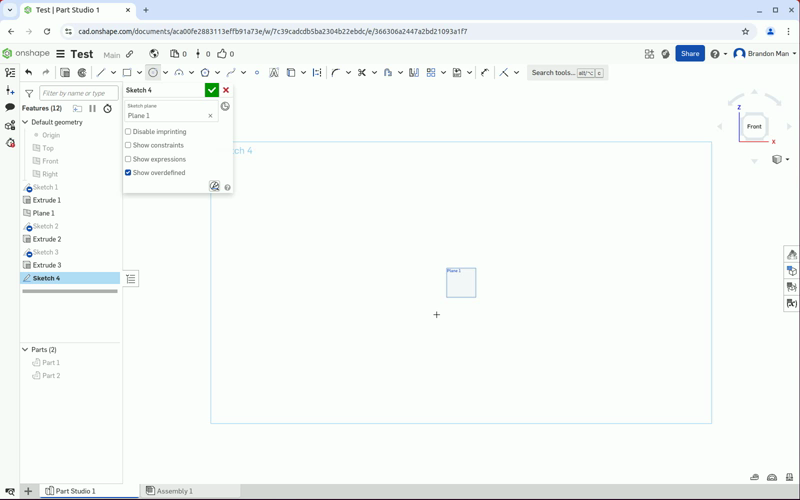
key_up(shift)
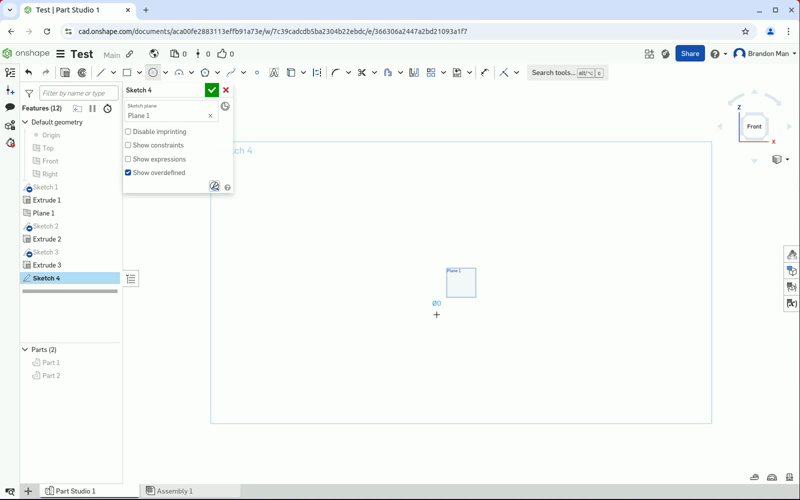
mouse_move(445, 314)
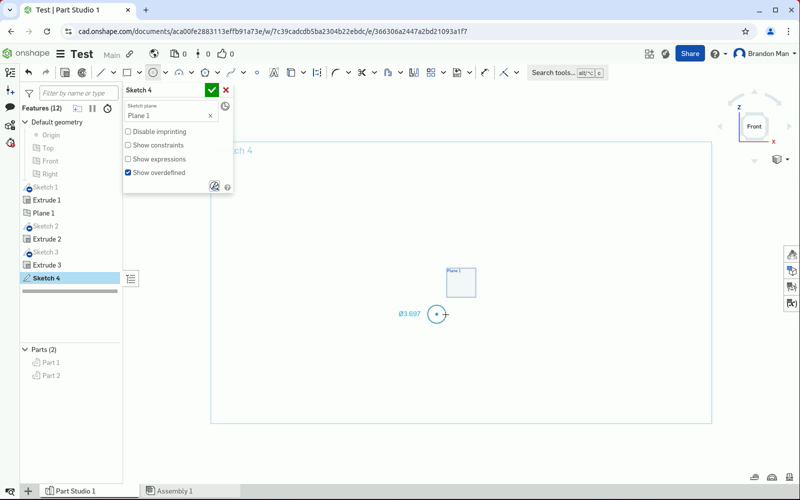
click(445, 314)
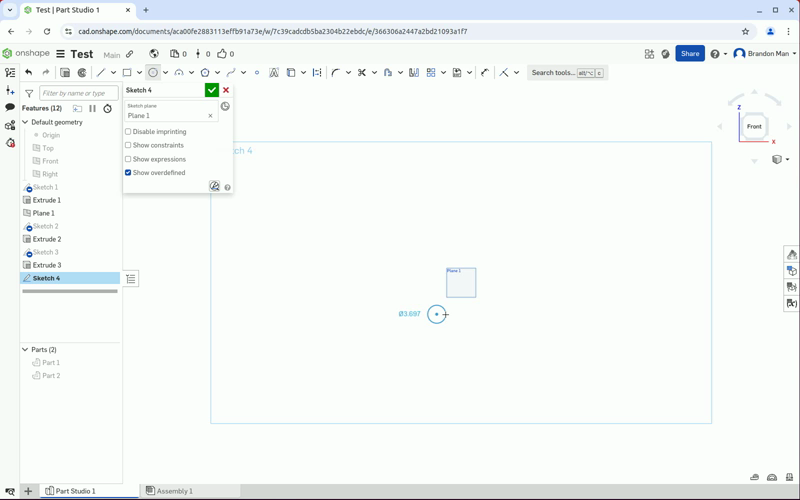
key(esc)
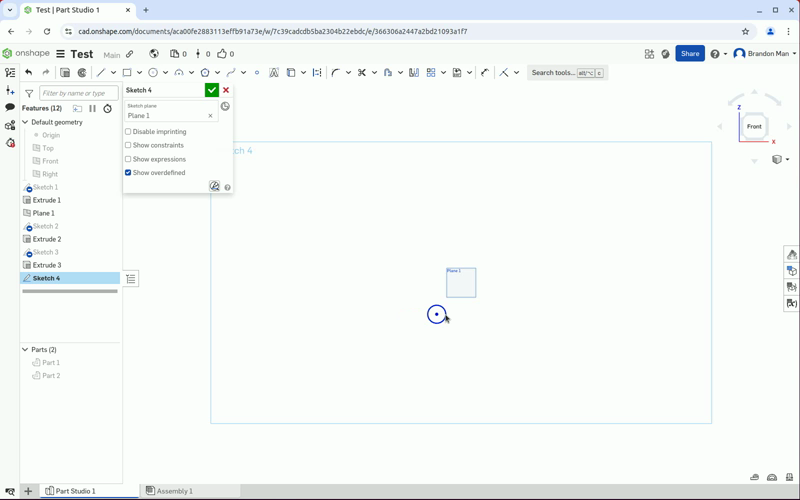
mouse_move(429, 317)
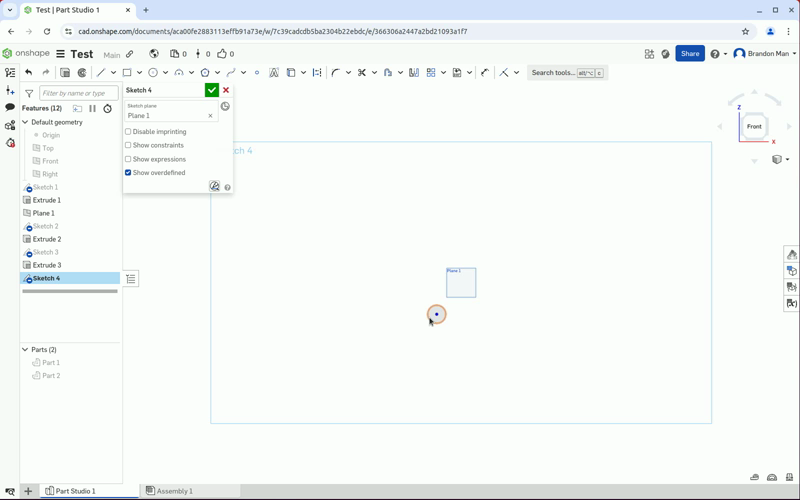
scroll(6)
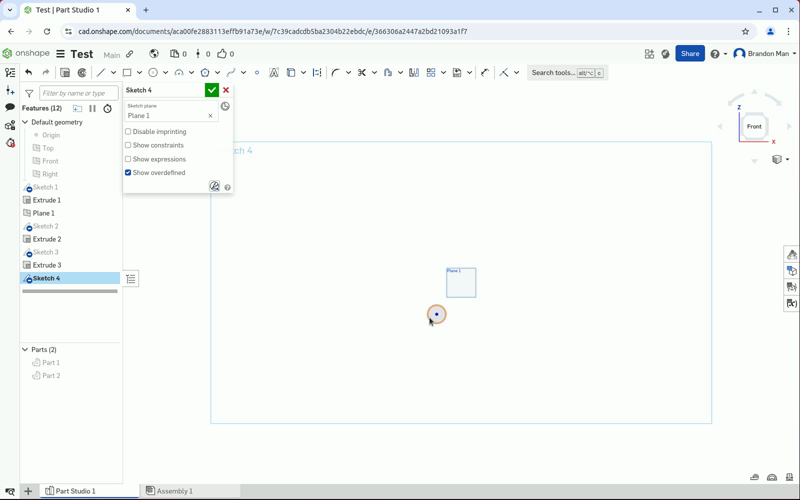
scroll(6)
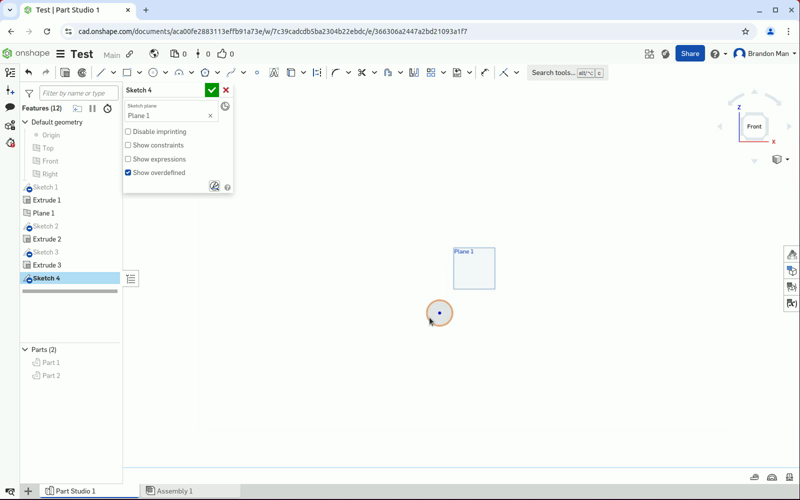
scroll(6)
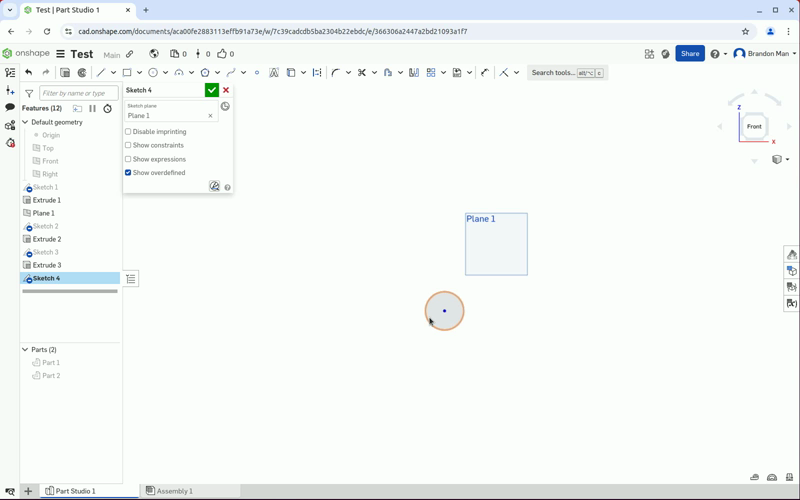
scroll(6)
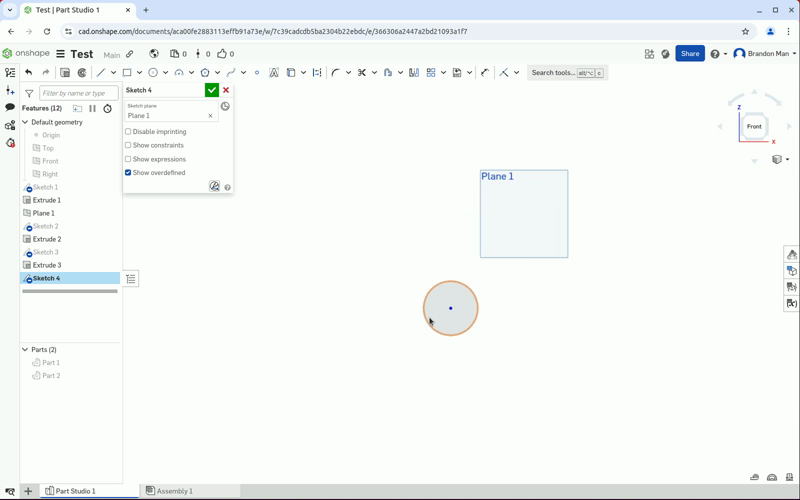
scroll(6)
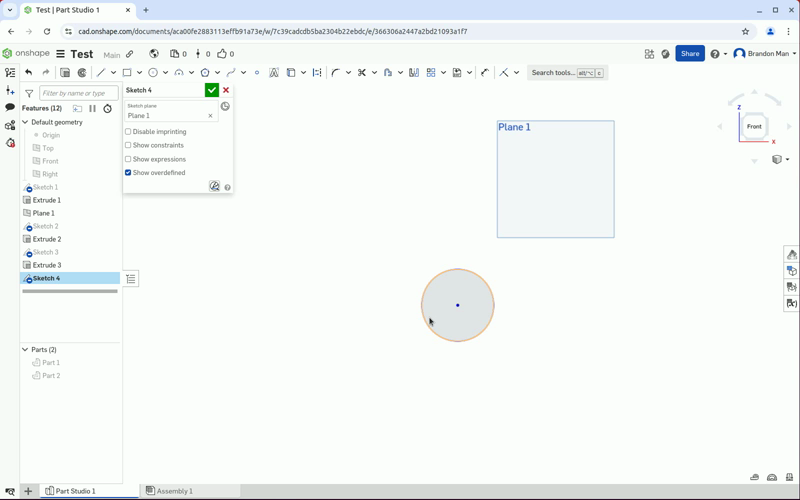
scroll(6)
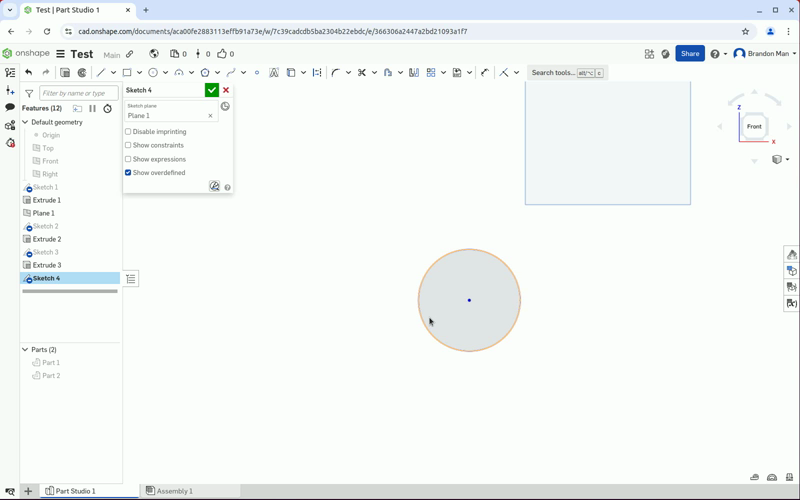
scroll(6)
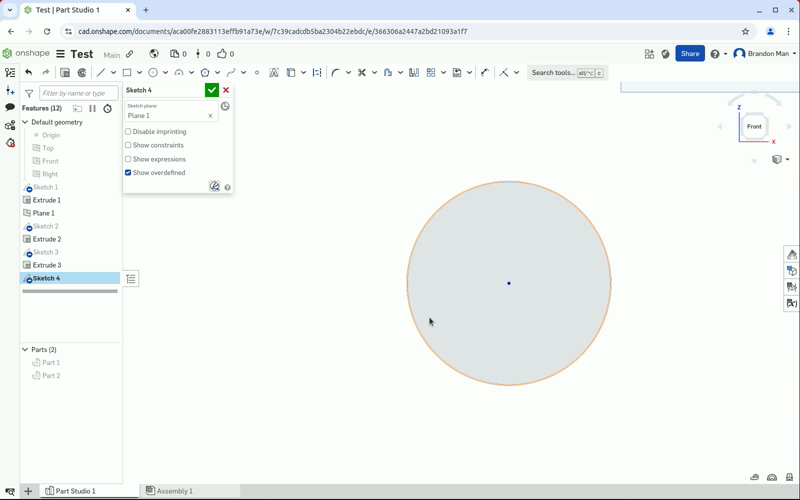
click(429, 317)
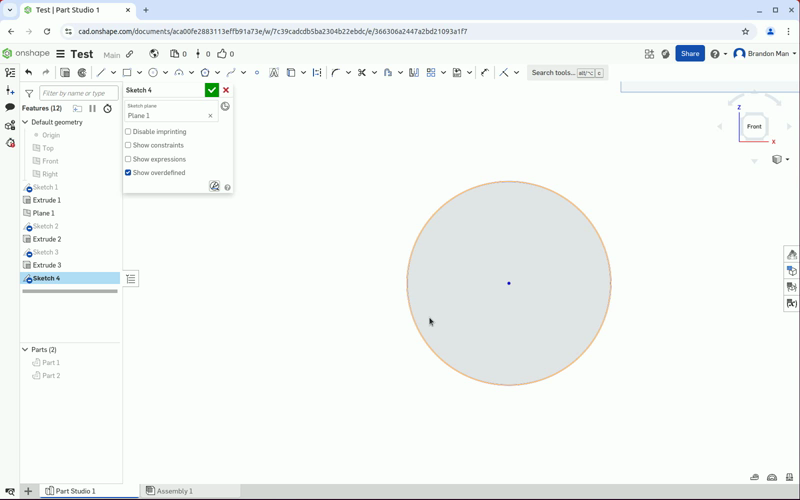
scroll(-6)
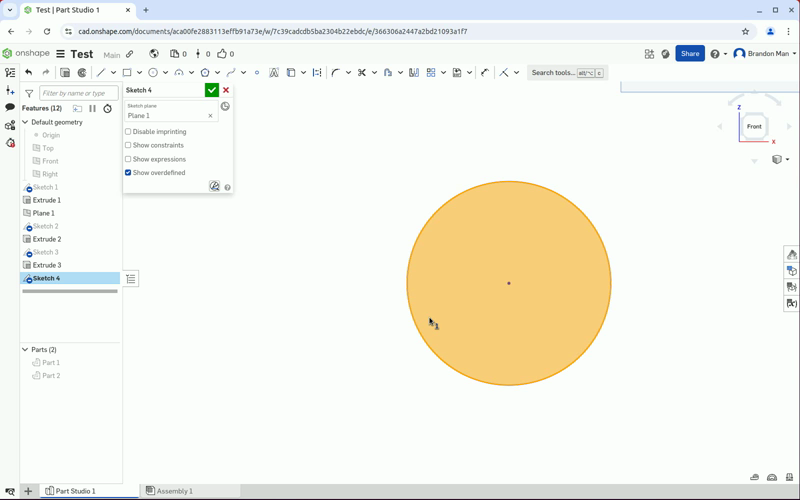
scroll(-6)
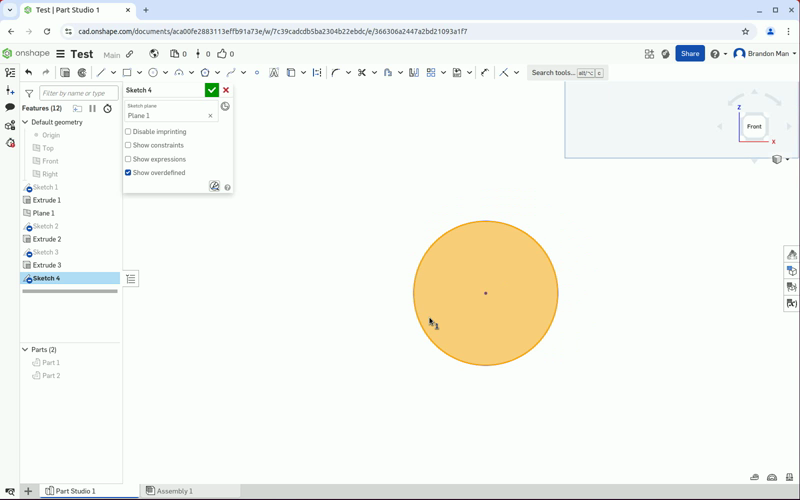
scroll(-6)
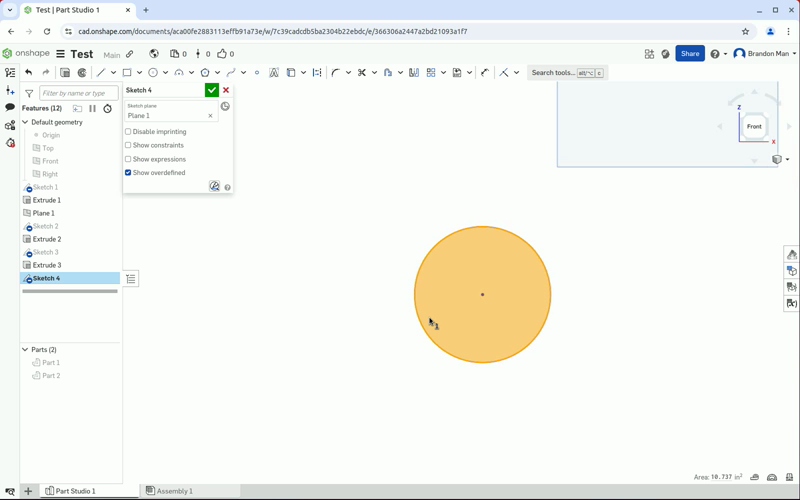
scroll(-6)
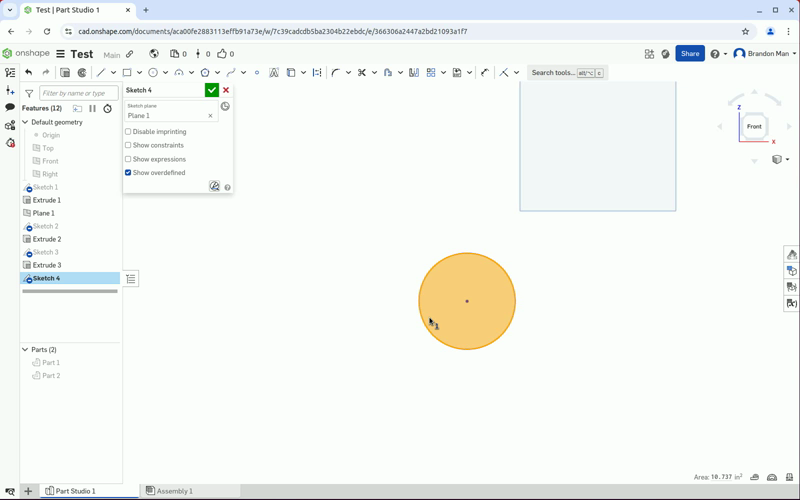
scroll(-6)
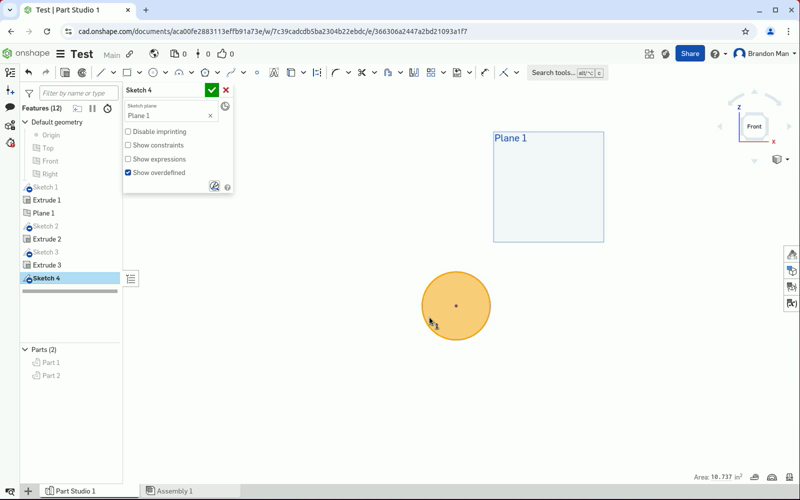
scroll(-6)
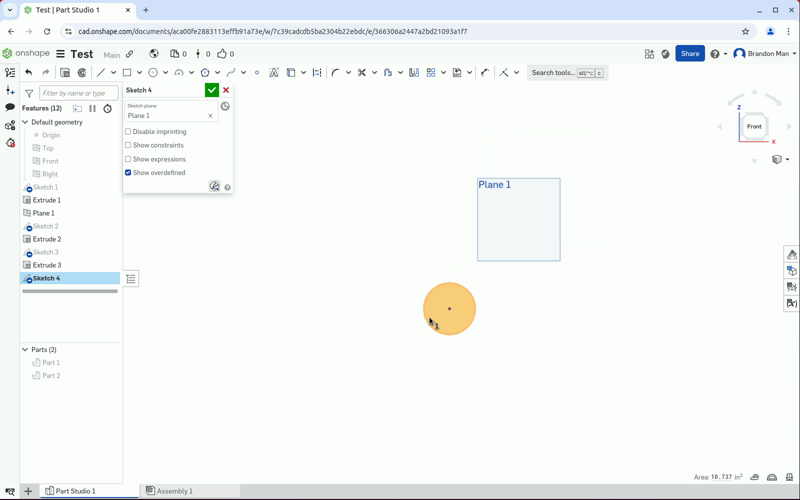
scroll(-6)
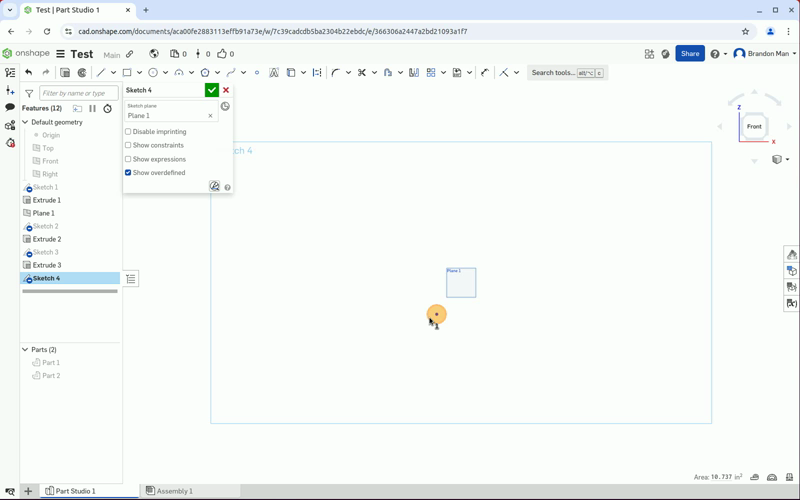
mouse_move(73, 352)
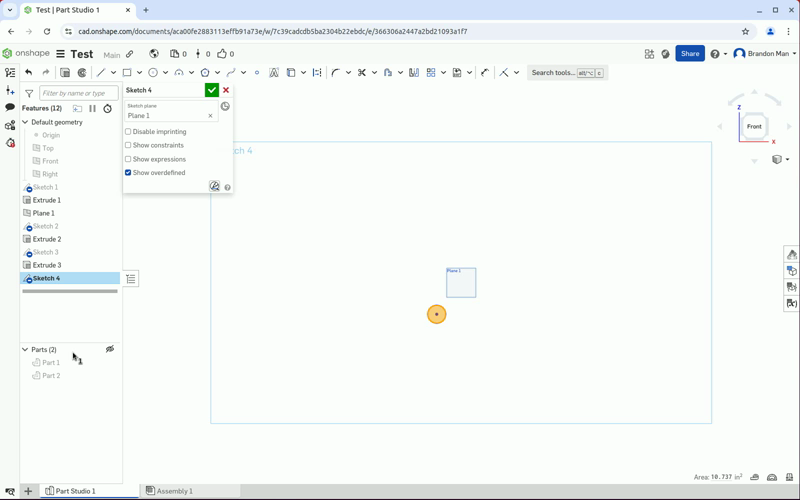
key(shift+y)
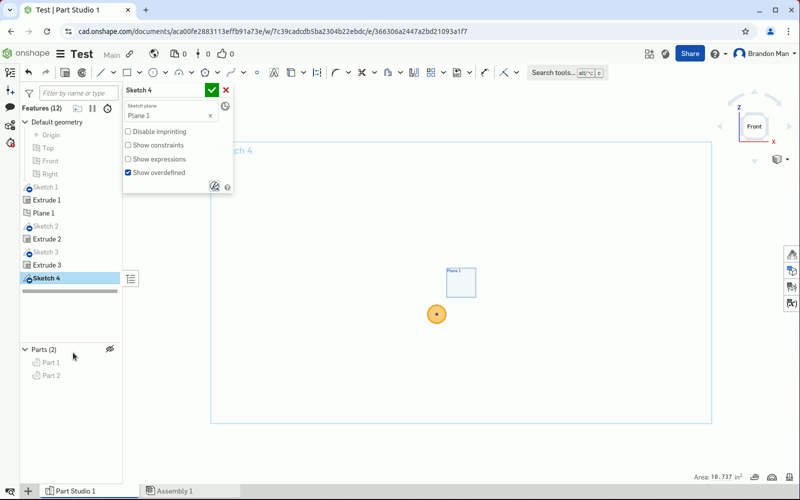
key(shift+e)
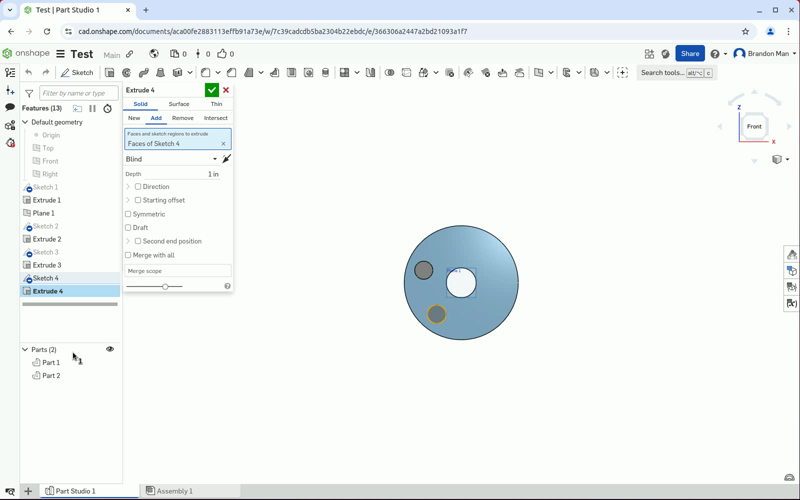
mouse_move(143, 106)
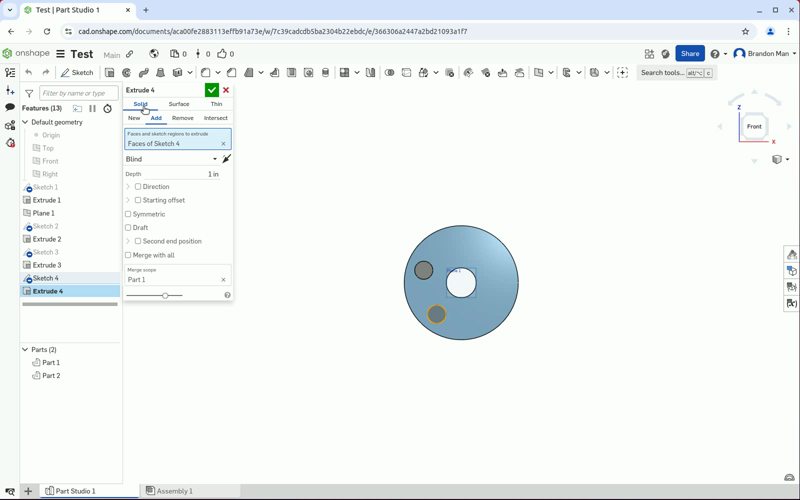
click(143, 106)
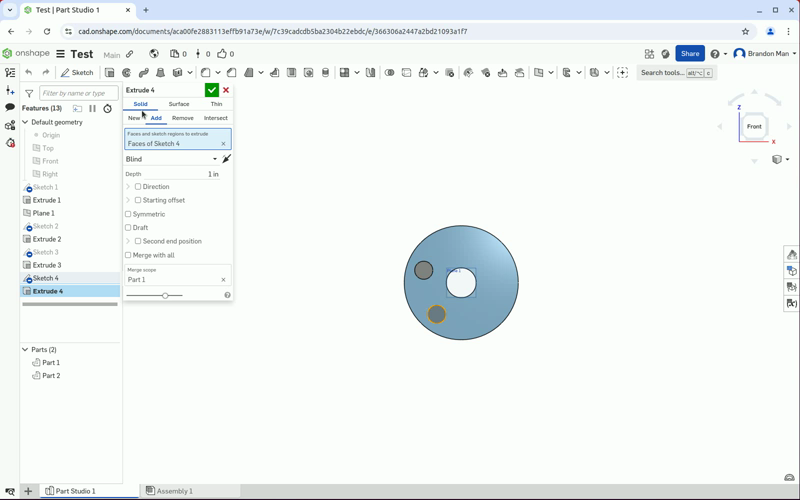
mouse_move(137, 120)
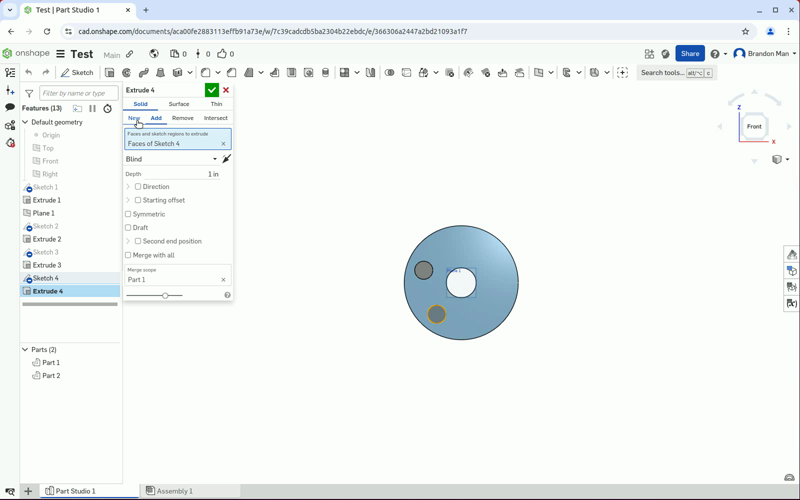
click(137, 120)
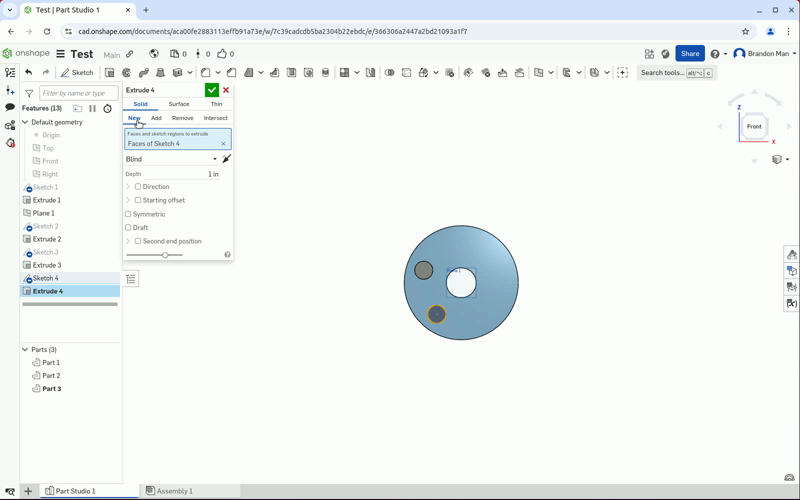
key(tab, 4)
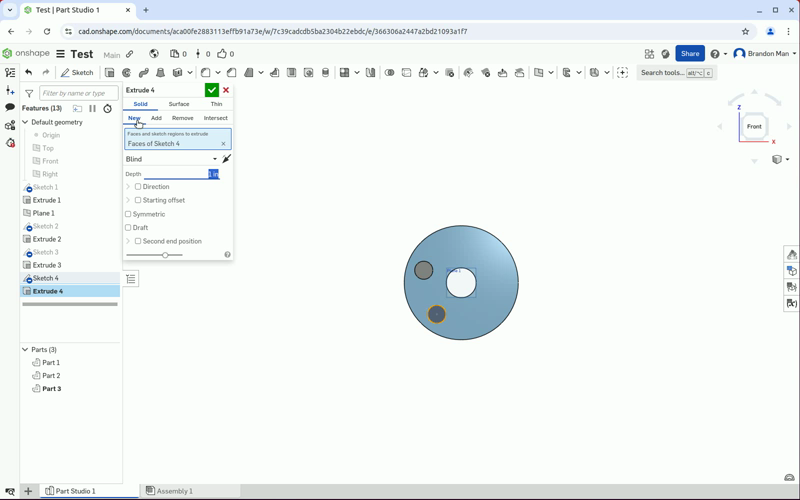
text(11.554)
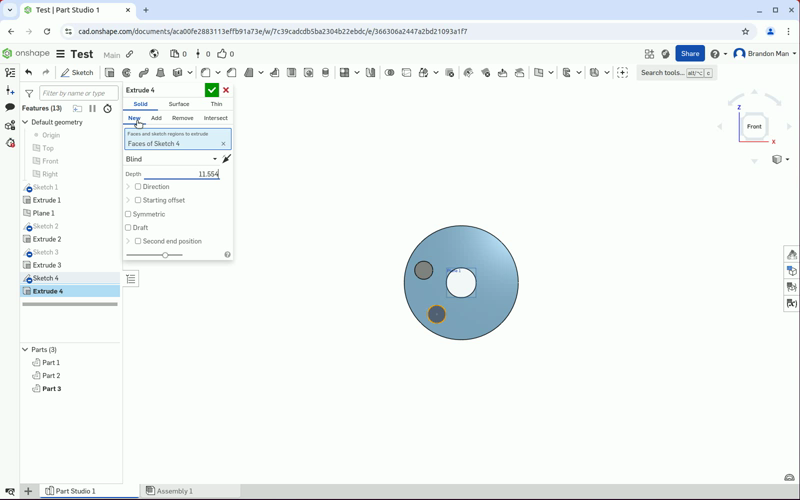
key(enter)
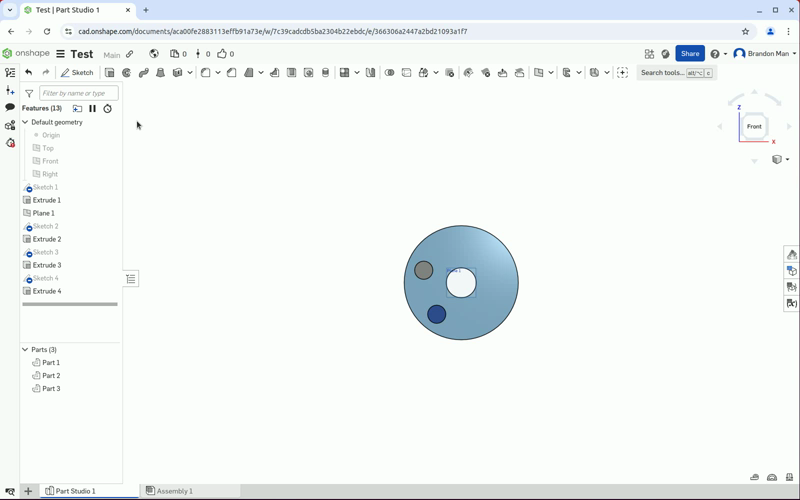
key(shift+h)
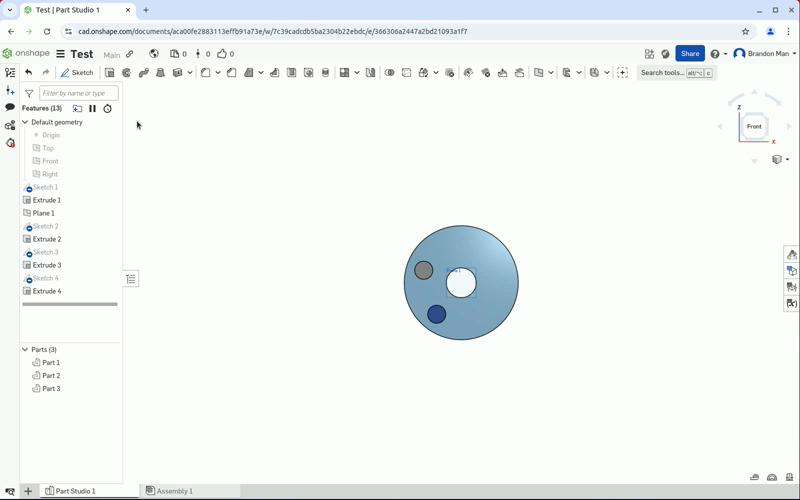
key(shift+h)
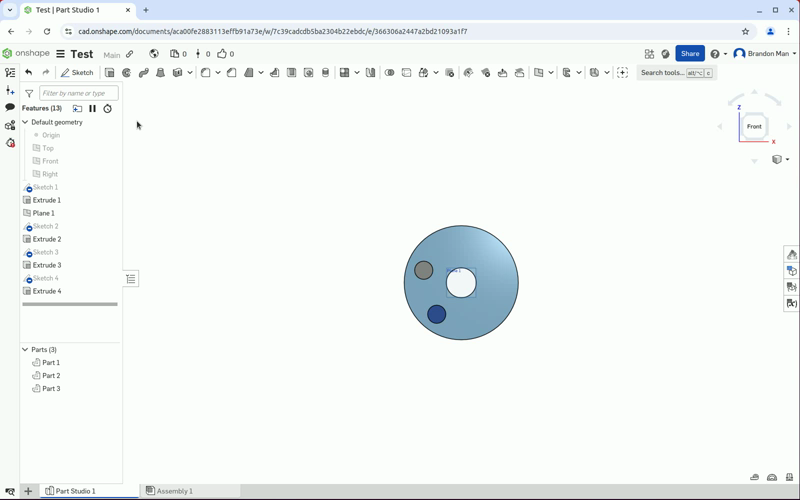
mouse_move(73, 189)
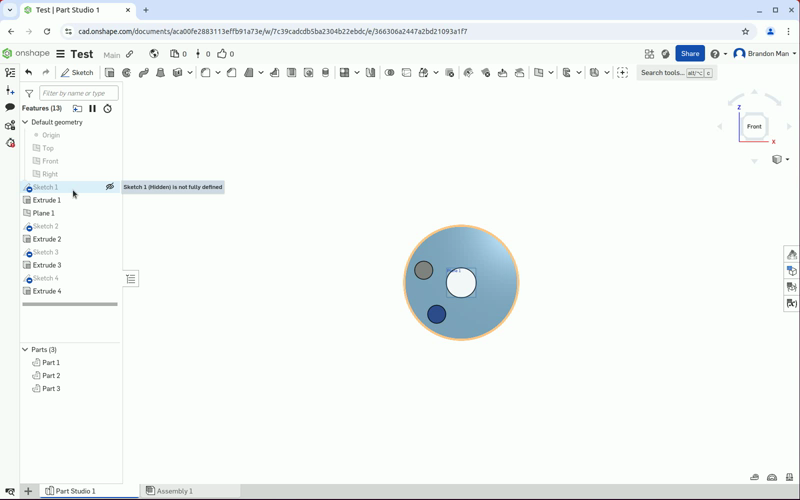
click(73, 189)
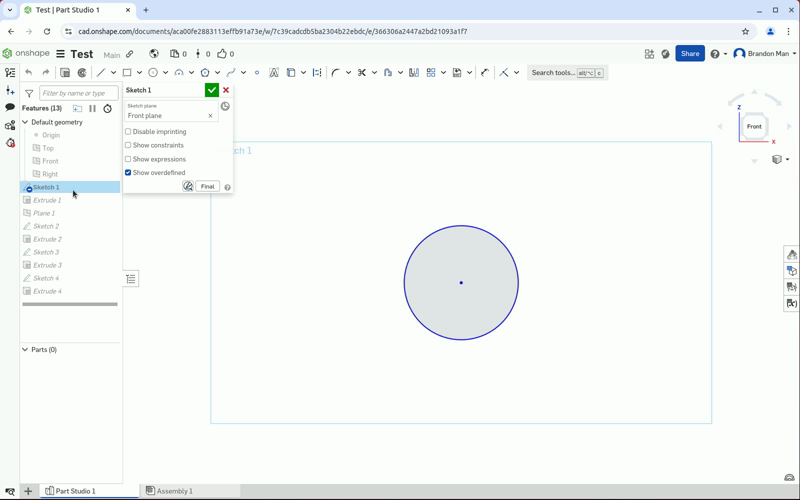
mouse_move(229, 92)
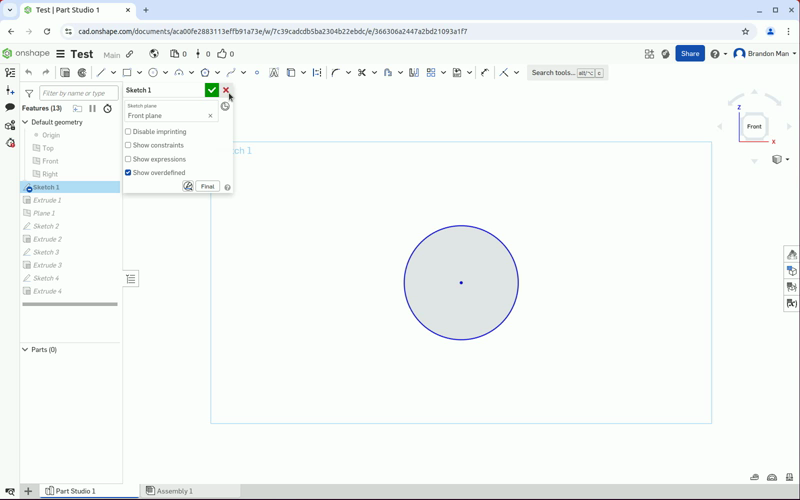
click(229, 92)
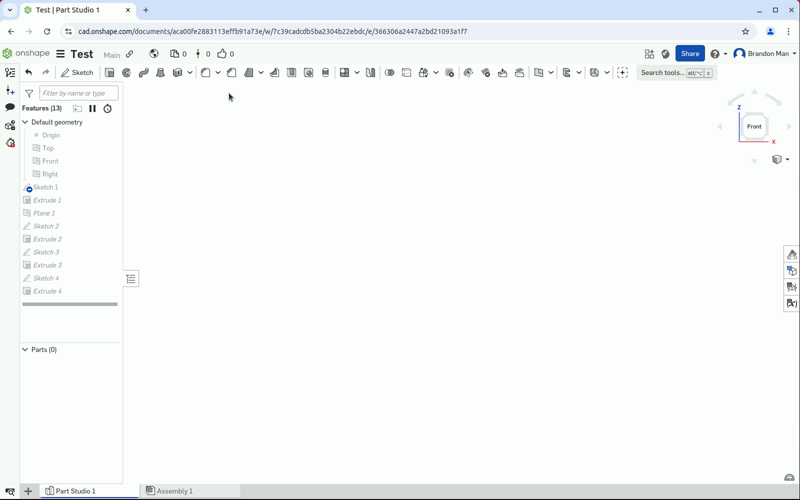
key(shift+s)
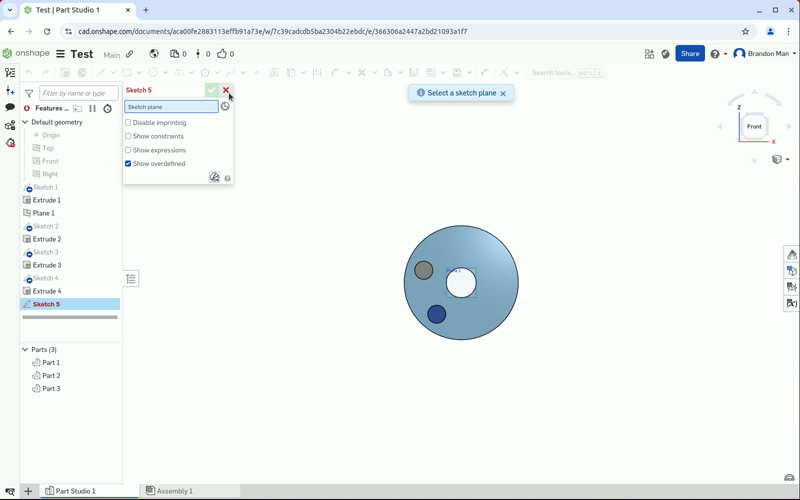
mouse_move(73, 215)
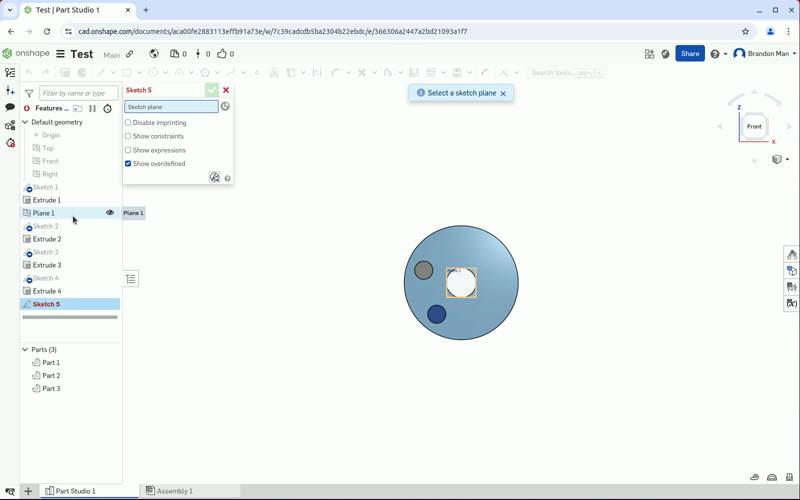
click(73, 215)
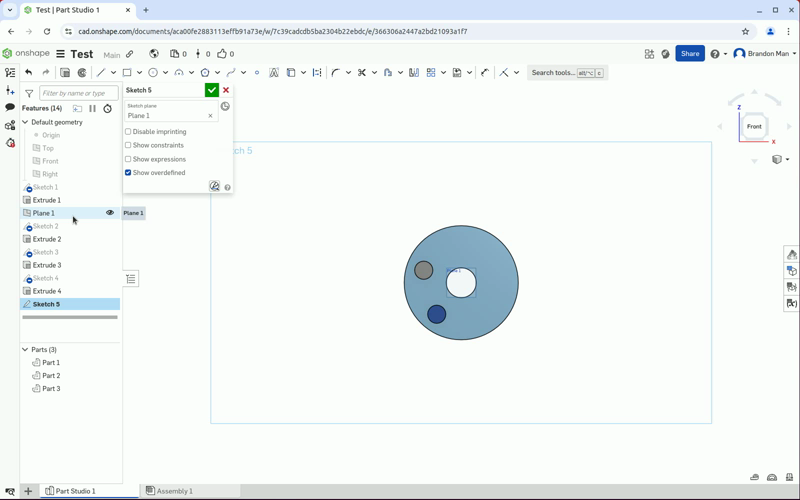
mouse_move(73, 352)
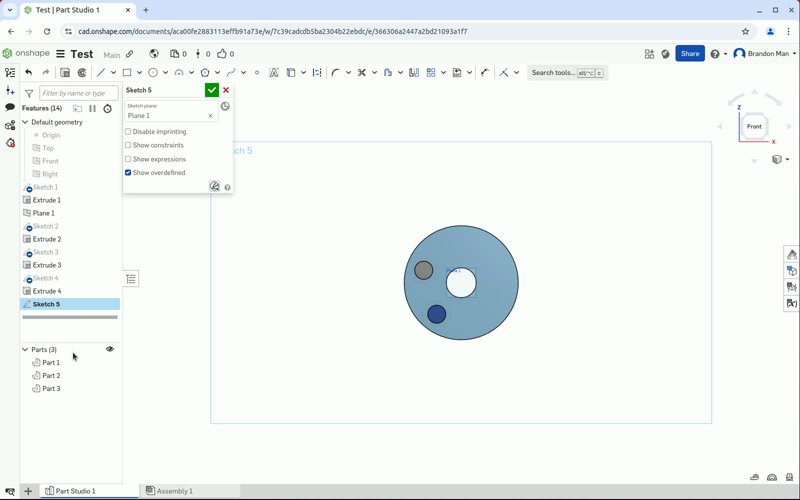
key(y)
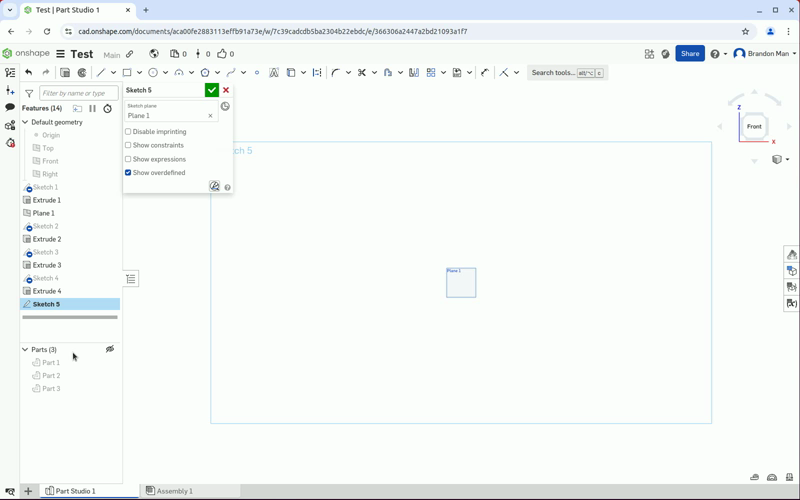
key(c)
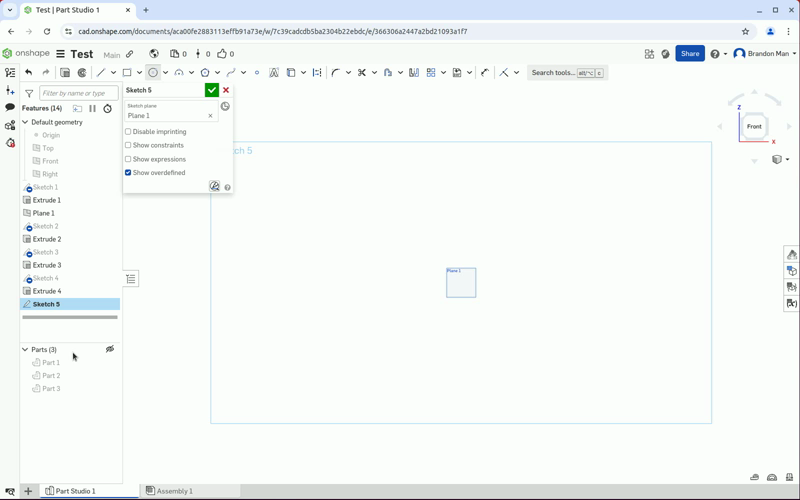
key_down(shift)
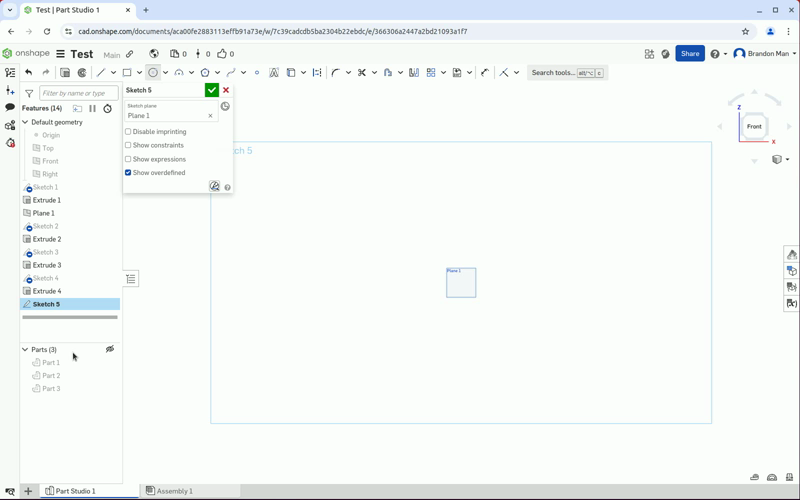
mouse_move(483, 315)
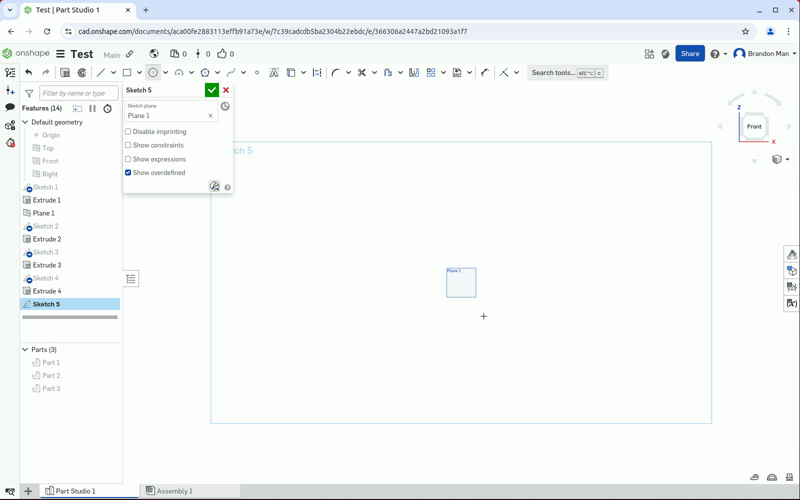
click(483, 315)
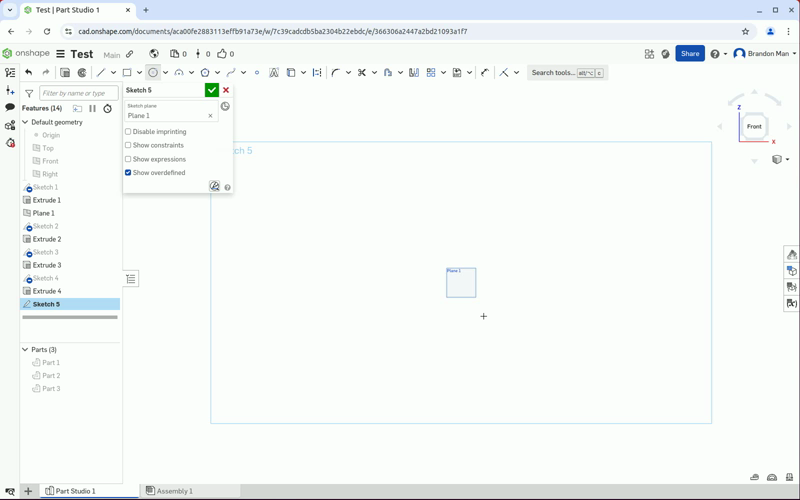
key_up(shift)
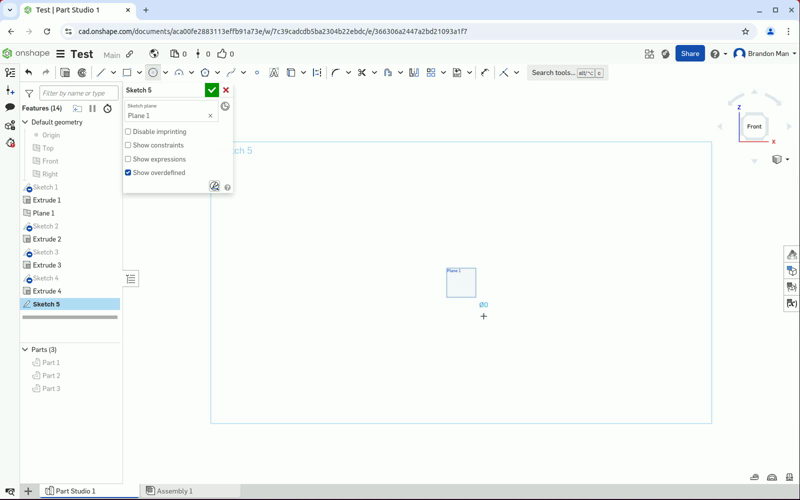
mouse_move(492, 315)
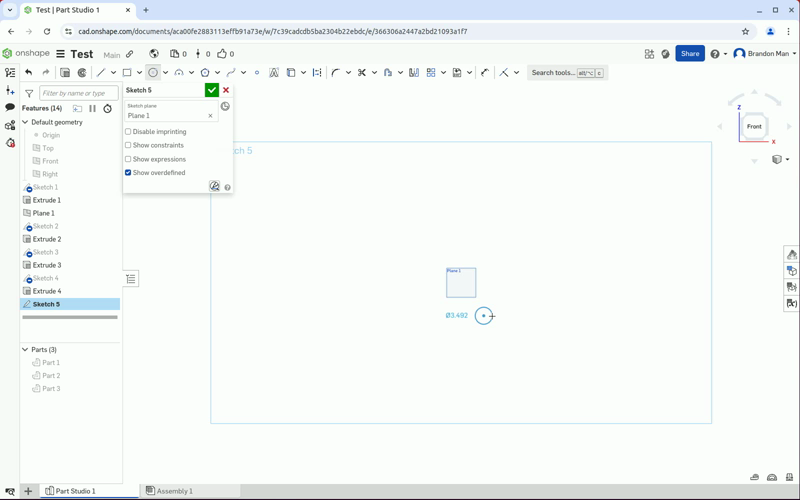
click(492, 315)
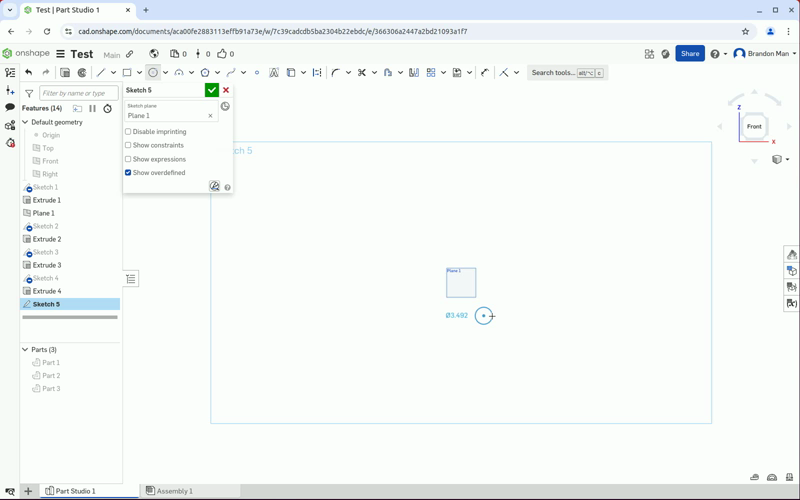
key(esc)
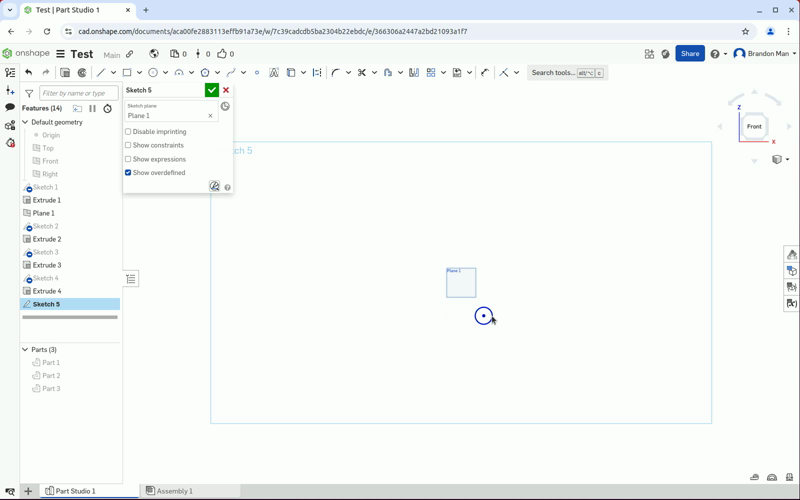
mouse_move(488, 311)
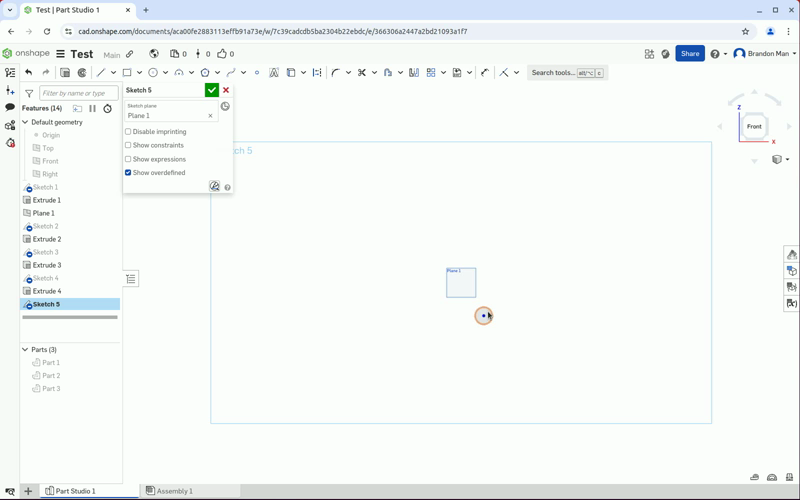
scroll(6)
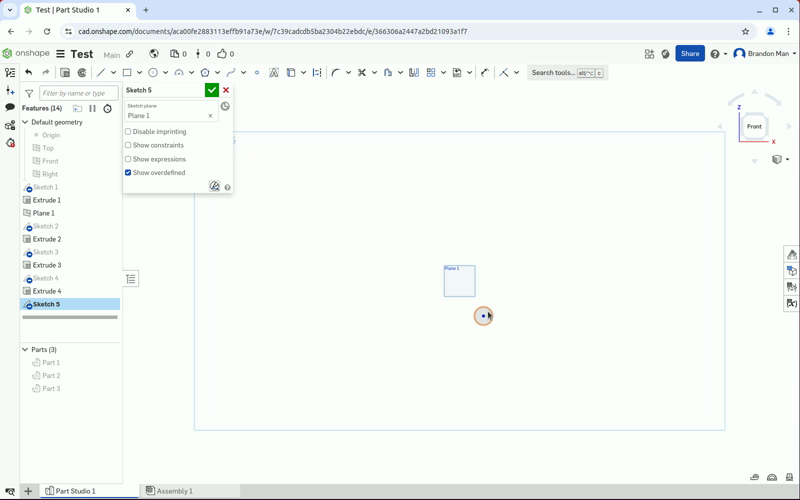
scroll(6)
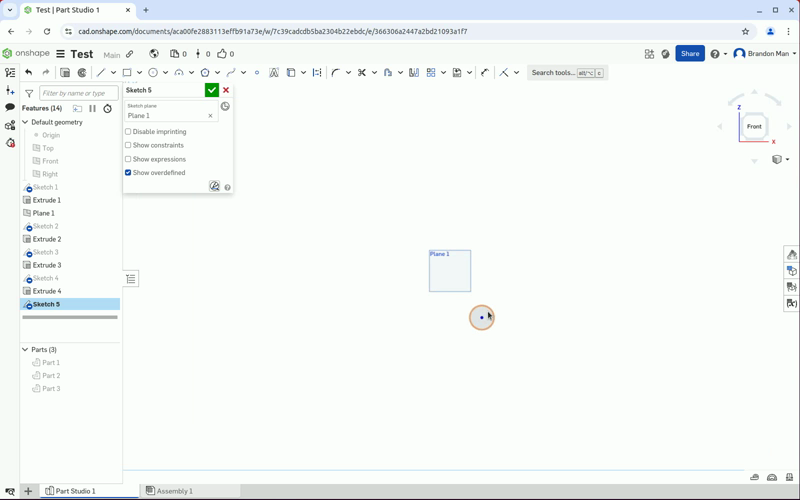
scroll(6)
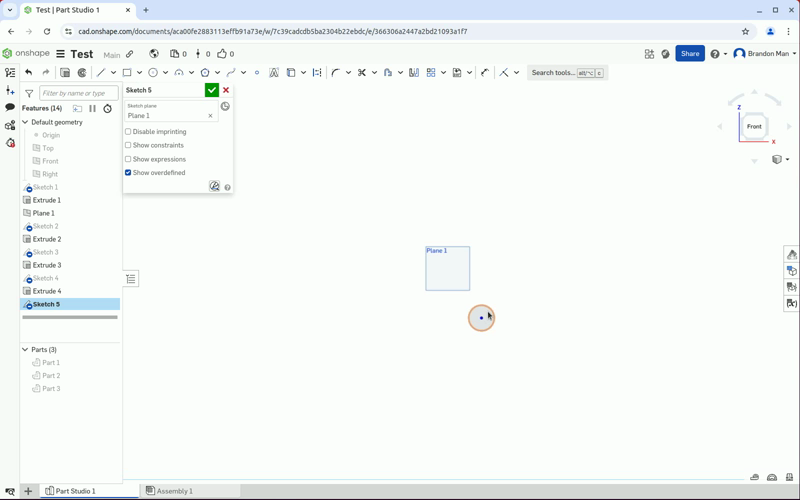
scroll(6)
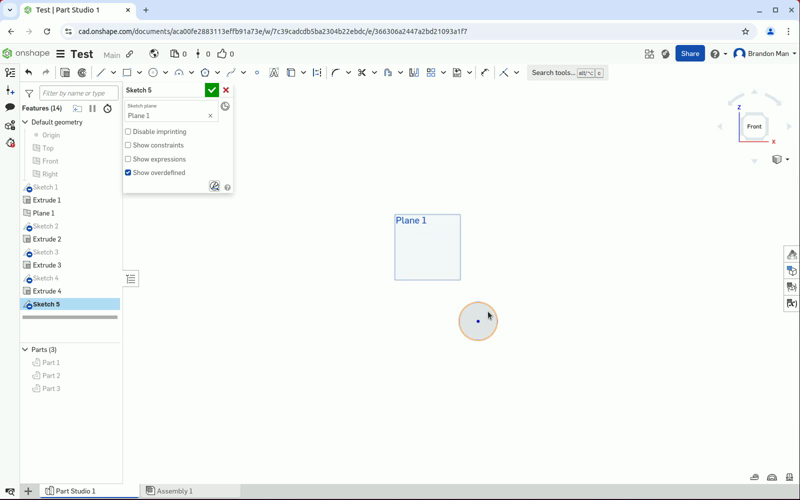
scroll(6)
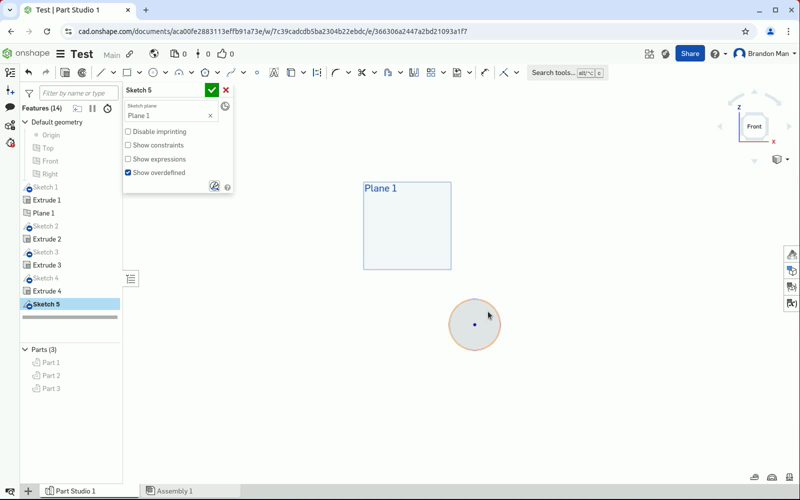
scroll(6)
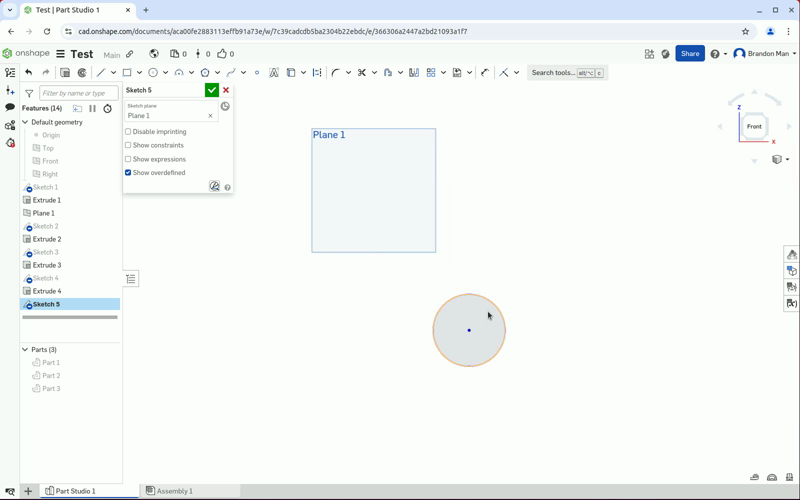
scroll(6)
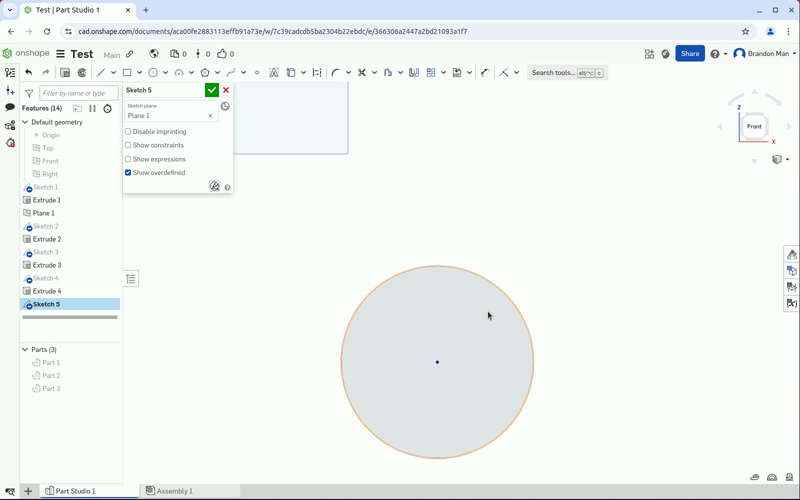
click(488, 311)
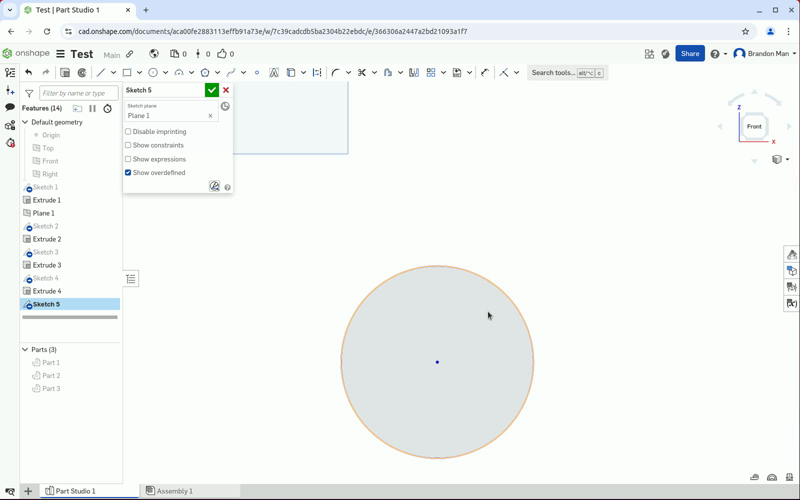
scroll(-6)
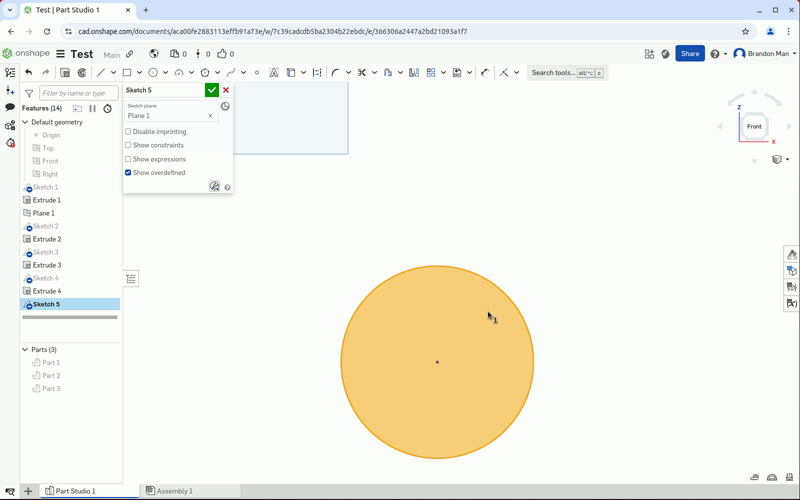
scroll(-6)
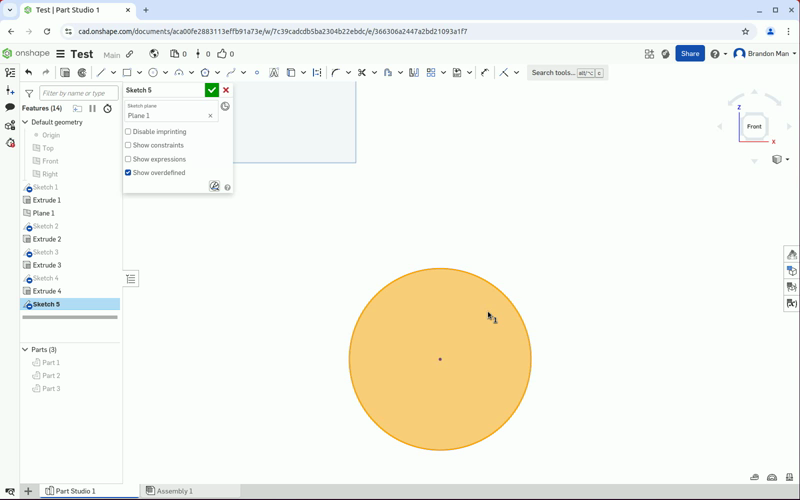
scroll(-6)
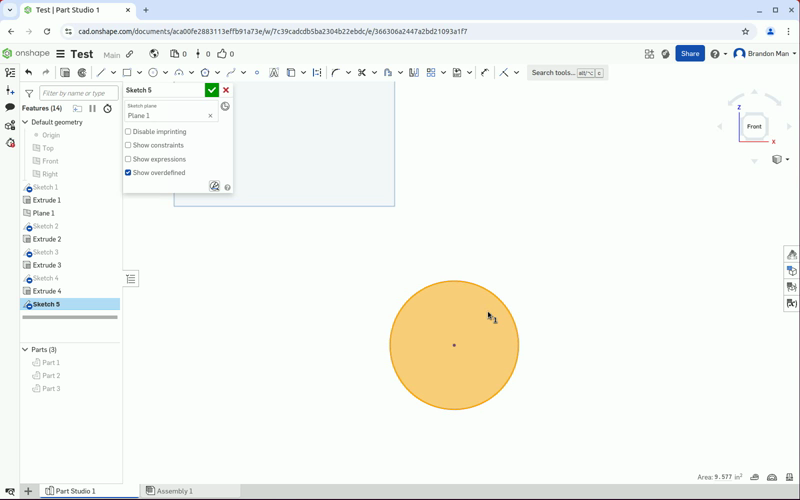
scroll(-6)
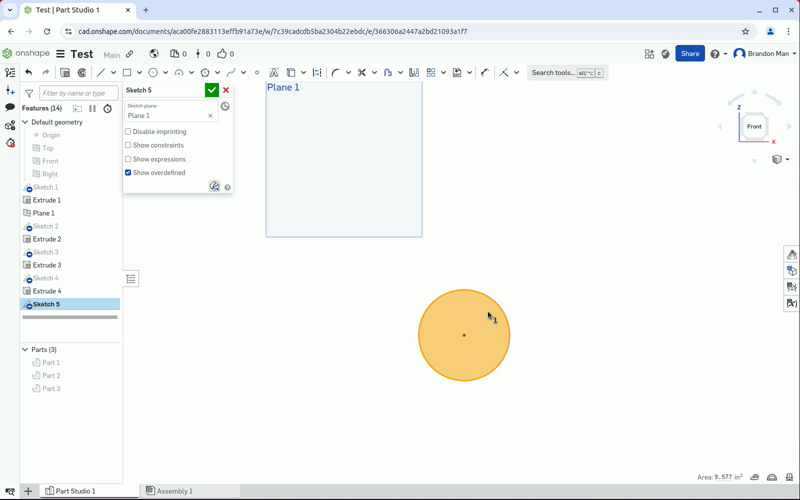
scroll(-6)
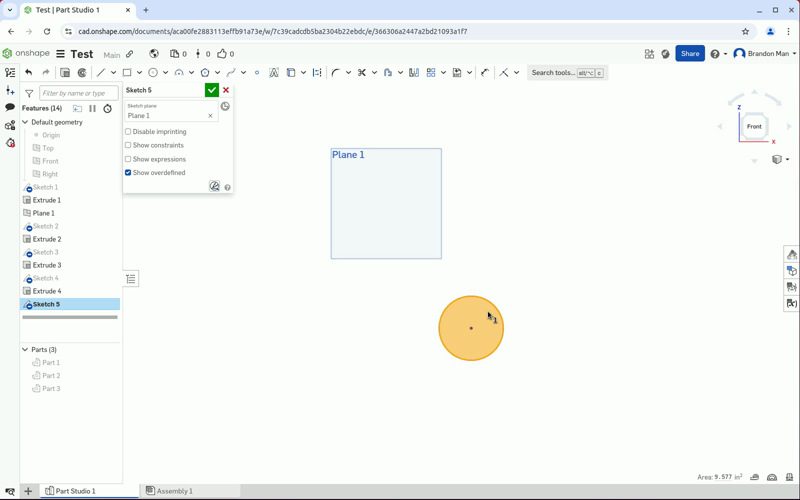
scroll(-6)
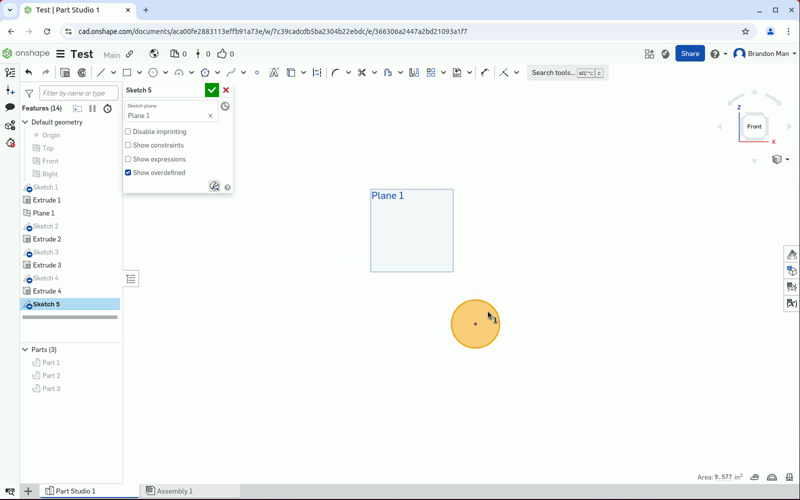
scroll(-6)
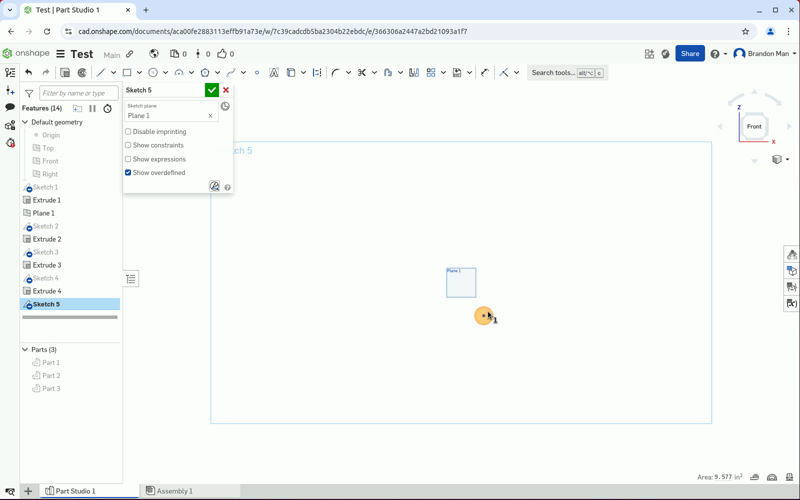
mouse_move(73, 352)
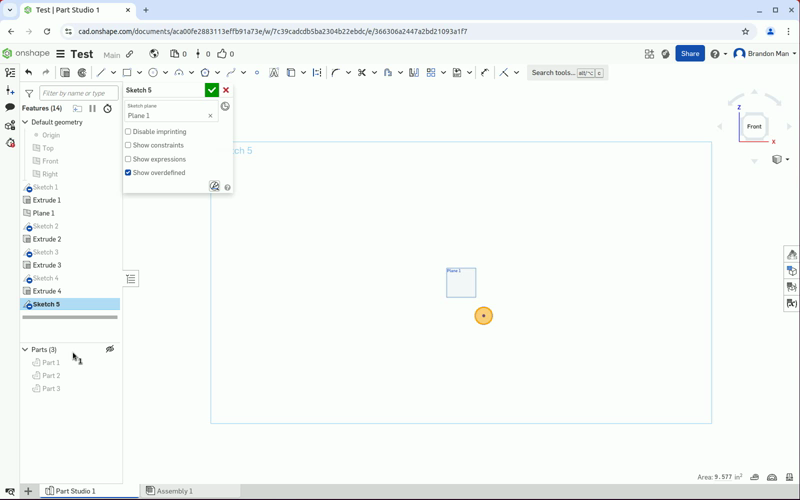
key(shift+y)
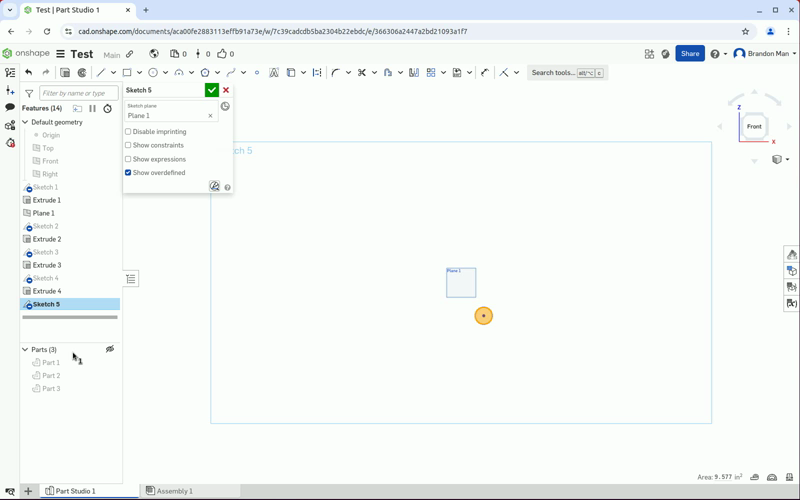
key(shift+e)
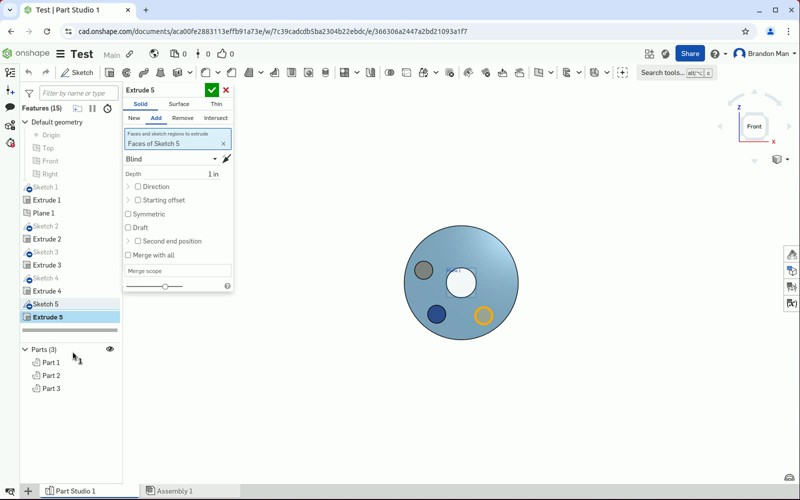
mouse_move(143, 106)
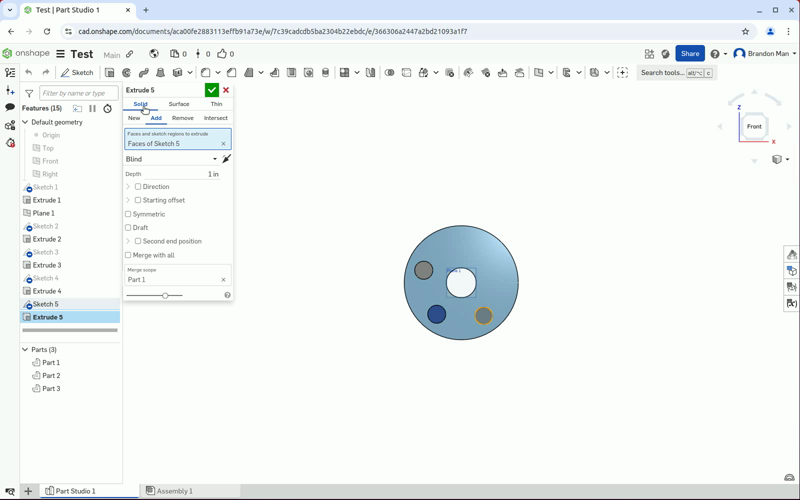
click(143, 106)
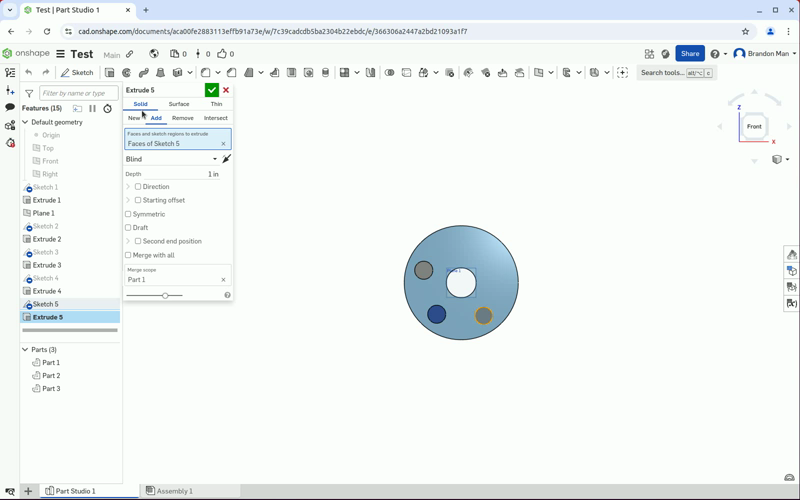
mouse_move(137, 120)
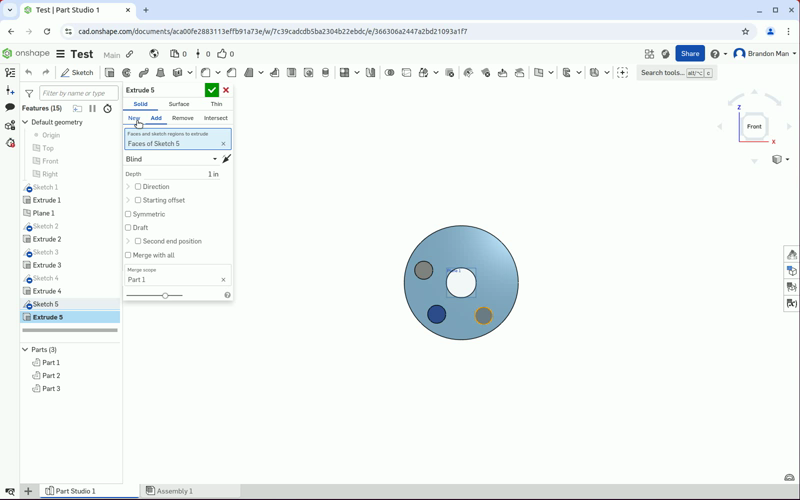
click(137, 120)
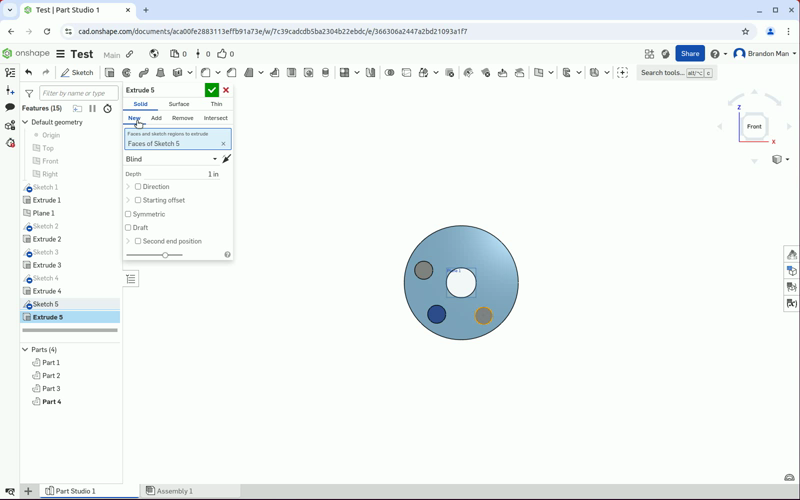
key(tab, 4)
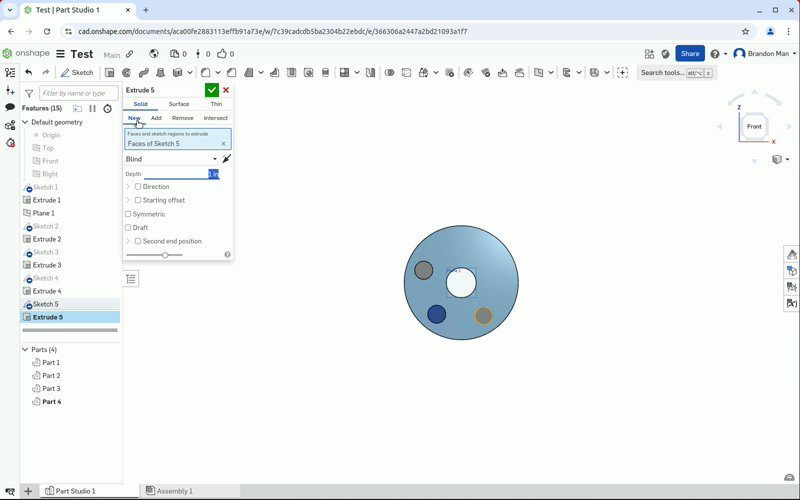
text(11.554)
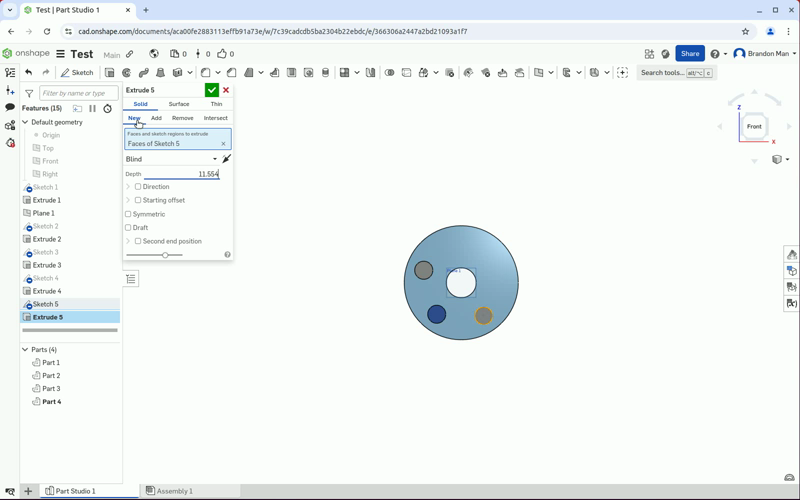
key(enter)
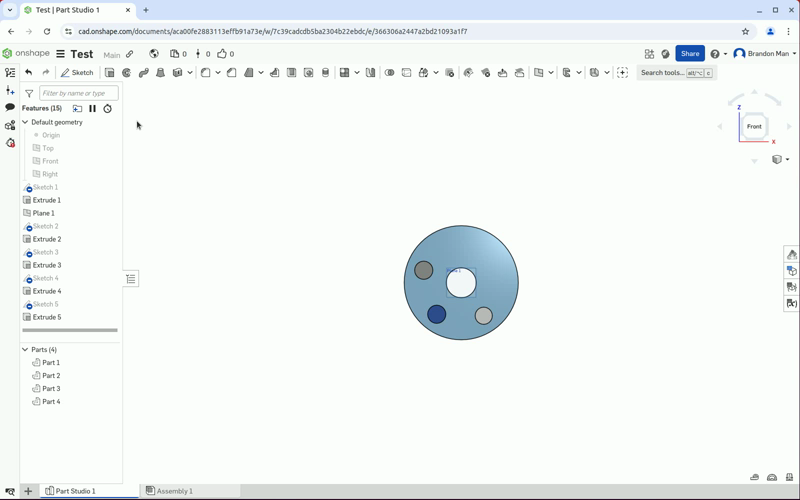
key(shift+h)
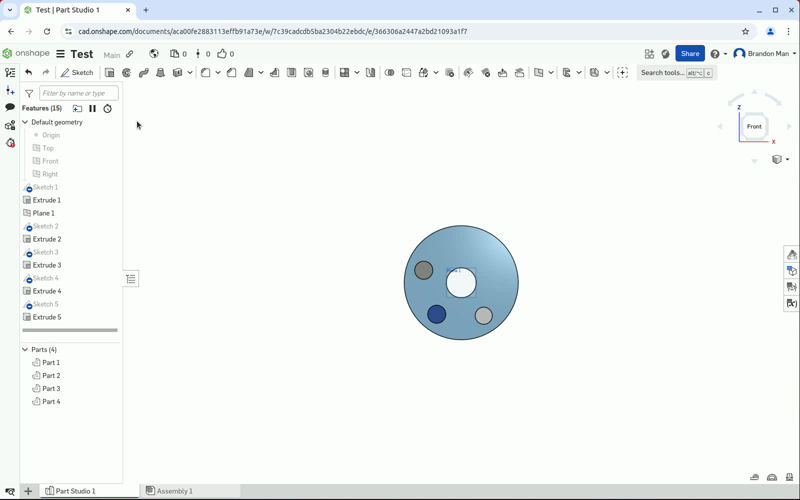
key(shift+h)
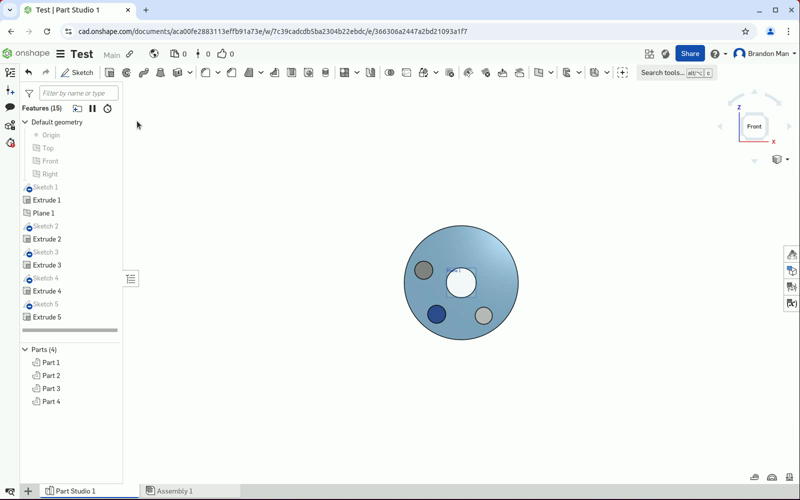
mouse_move(73, 189)
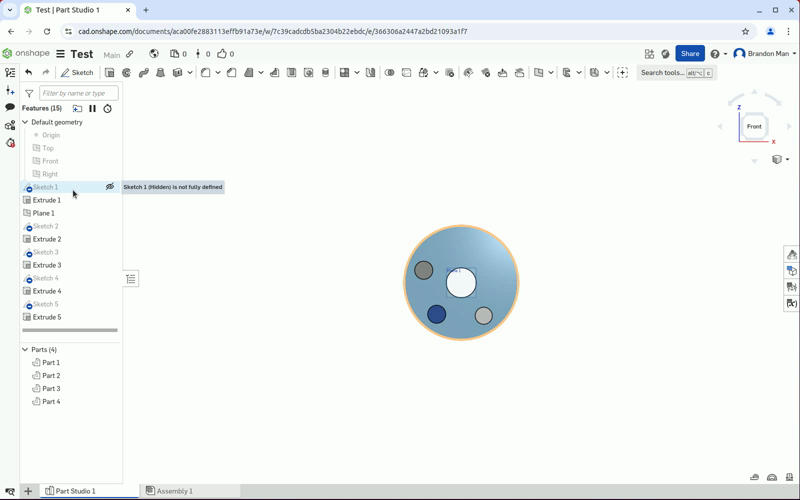
click(73, 189)
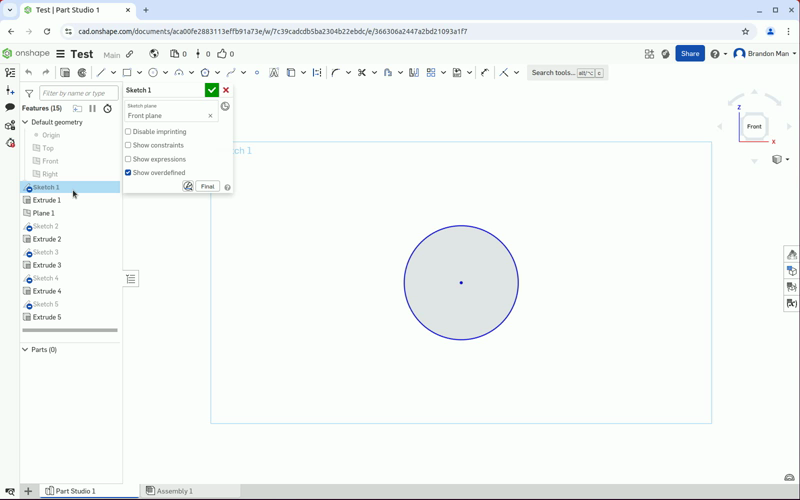
mouse_move(229, 92)
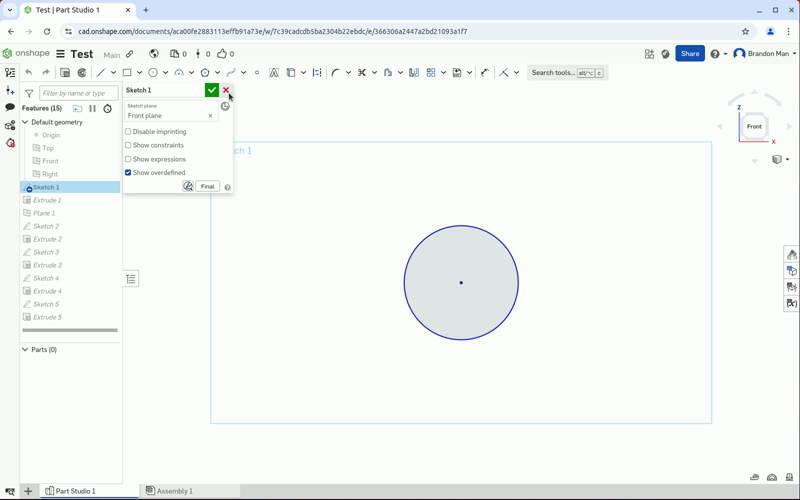
click(229, 92)
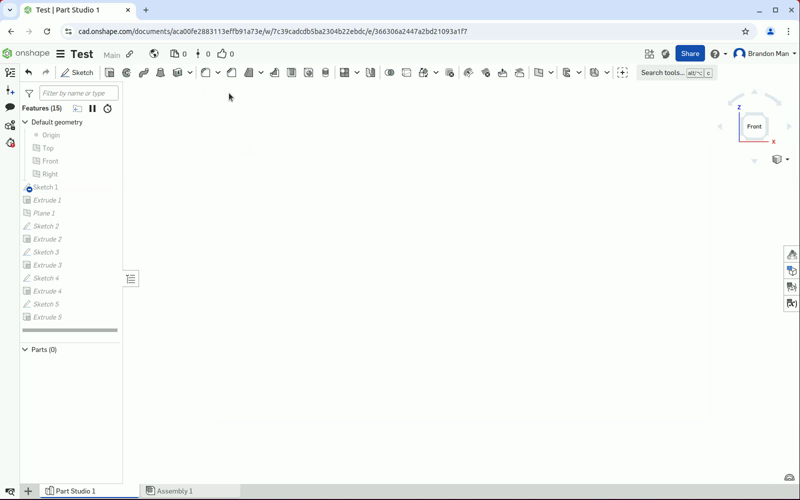
key(shift+s)
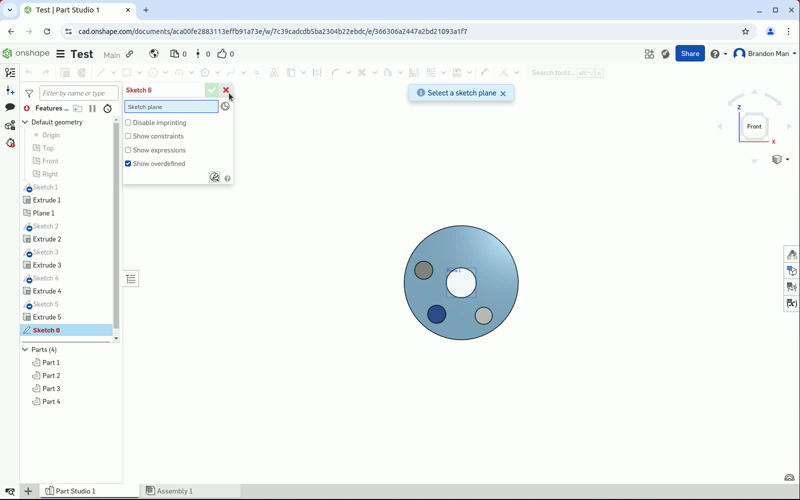
mouse_move(69, 215)
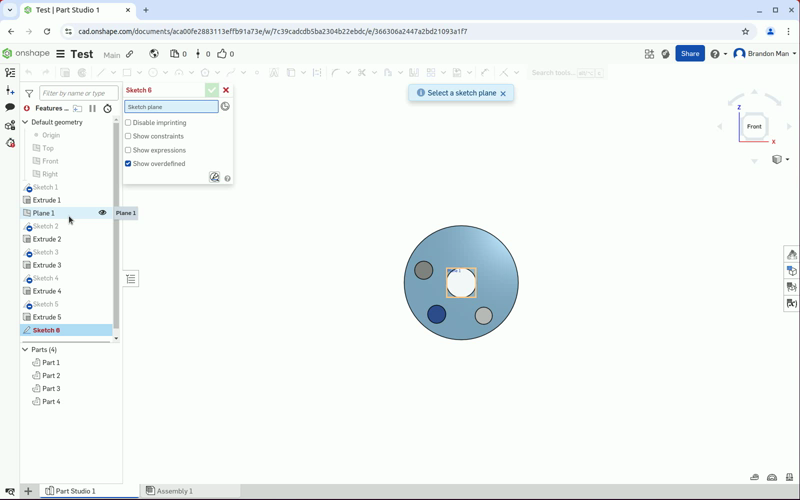
click(69, 215)
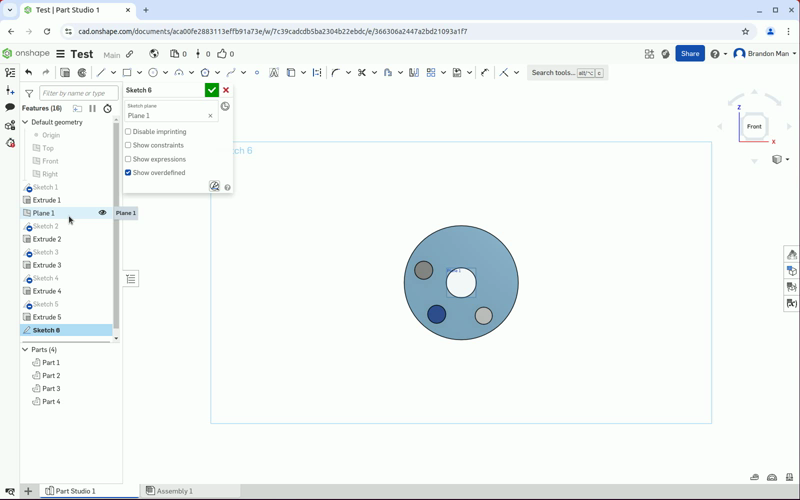
mouse_move(73, 352)
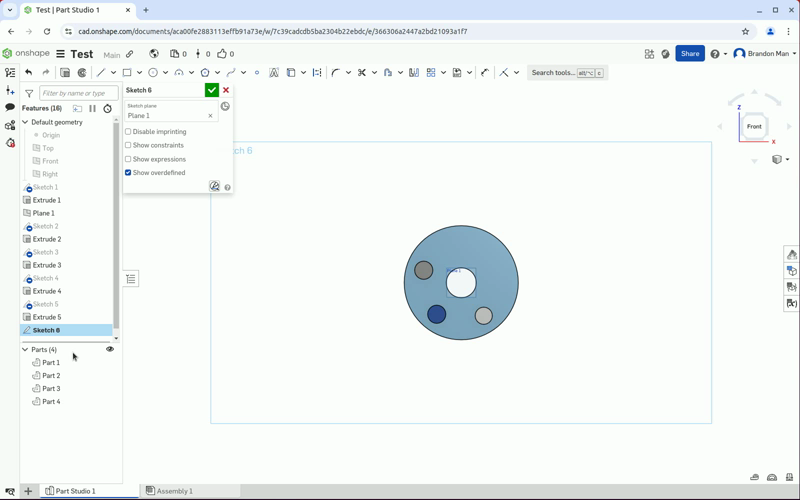
key(y)
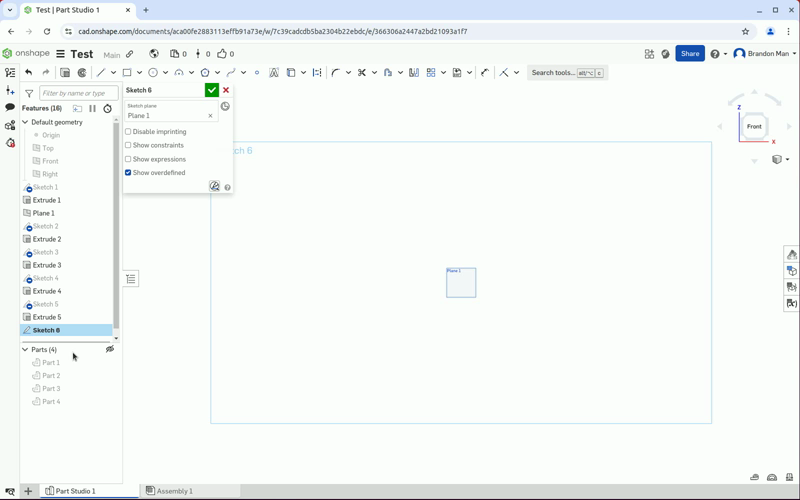
key(c)
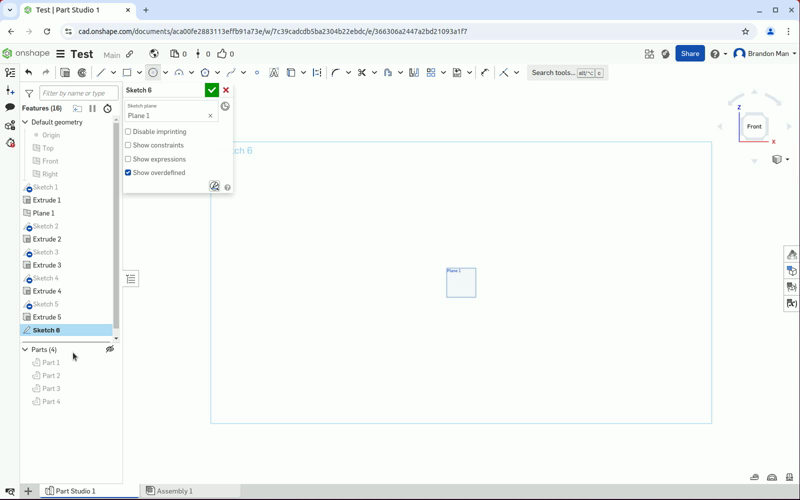
key_down(shift)
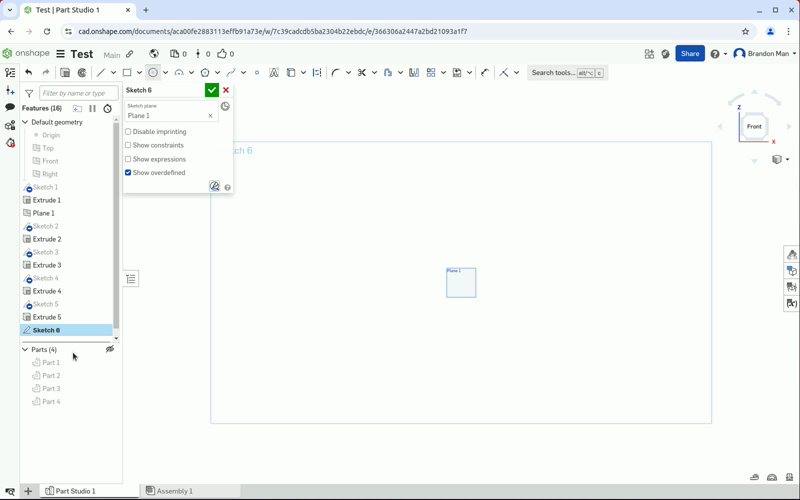
mouse_move(498, 271)
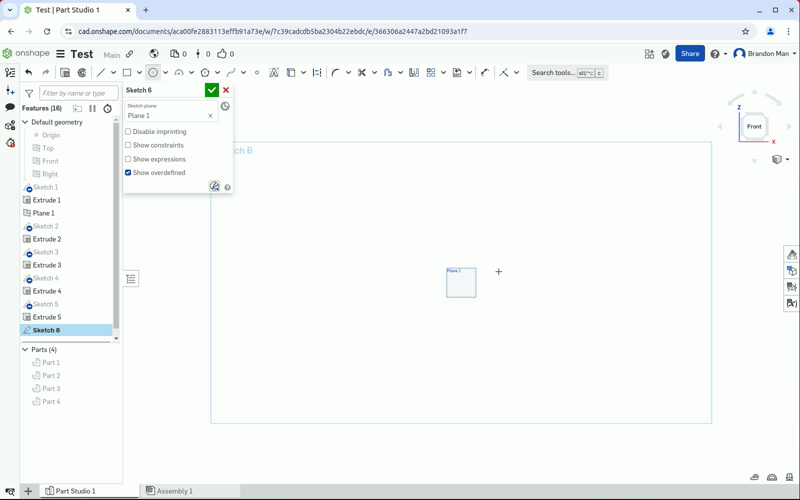
click(498, 271)
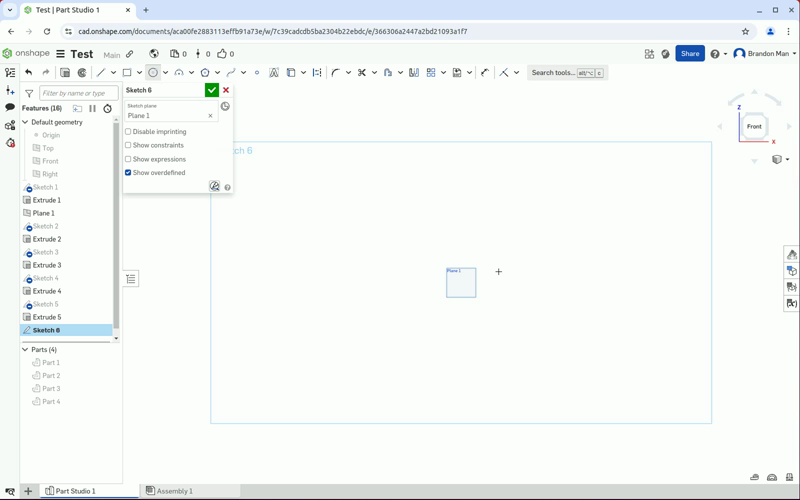
key_up(shift)
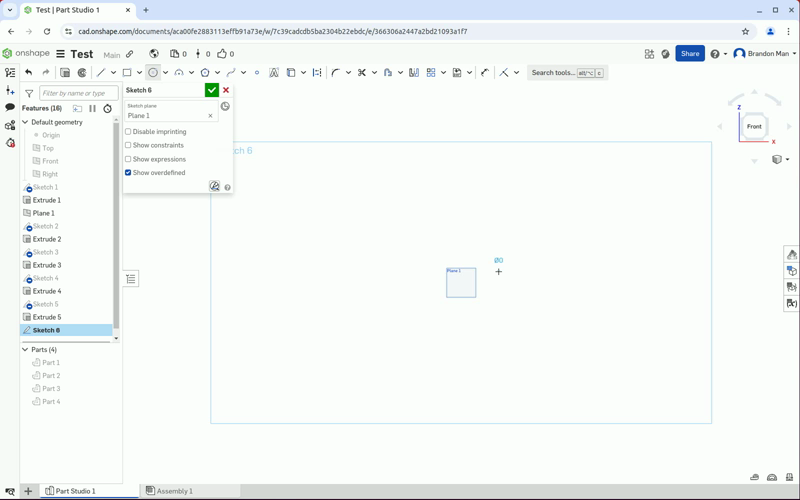
mouse_move(507, 271)
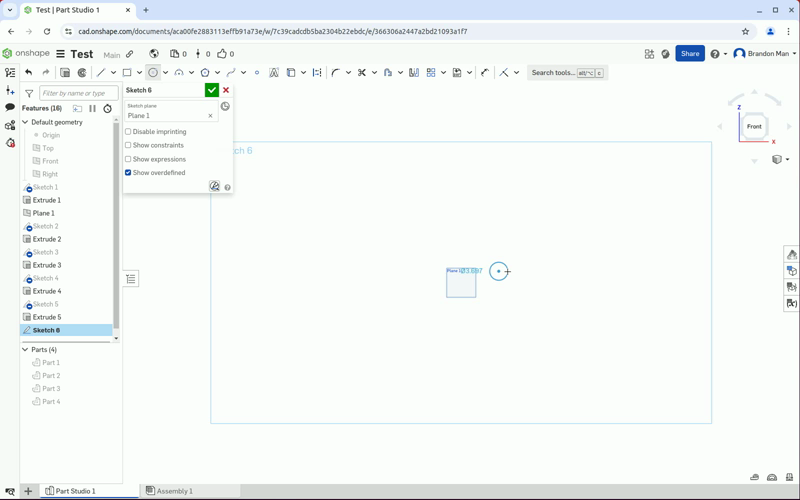
click(507, 271)
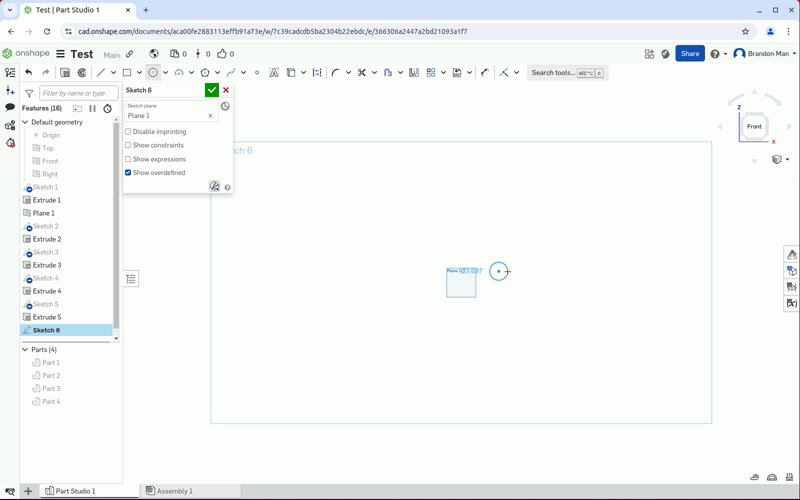
key(esc)
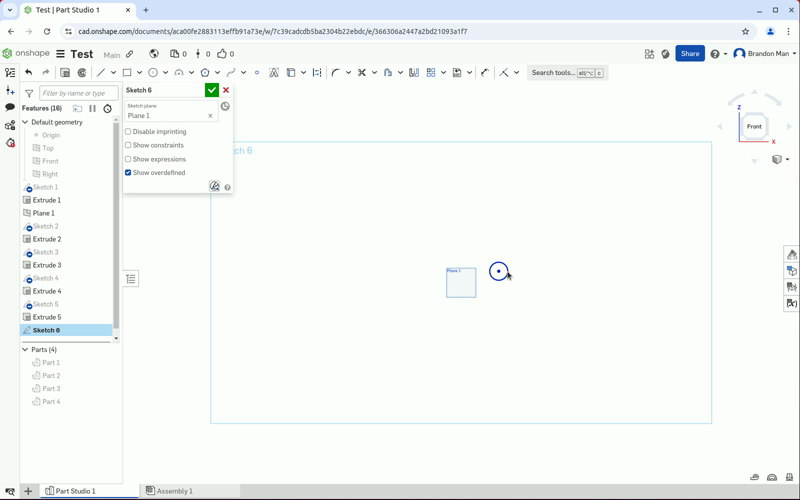
mouse_move(496, 273)
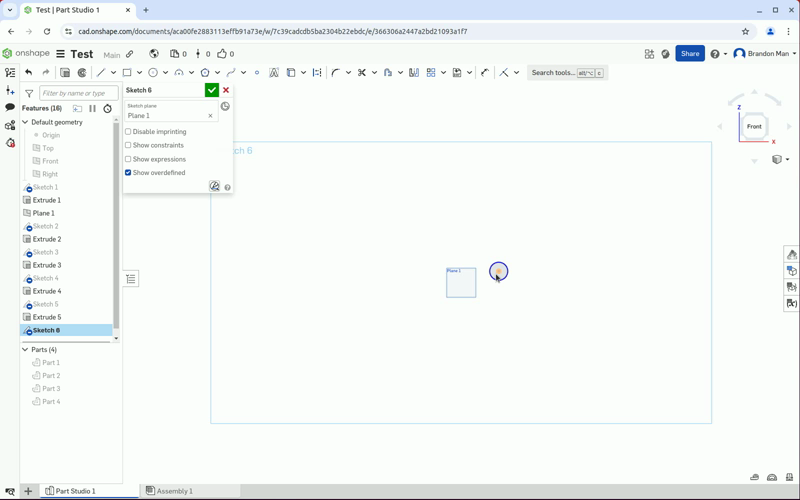
scroll(6)
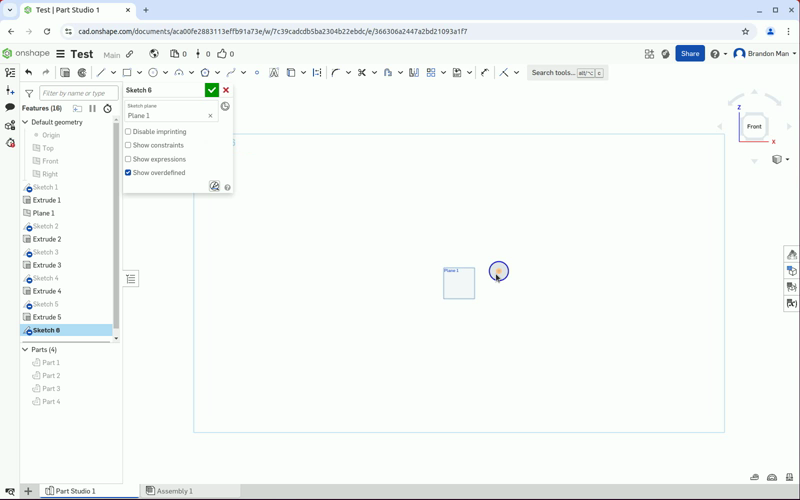
scroll(6)
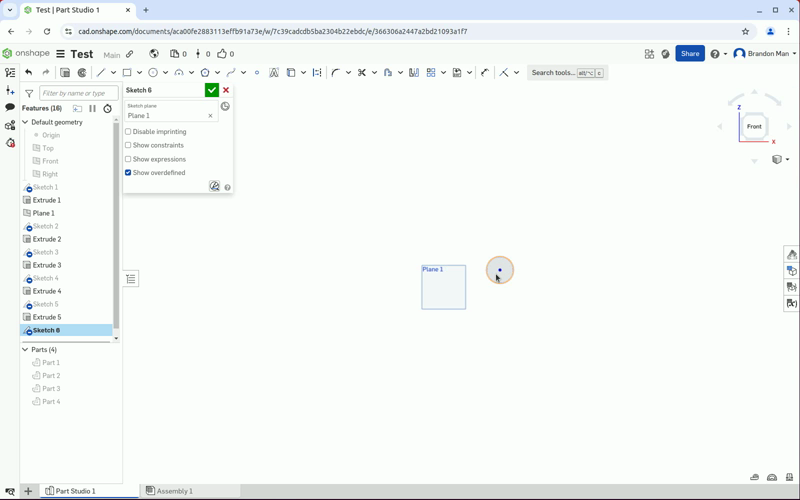
scroll(6)
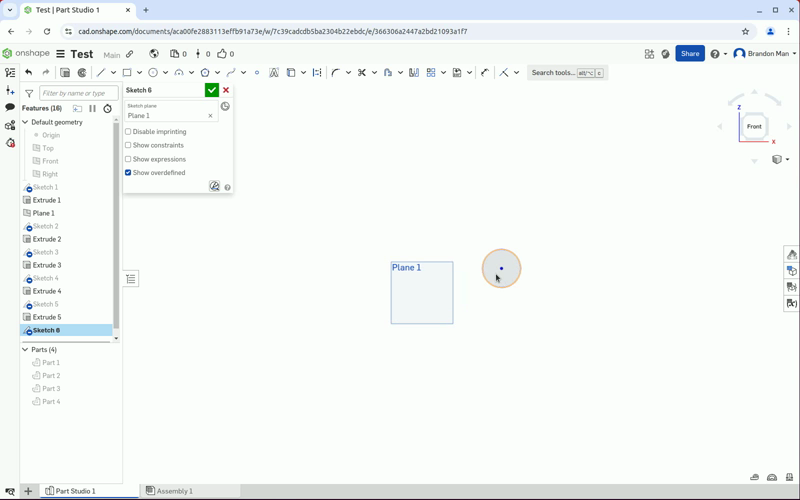
scroll(6)
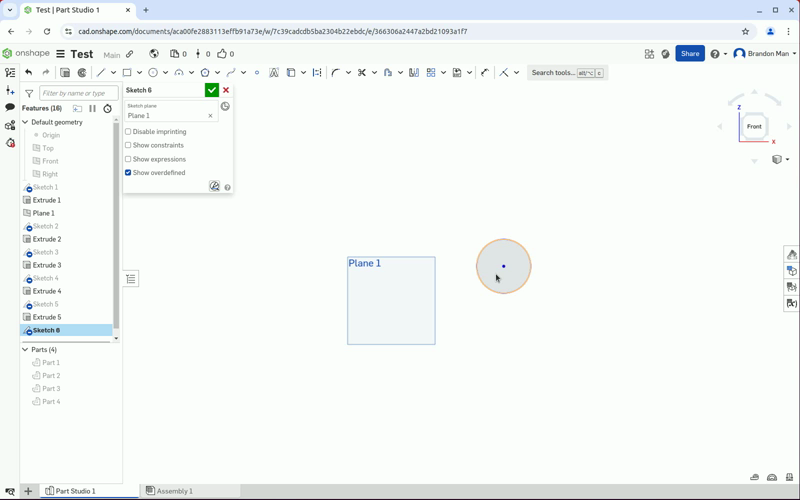
scroll(6)
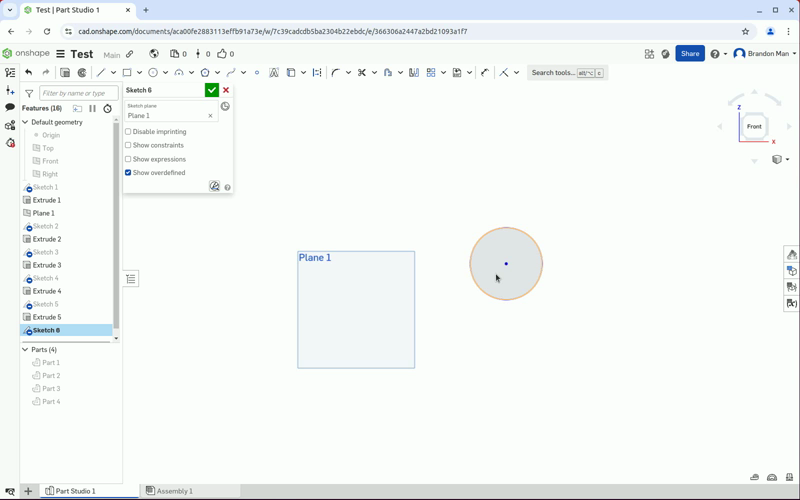
scroll(6)
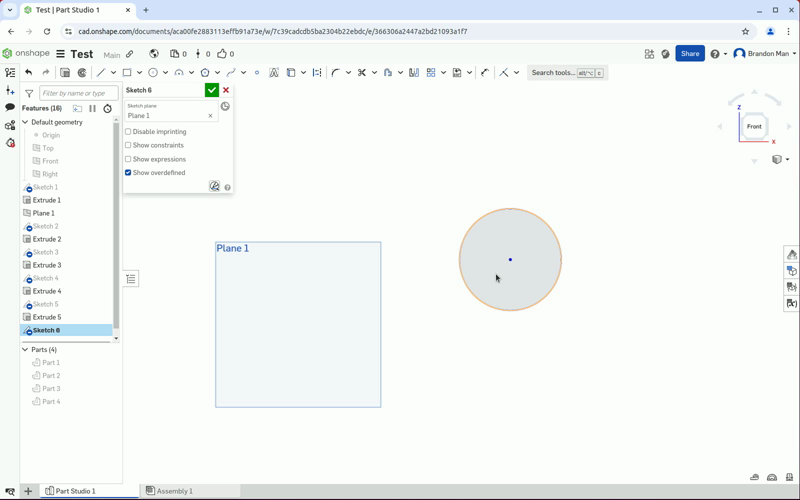
scroll(6)
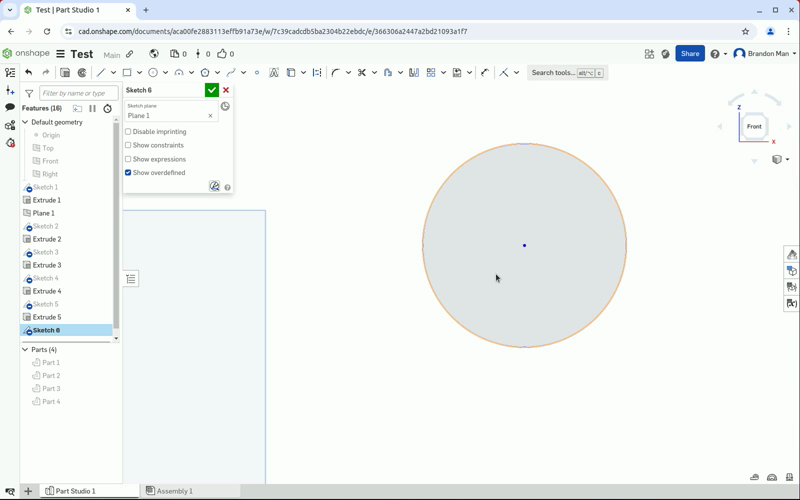
click(496, 273)
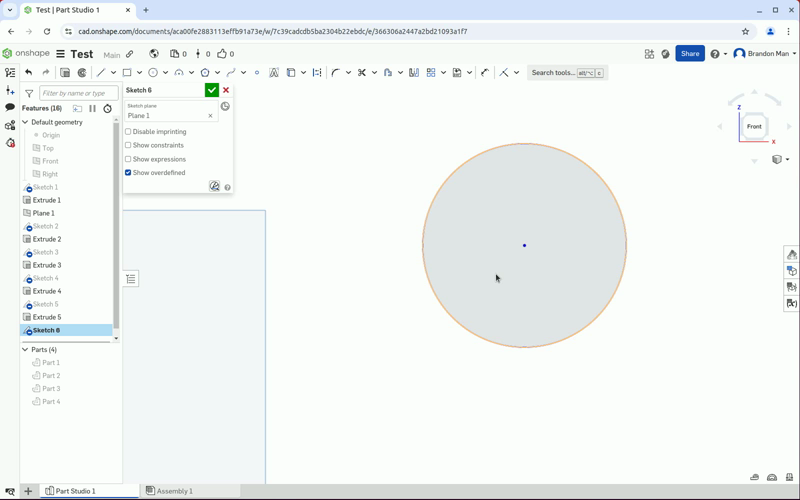
scroll(-6)
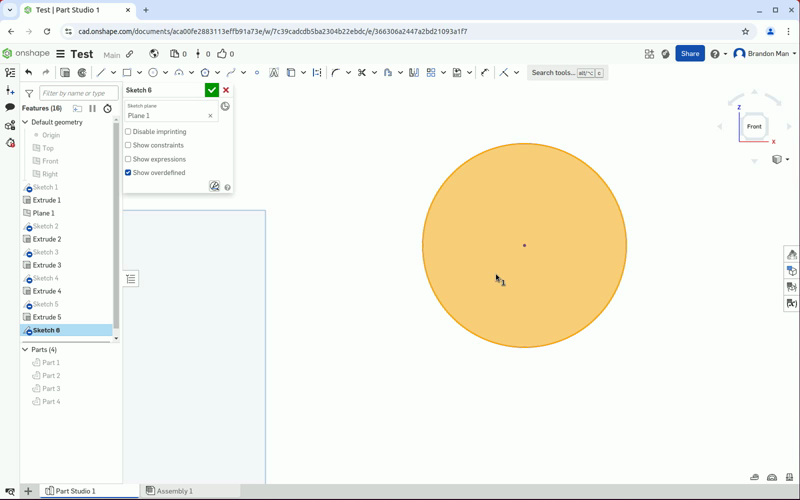
scroll(-6)
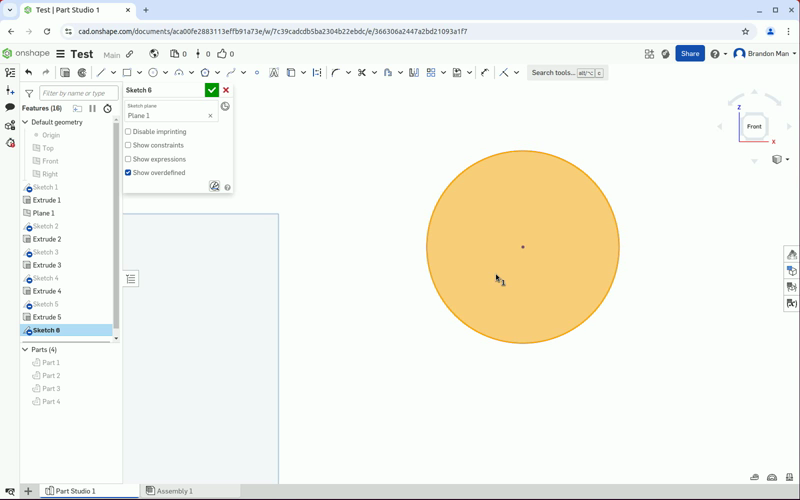
scroll(-6)
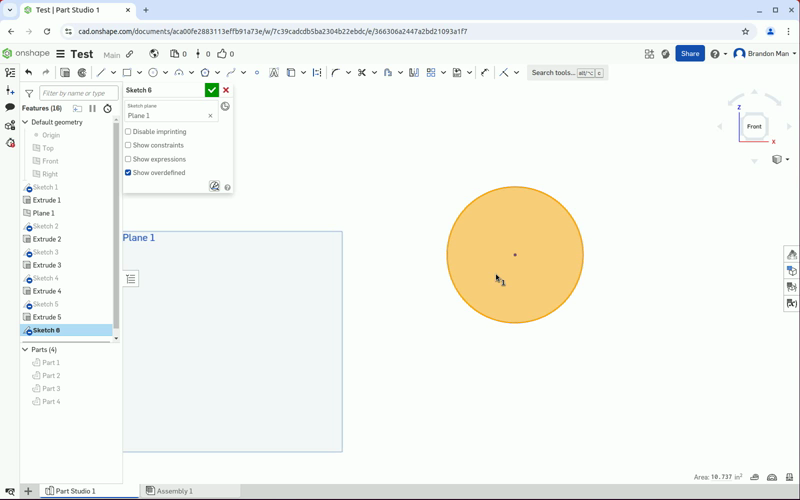
scroll(-6)
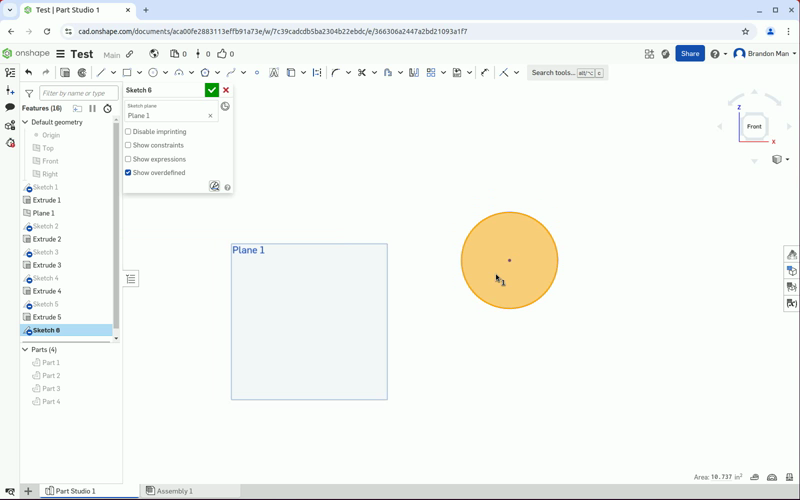
scroll(-6)
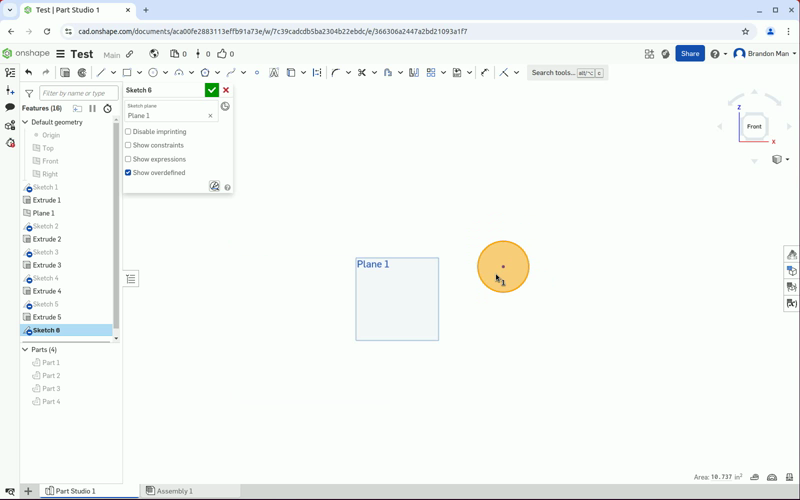
scroll(-6)
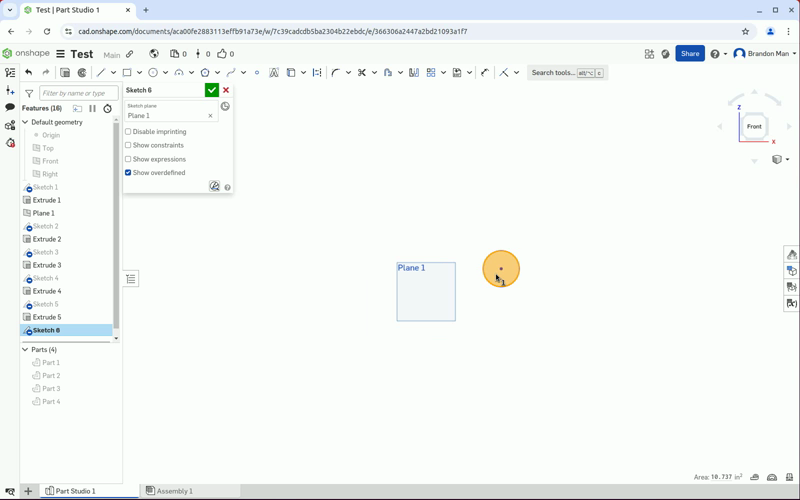
scroll(-6)
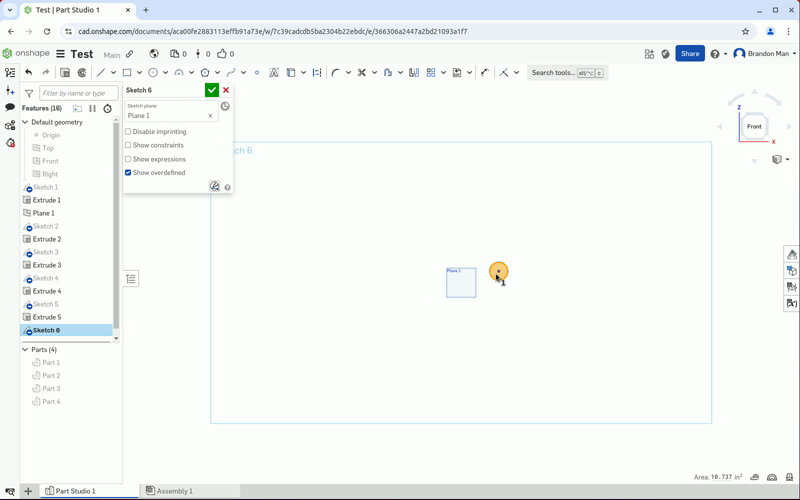
mouse_move(73, 352)
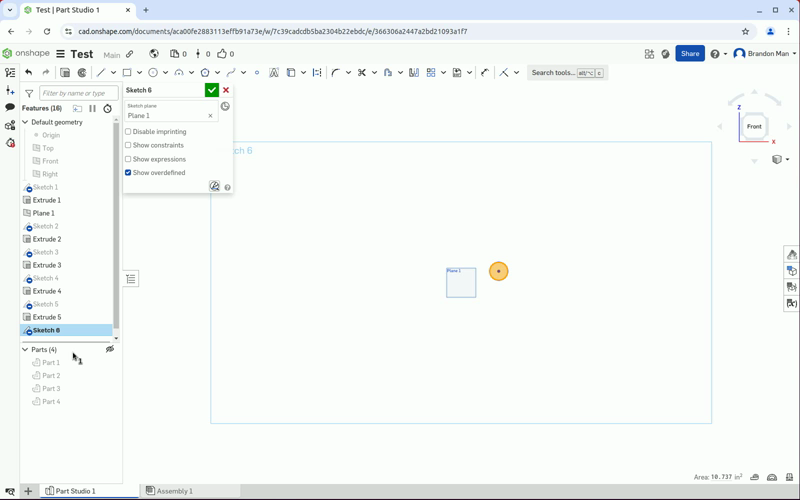
key(shift+y)
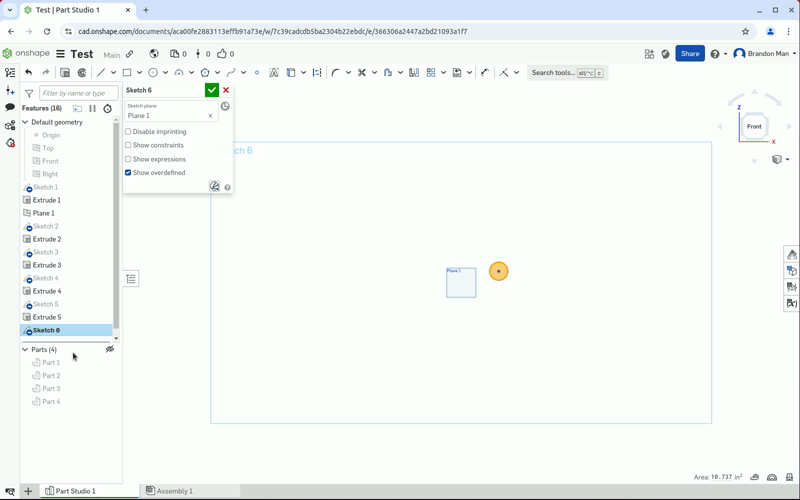
key(shift+e)
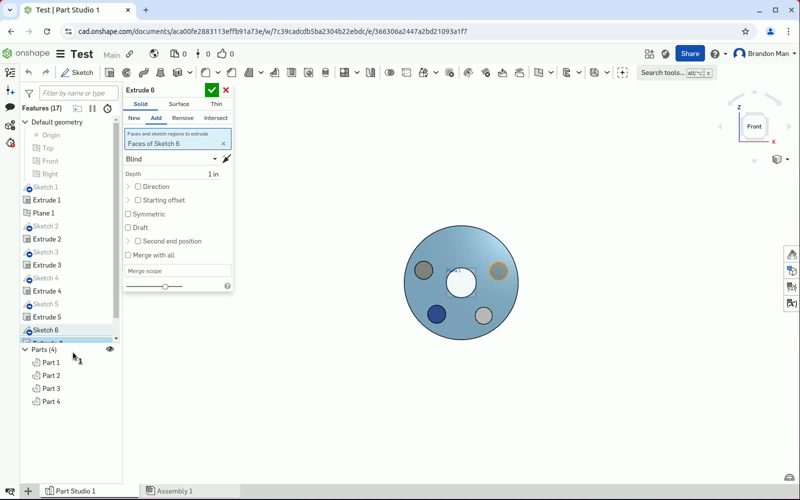
mouse_move(143, 106)
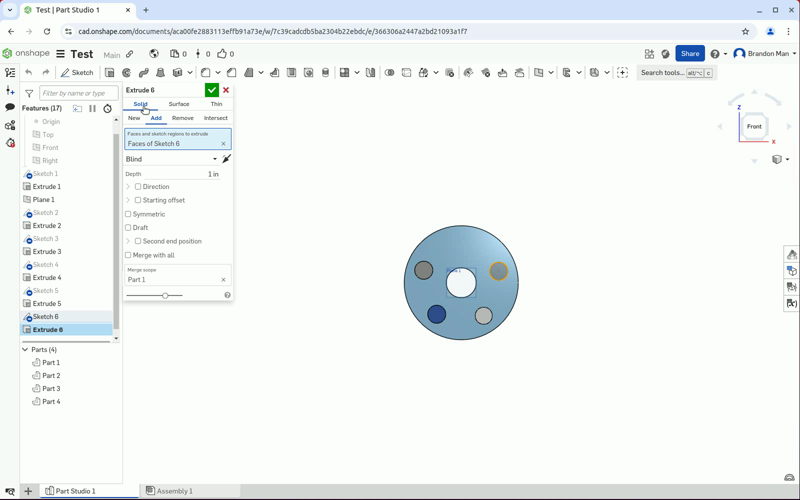
click(143, 106)
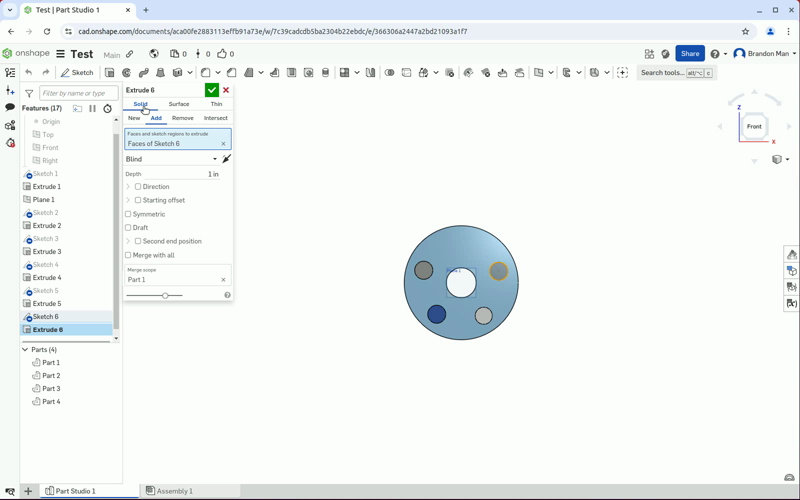
mouse_move(137, 120)
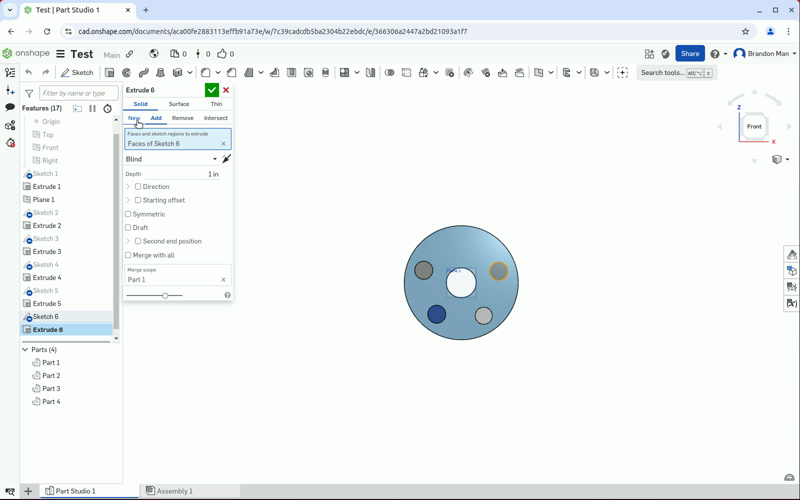
click(137, 120)
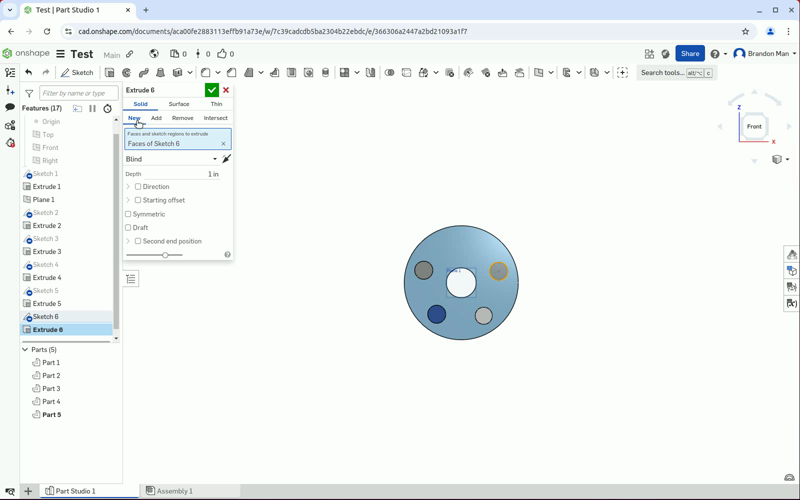
key(tab, 4)
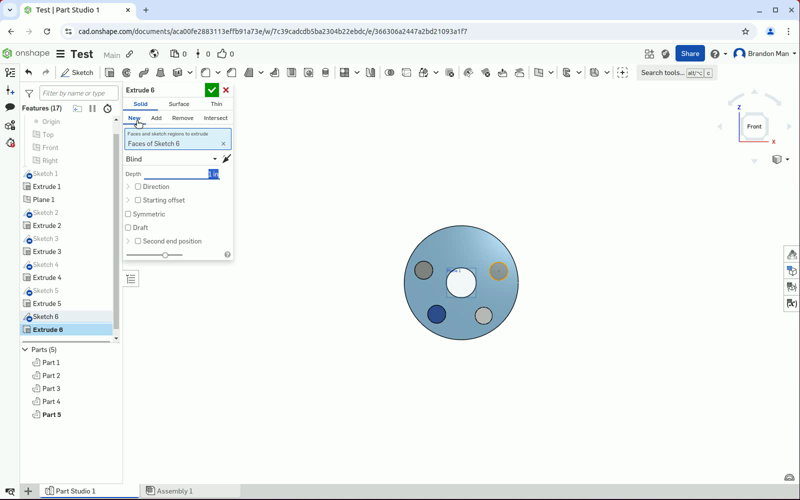
text(11.554)
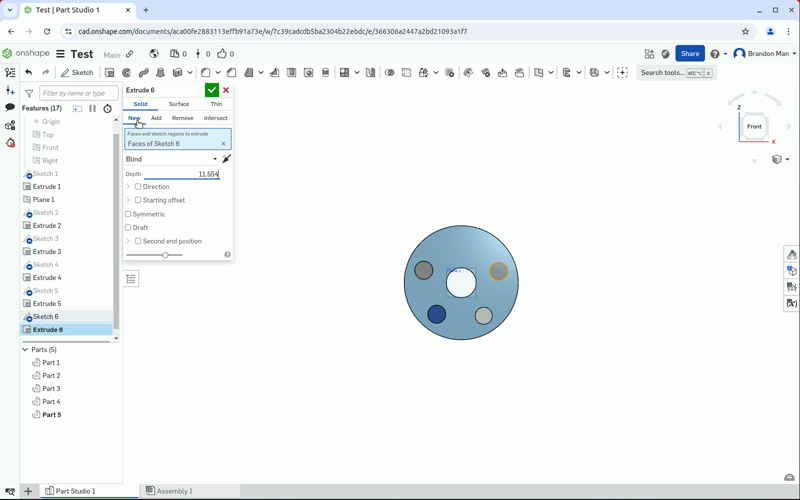
key(enter)
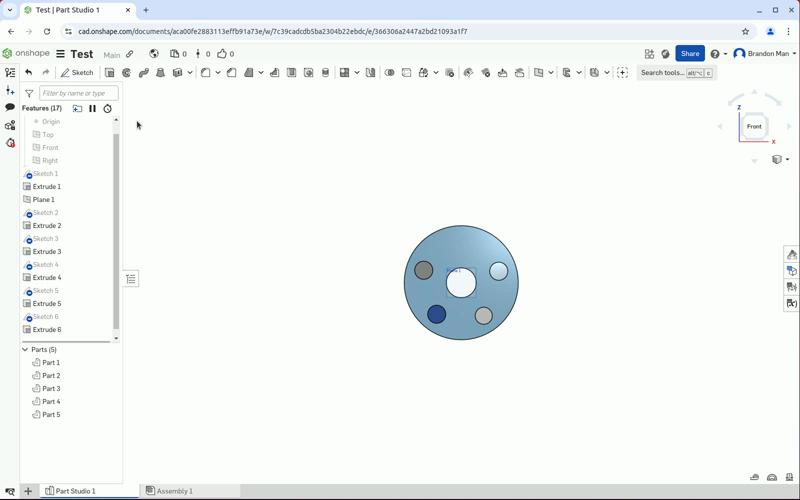
key(shift+h)
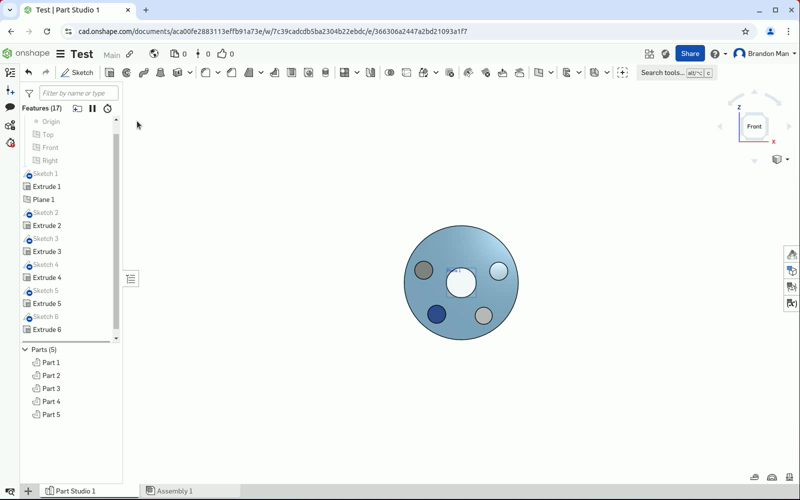
key(shift+h)
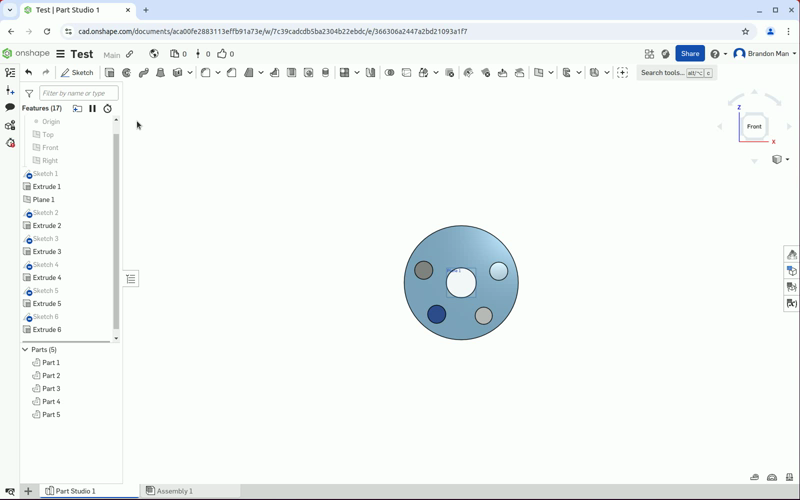
mouse_move(69, 176)
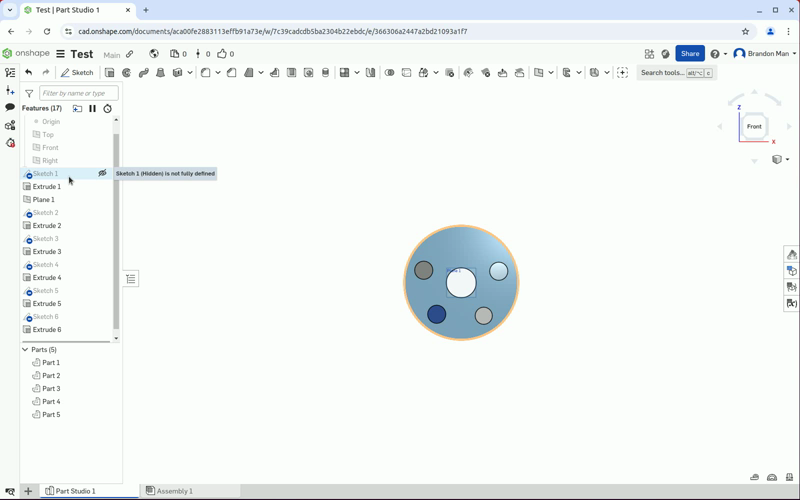
click(69, 176)
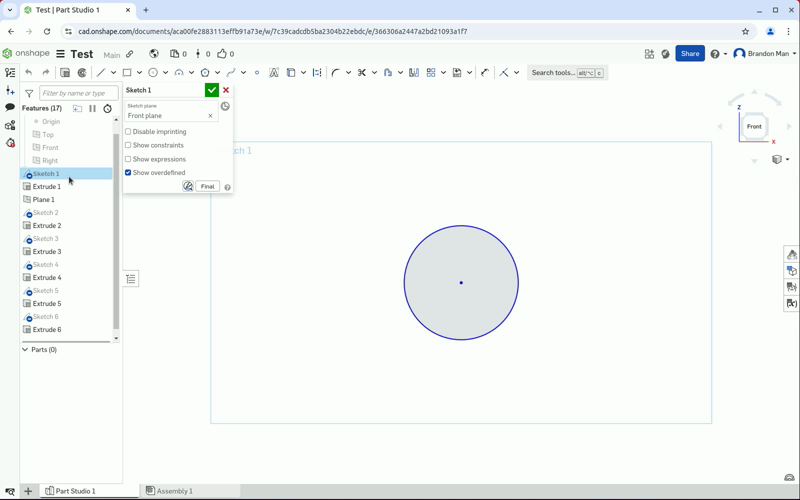
mouse_move(229, 92)
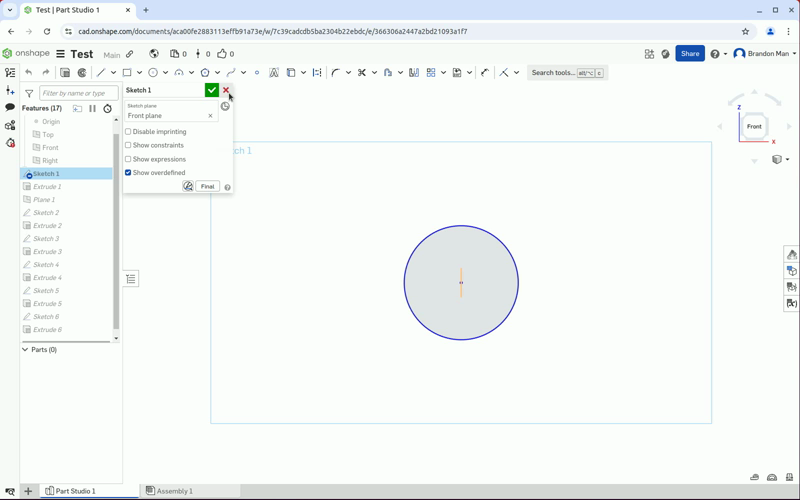
click(229, 92)
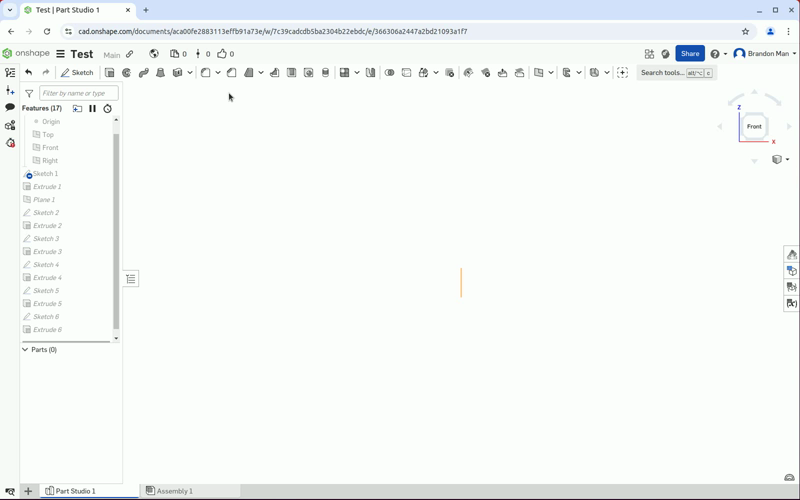
key(shift+s)
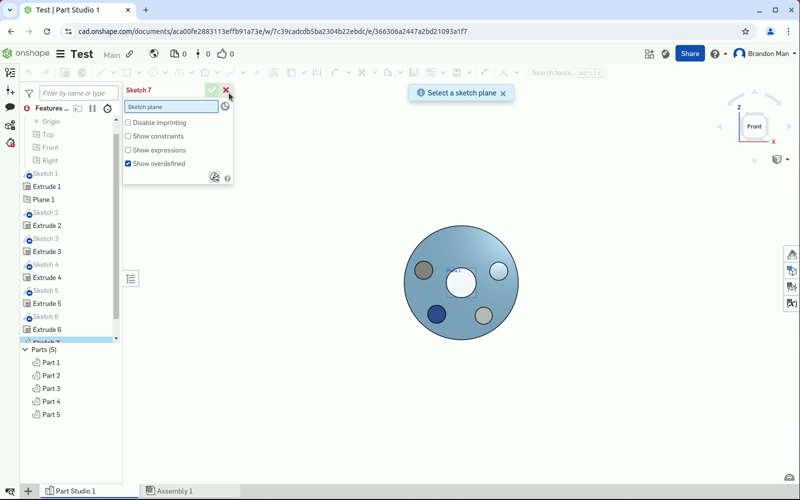
mouse_move(69, 189)
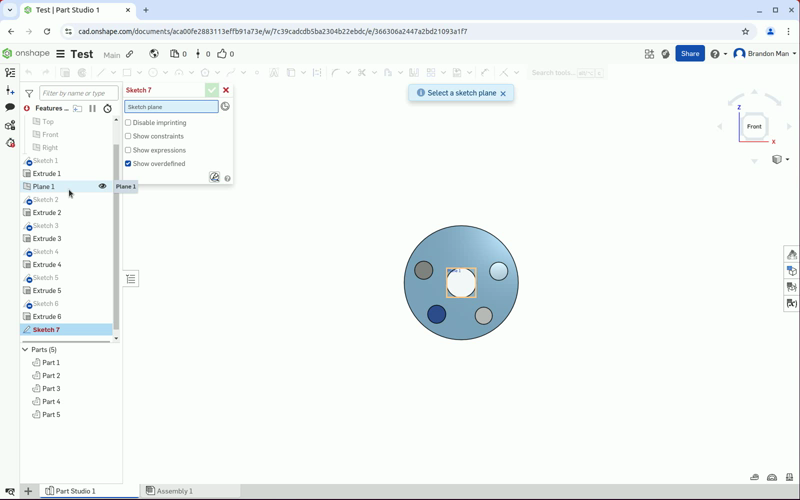
click(69, 189)
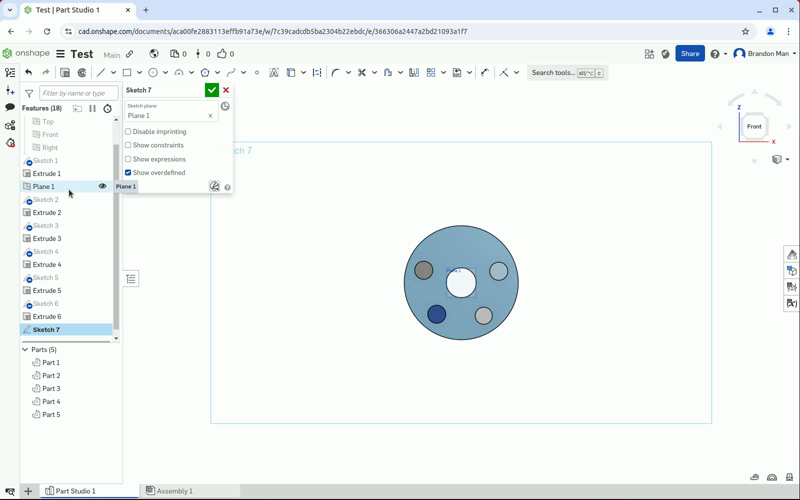
mouse_move(73, 352)
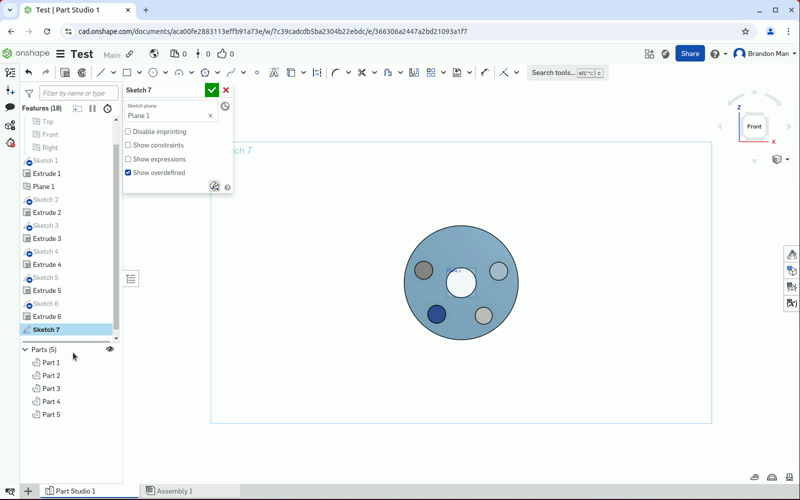
key(y)
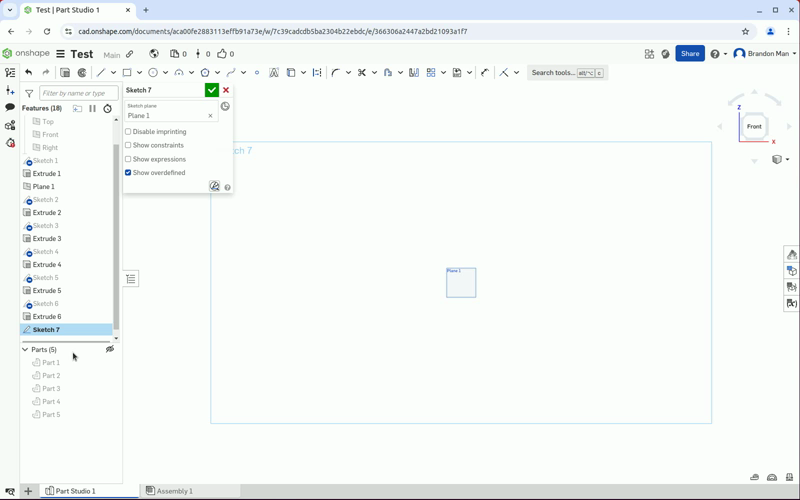
key(c)
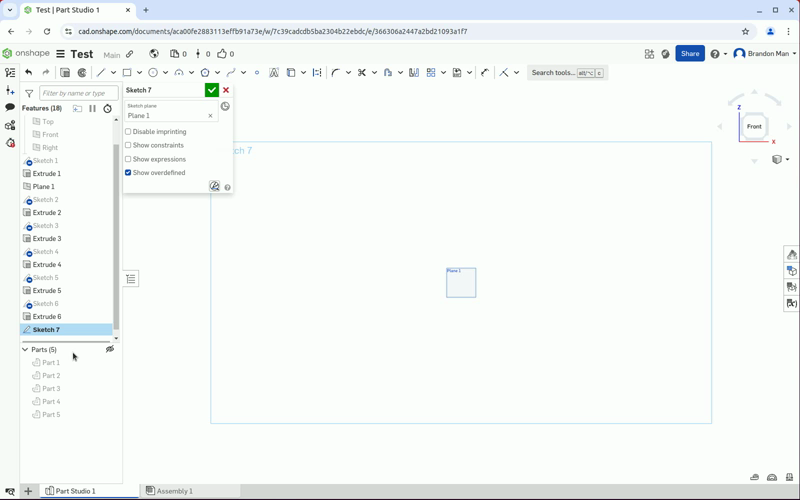
key_down(shift)
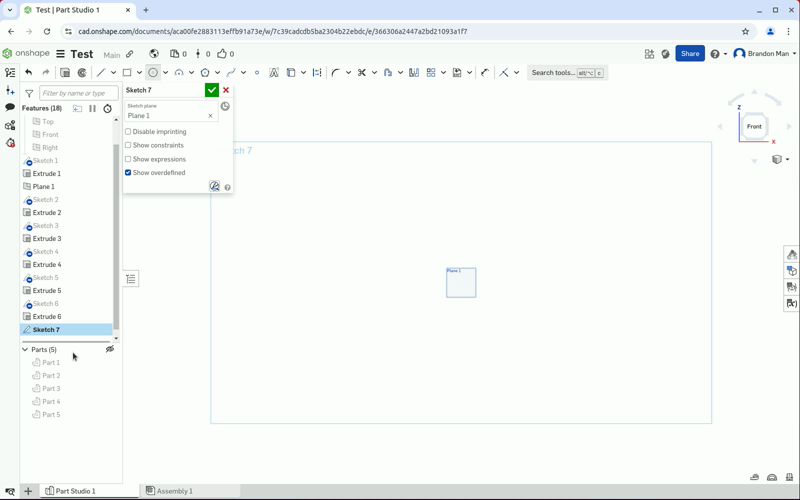
mouse_move(462, 243)
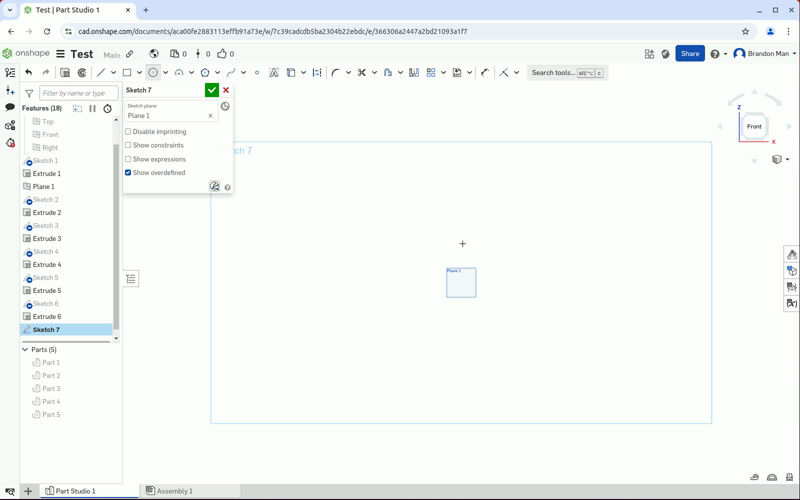
click(462, 243)
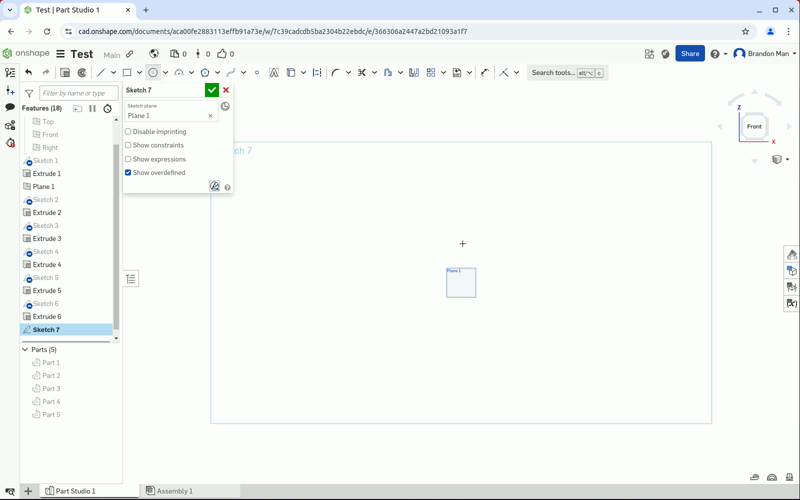
key_up(shift)
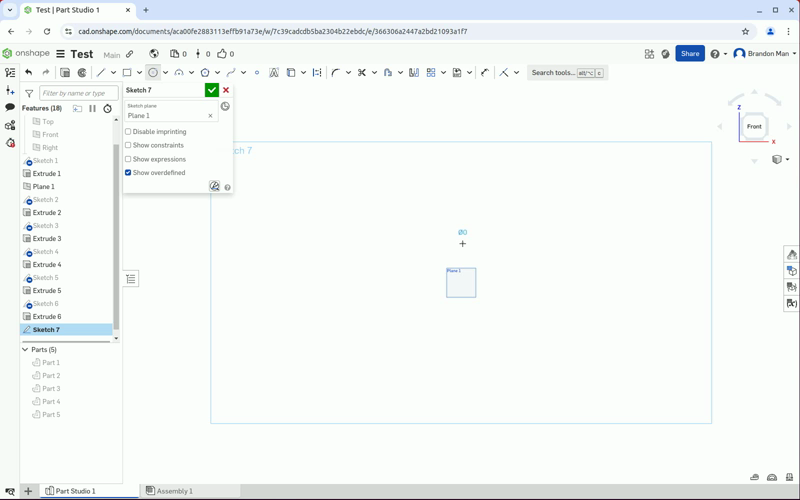
mouse_move(471, 243)
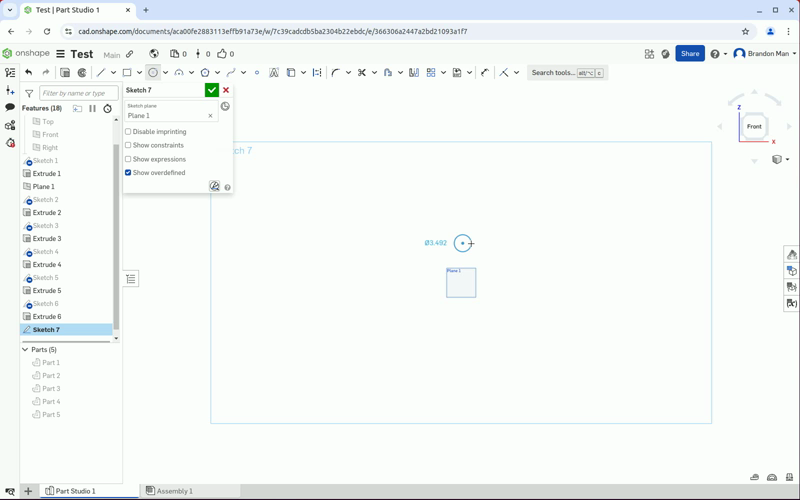
click(471, 243)
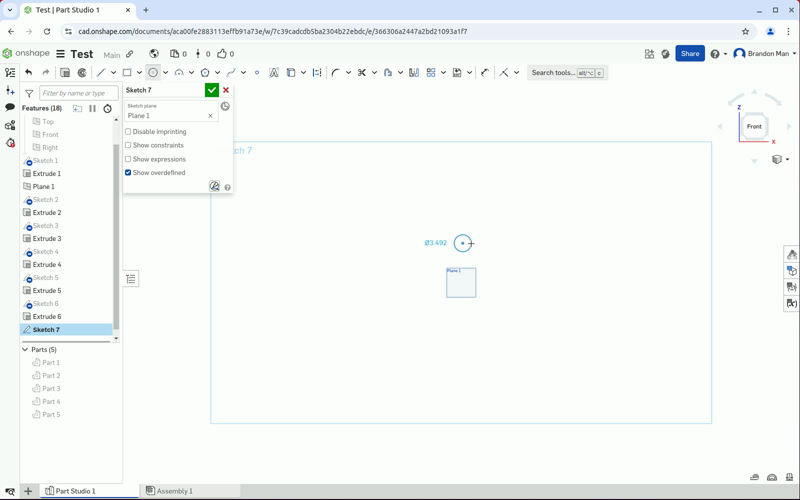
key(esc)
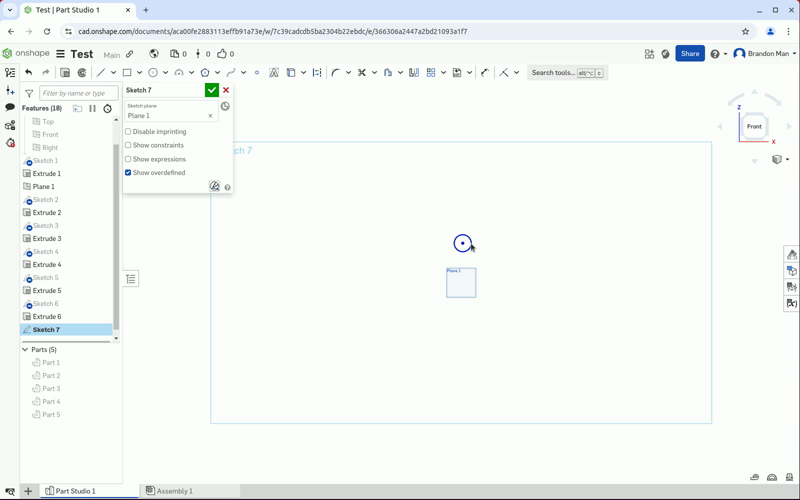
mouse_move(466, 238)
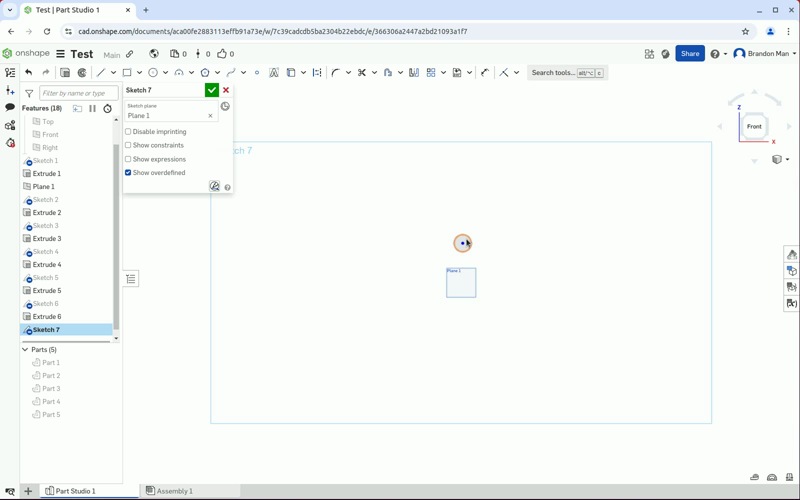
scroll(6)
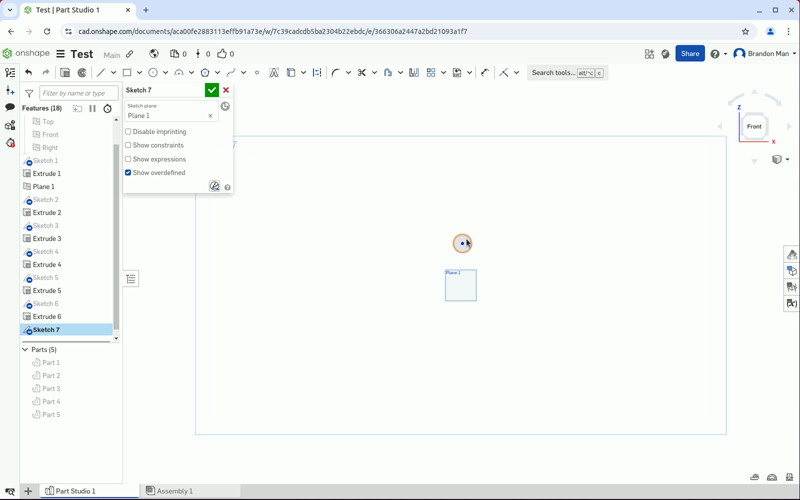
scroll(6)
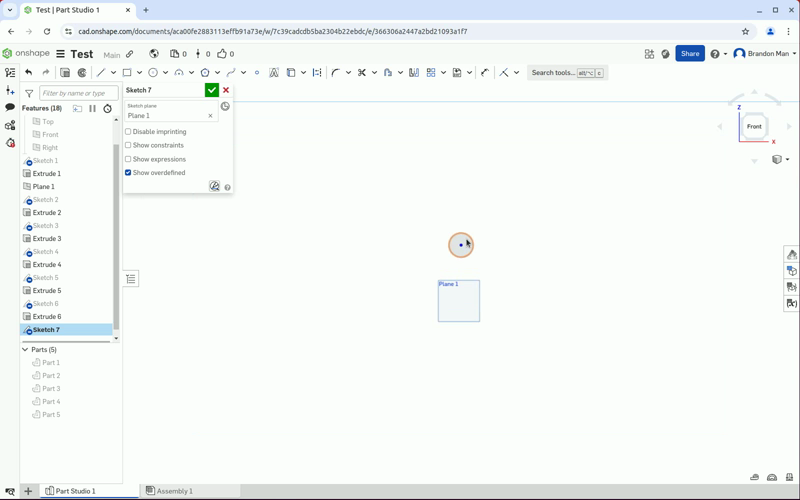
scroll(6)
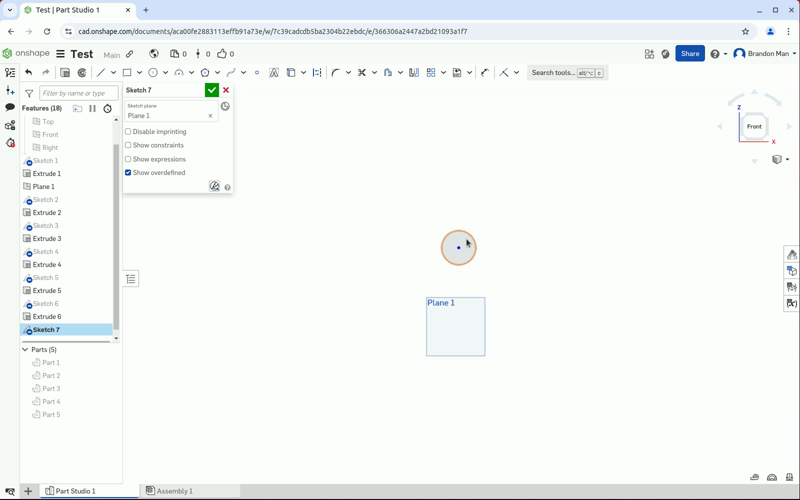
scroll(6)
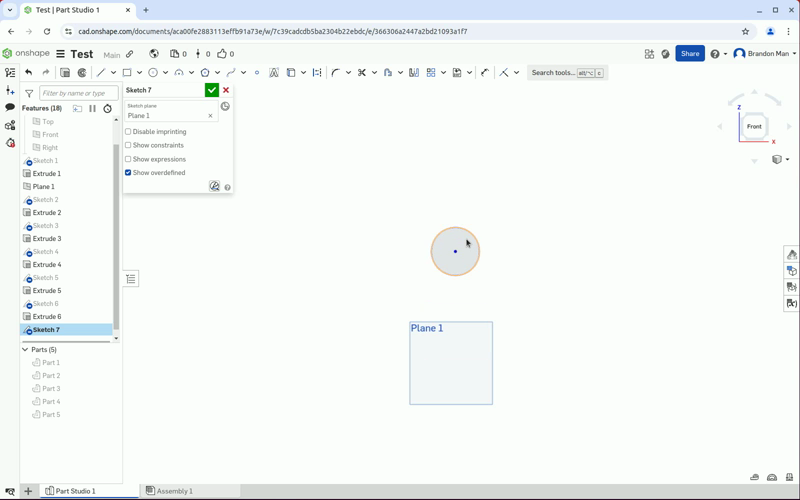
scroll(6)
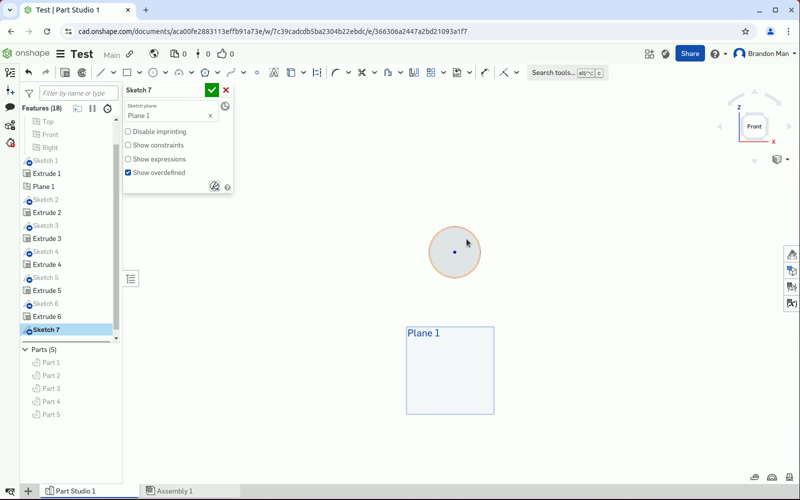
scroll(6)
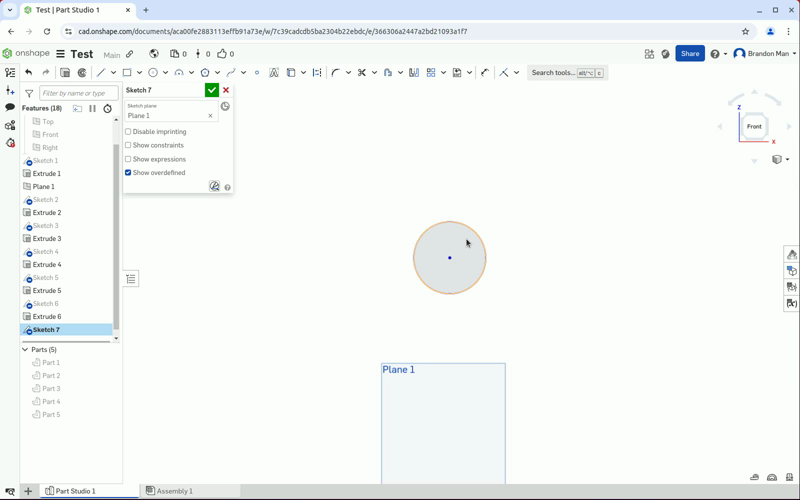
scroll(6)
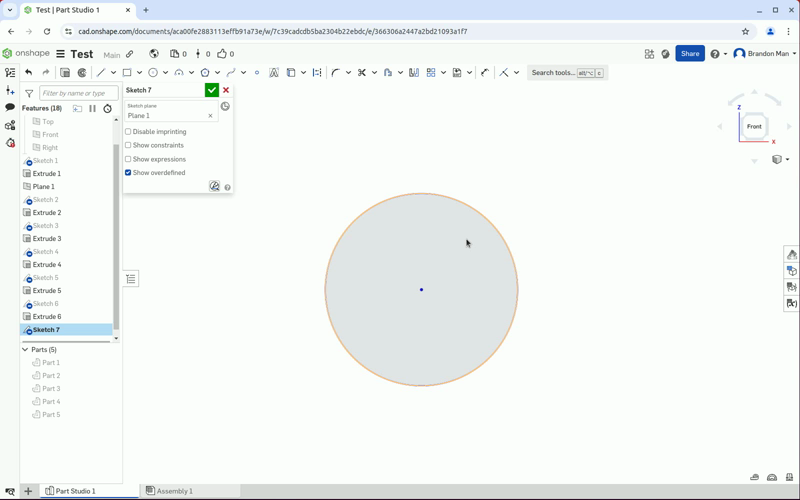
click(466, 238)
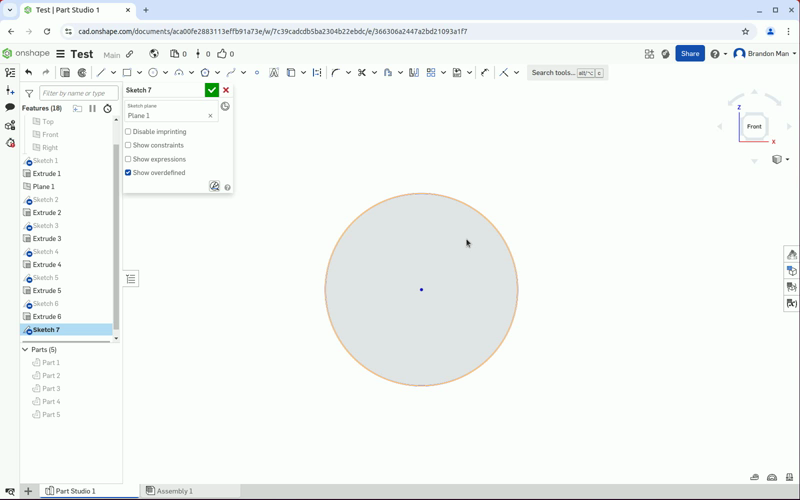
scroll(-6)
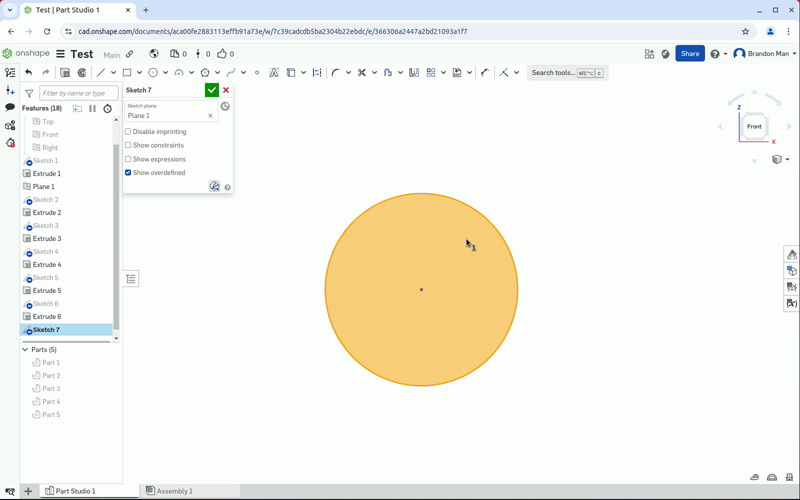
scroll(-6)
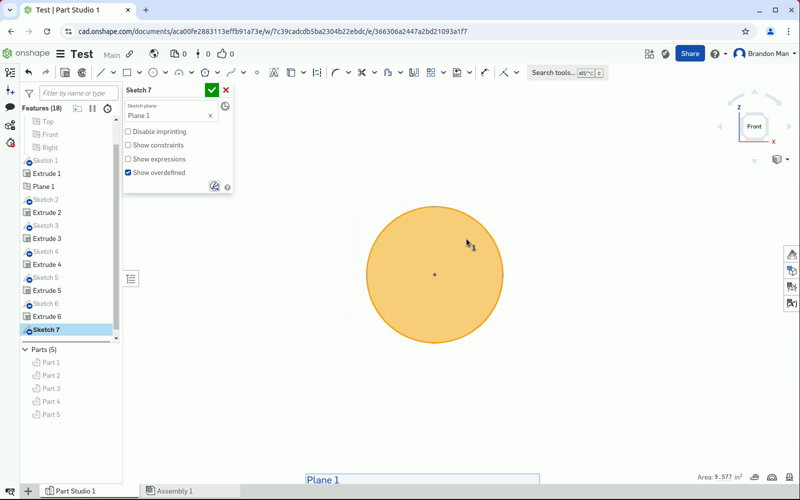
scroll(-6)
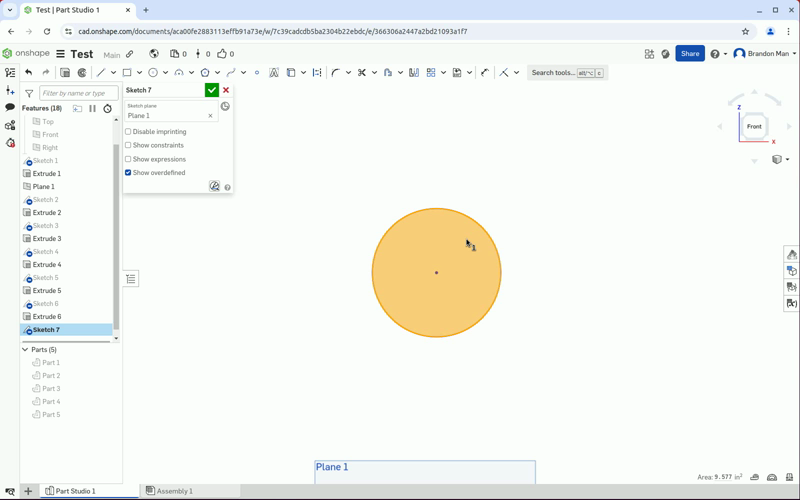
scroll(-6)
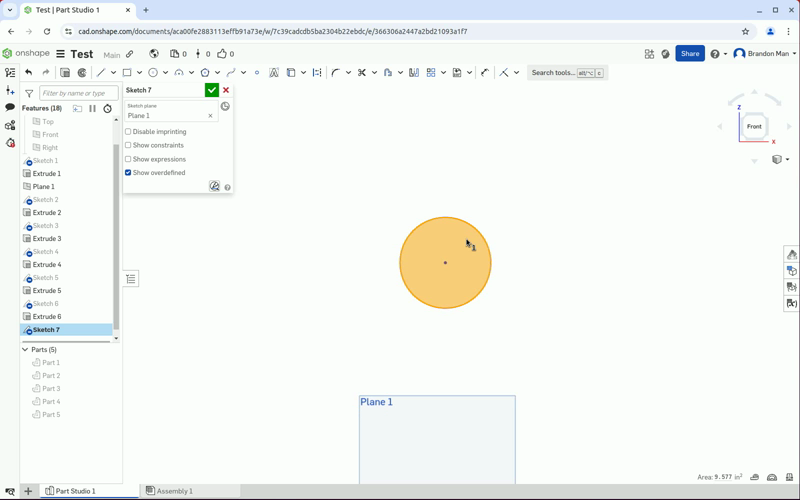
scroll(-6)
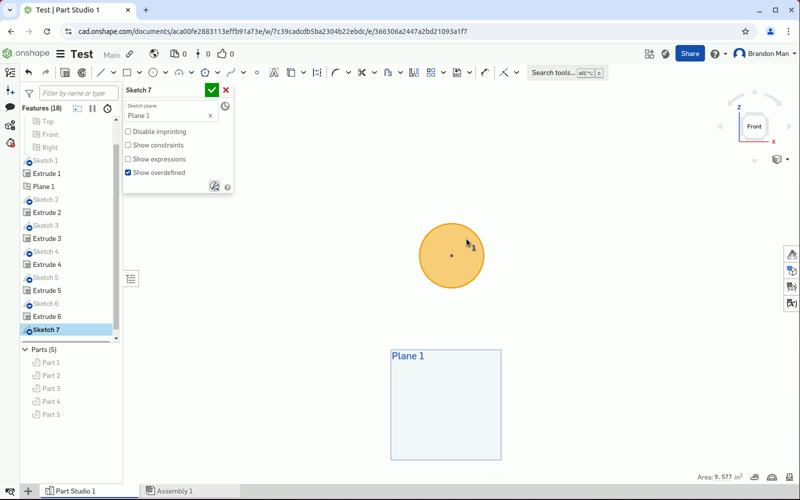
scroll(-6)
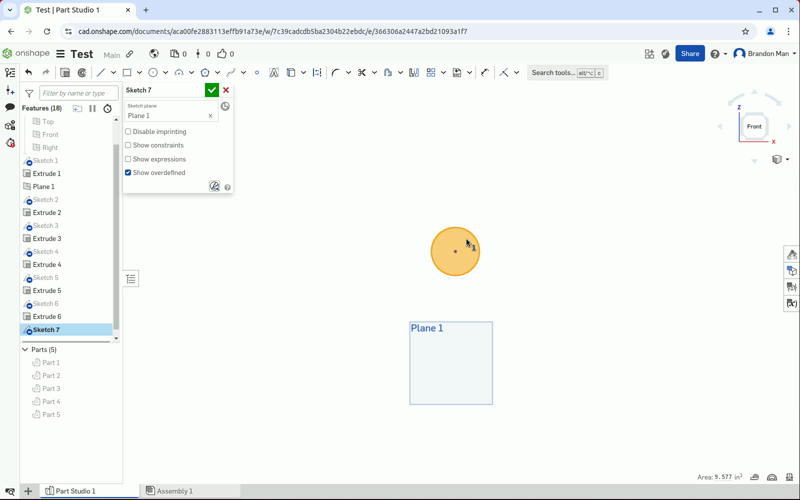
scroll(-6)
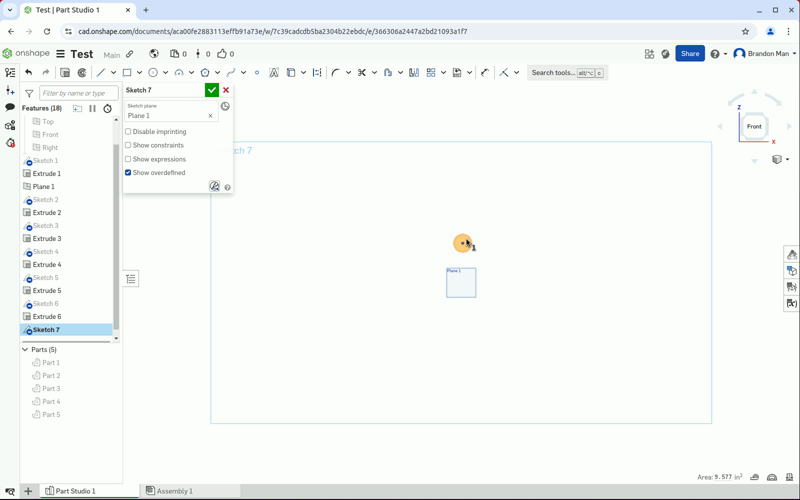
mouse_move(73, 352)
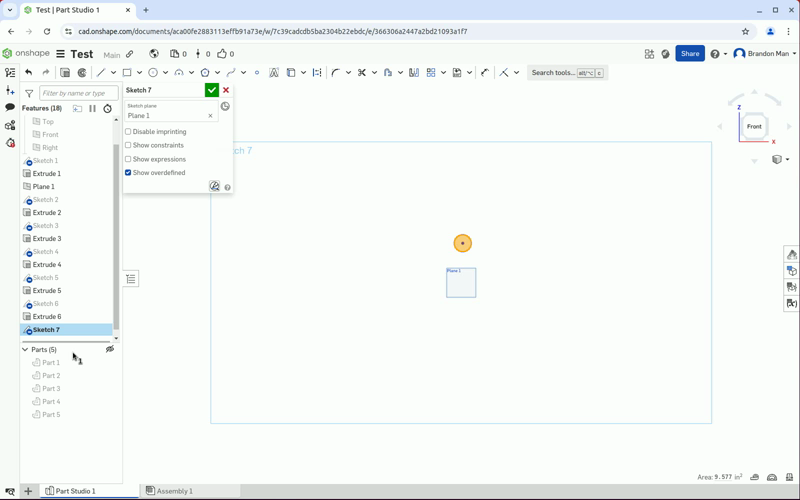
key(shift+y)
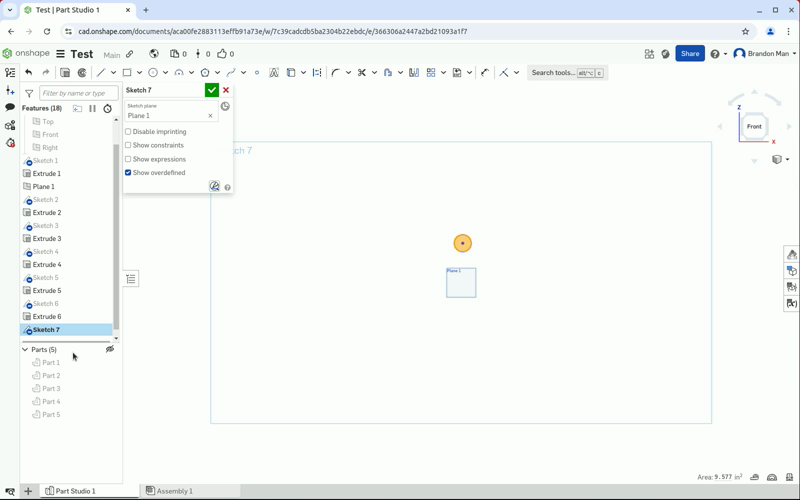
key(shift+e)
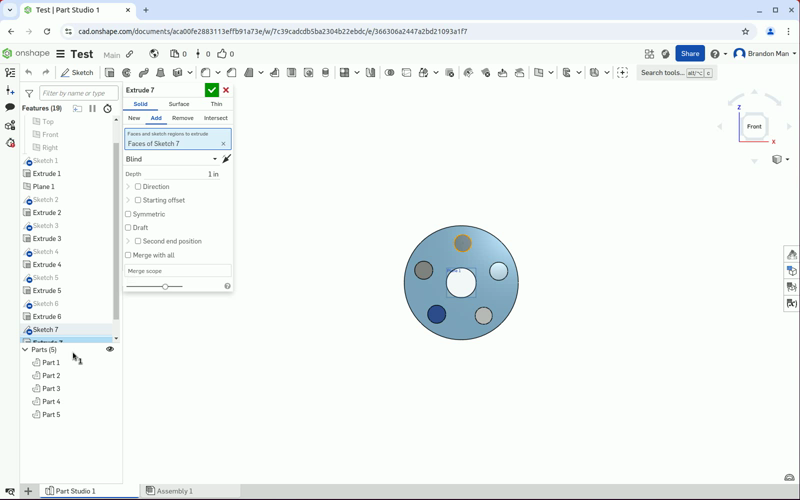
mouse_move(143, 106)
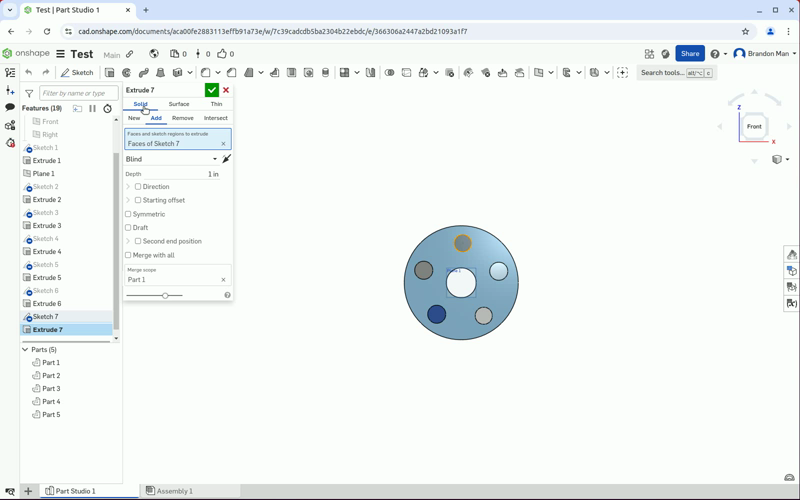
click(143, 106)
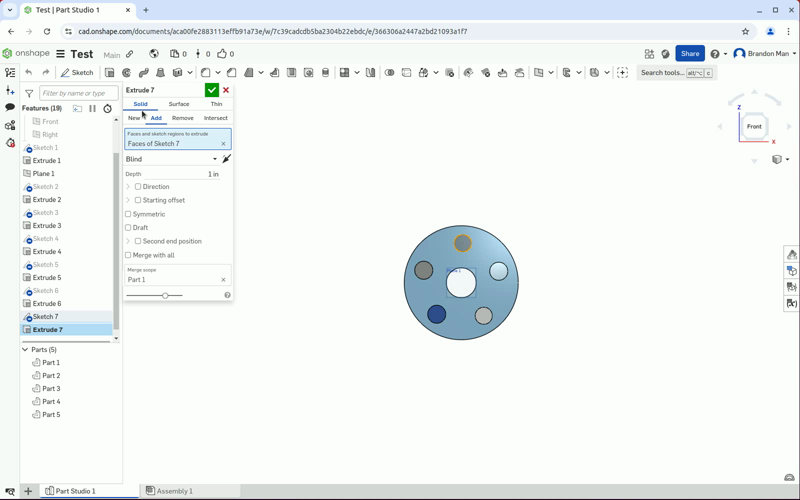
mouse_move(137, 120)
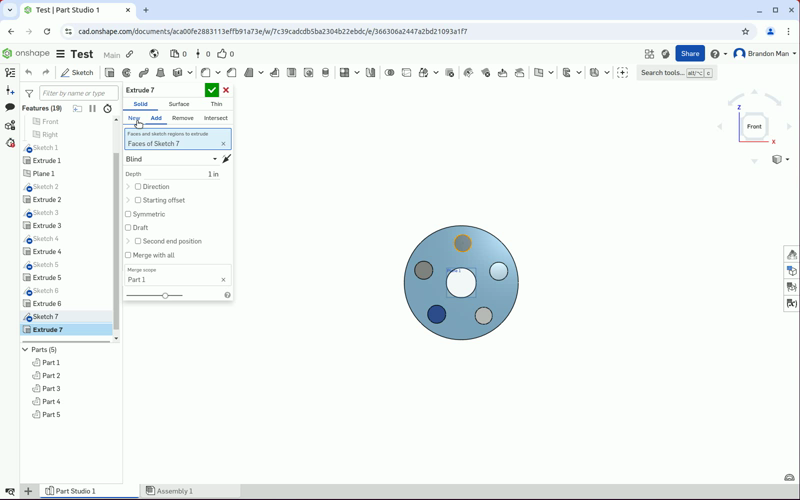
click(137, 120)
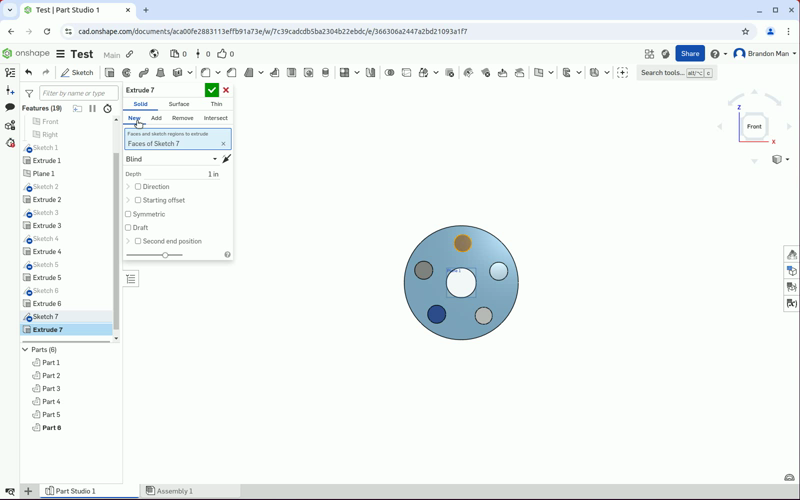
key(tab, 4)
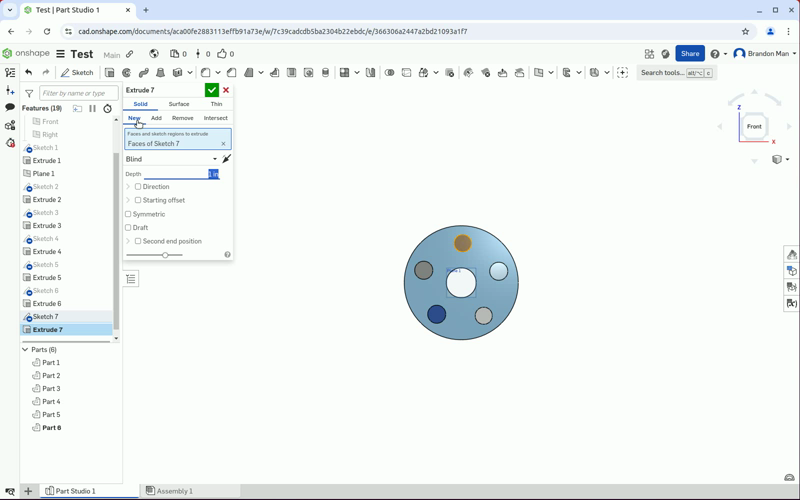
text(11.554)
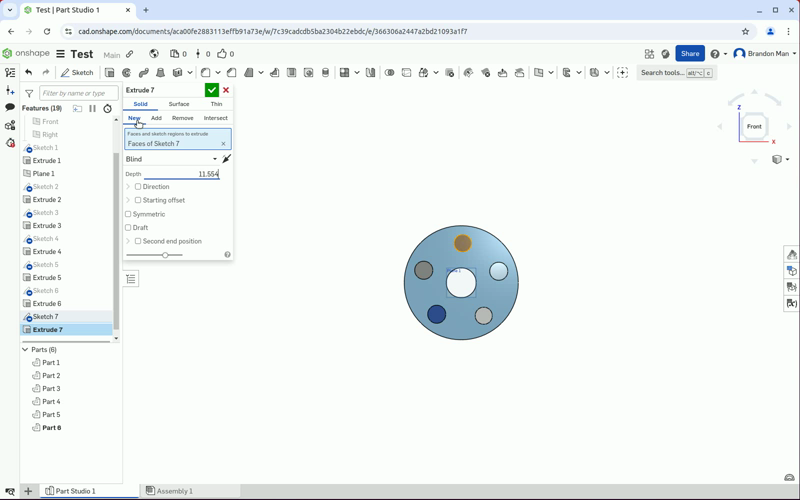
key(enter)
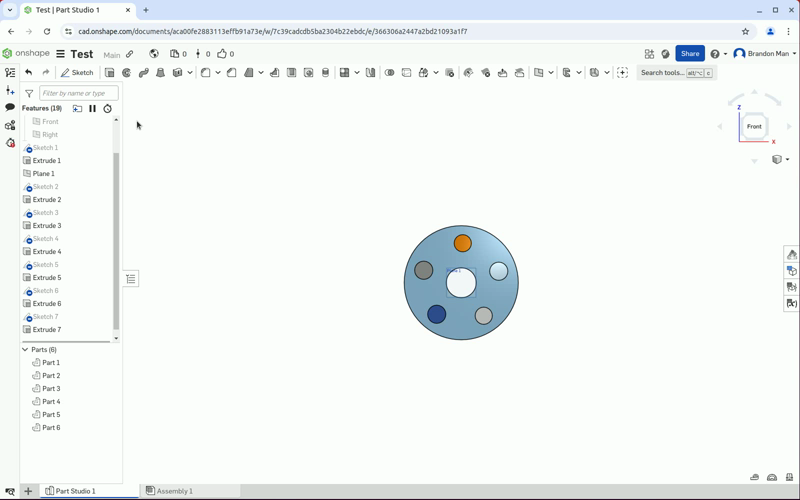
key(shift+h)
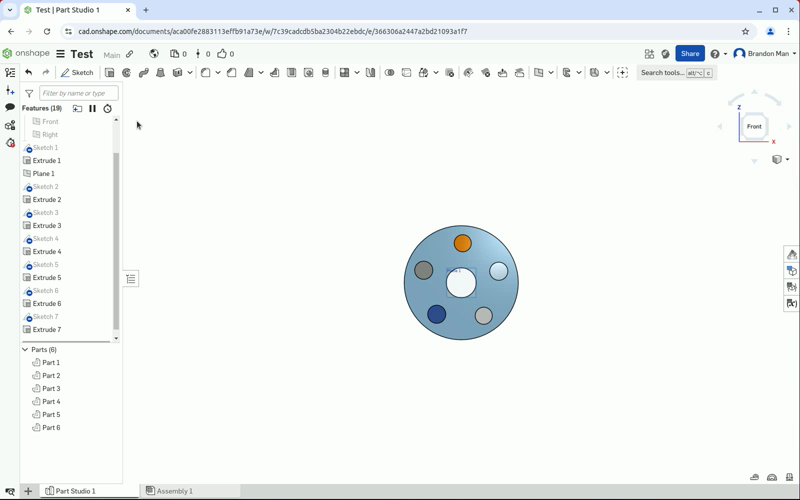
key(shift+h)
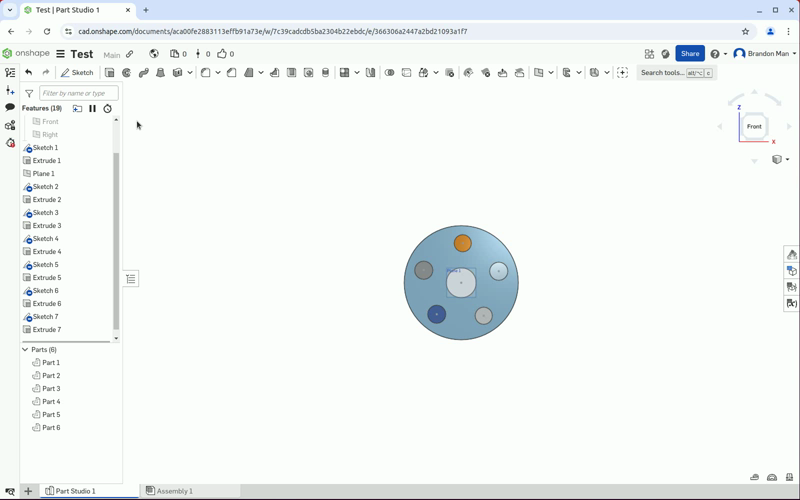
key(shift+7)
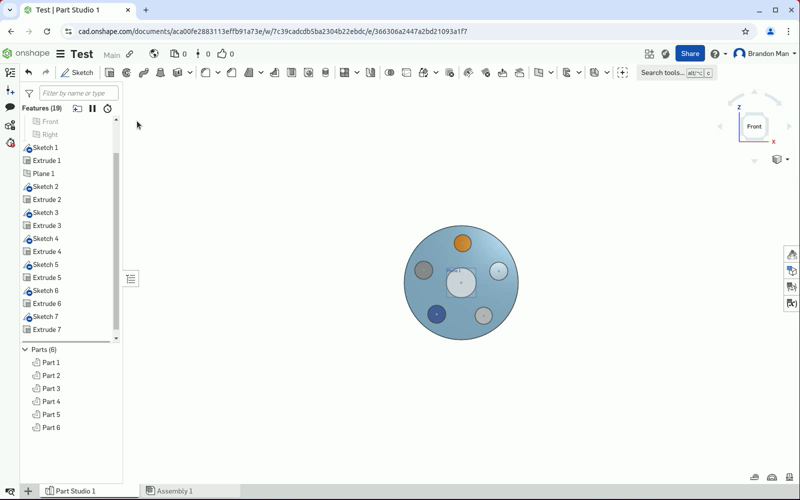
key(left, 2)
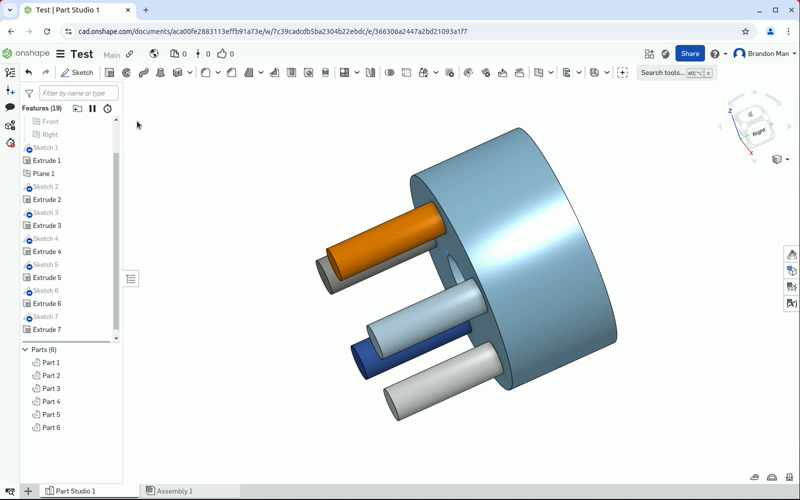
key(down, 2)
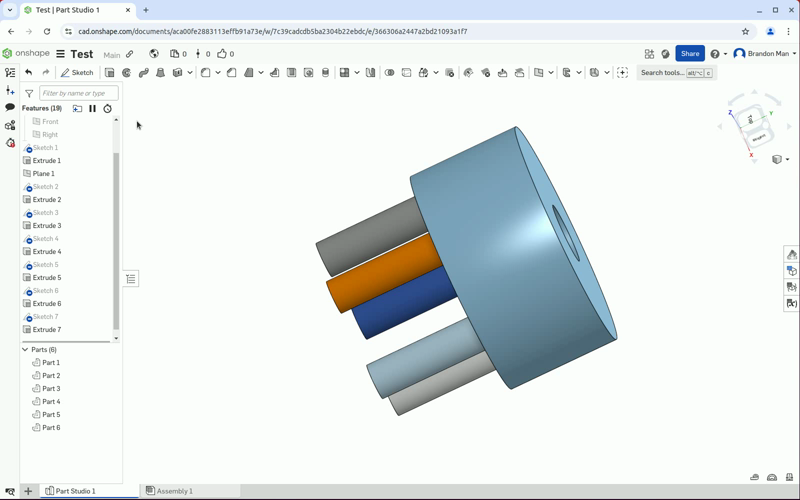
key(up, 2)
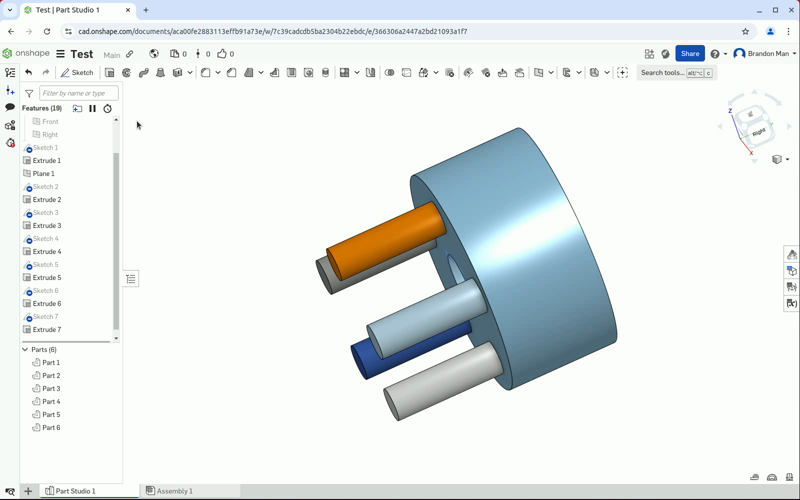
key(right, 2)
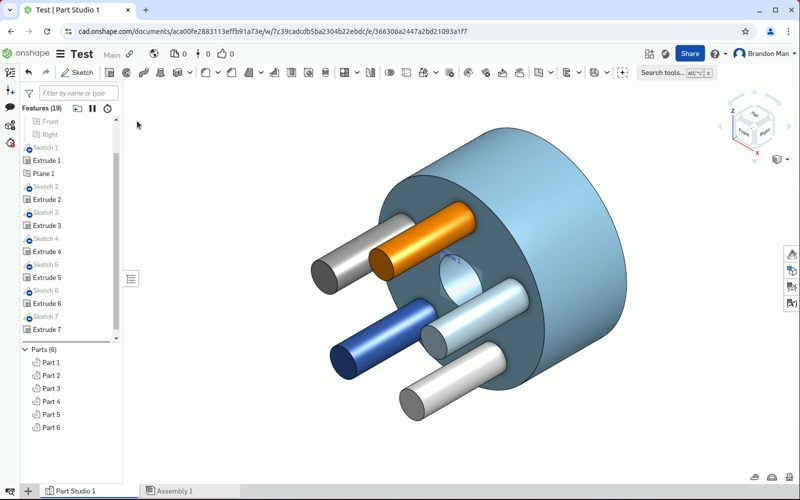
mouse_move(69, 150)
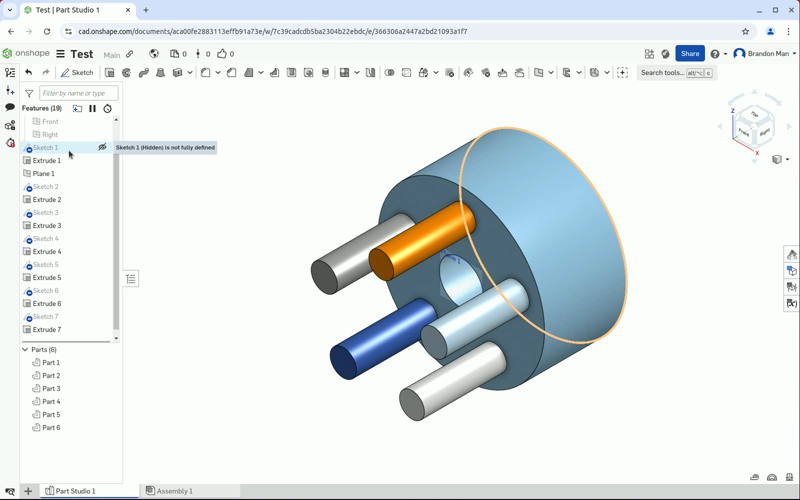
click(69, 150)